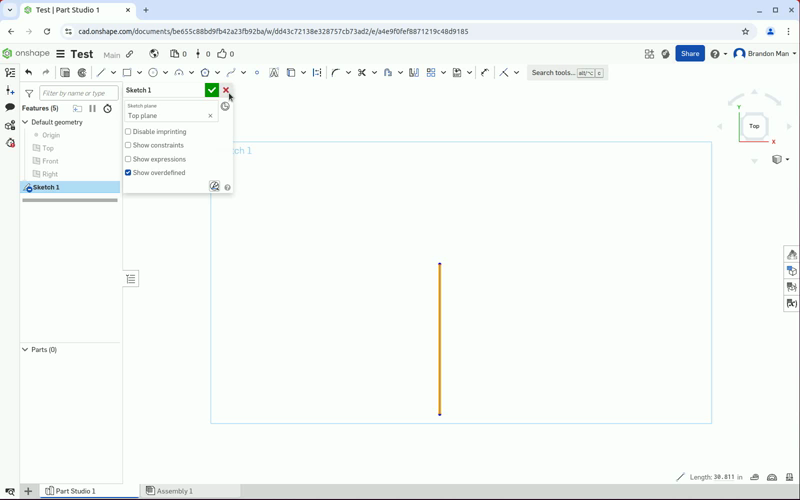
key(shift+h)
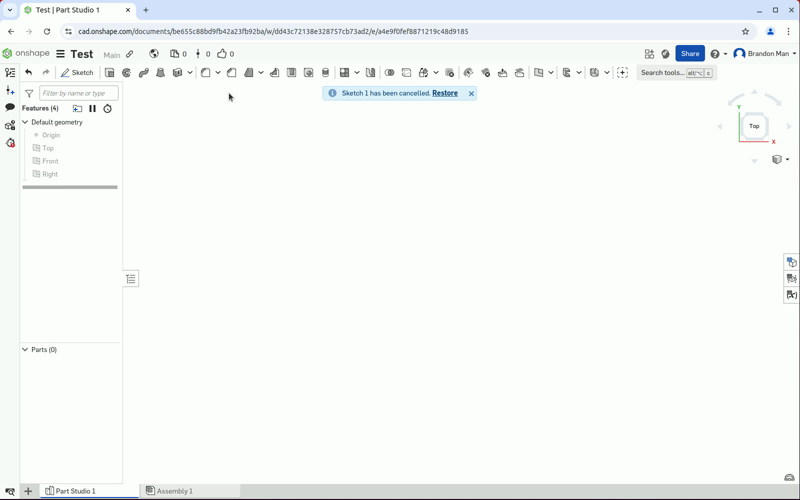
mouse_move(73, 352)
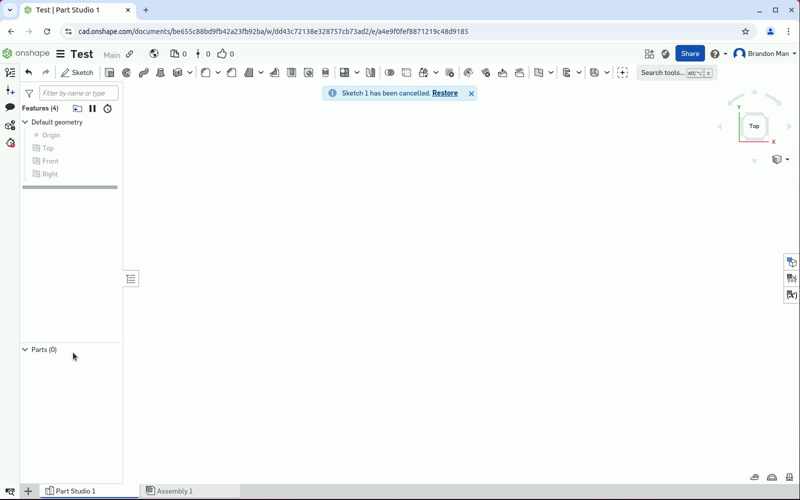
key(y)
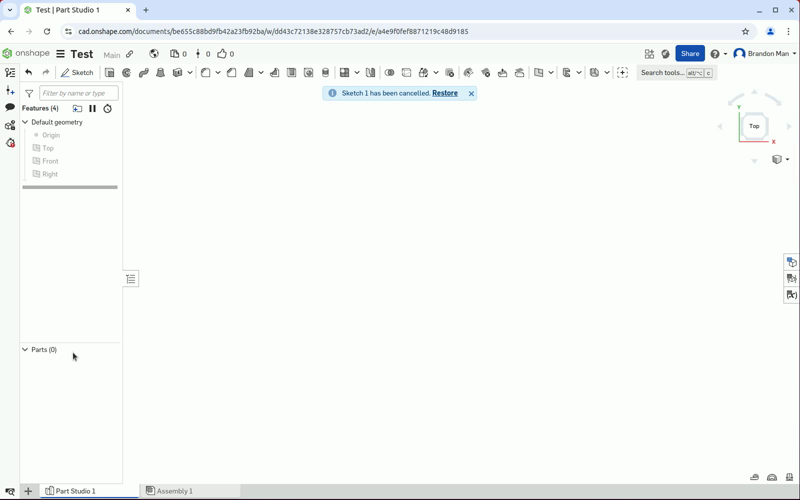
key(shift+p)
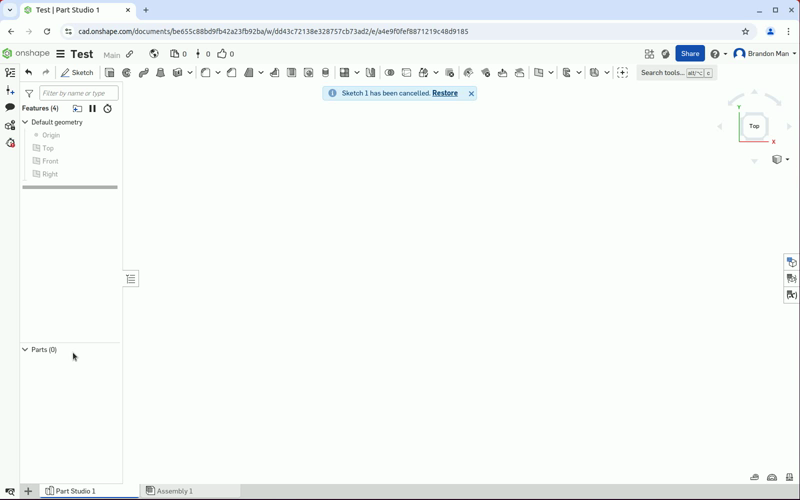
key(space)
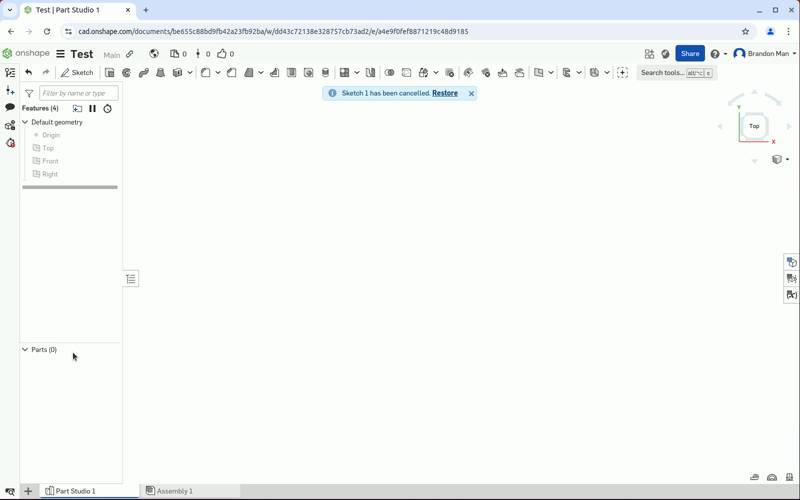
key_down(shift)
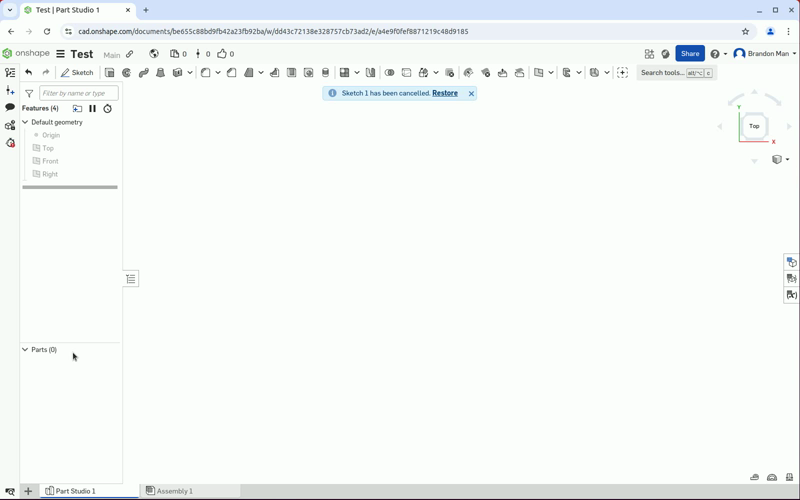
key(up)
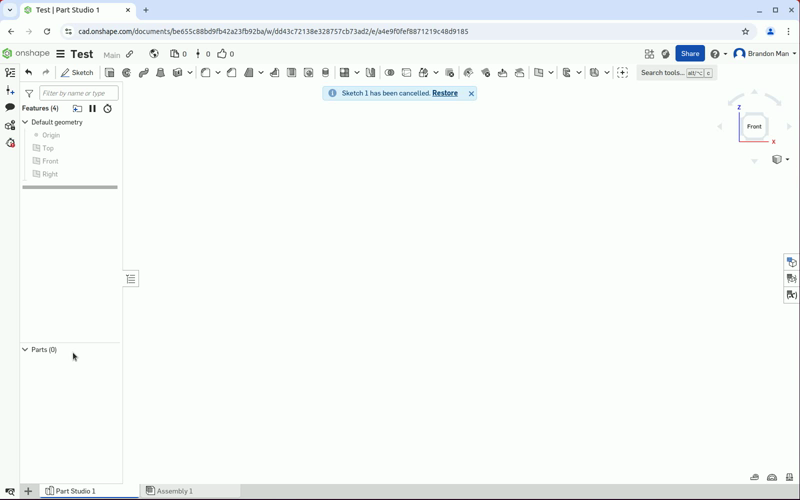
key_up(shift)
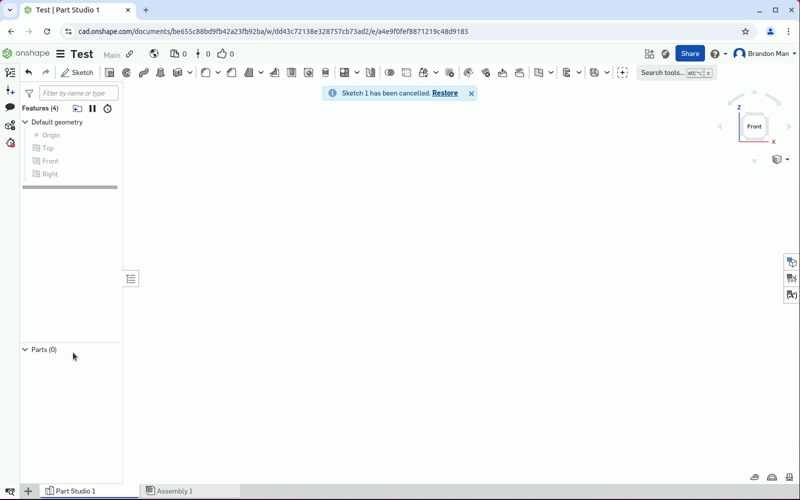
mouse_move(73, 352)
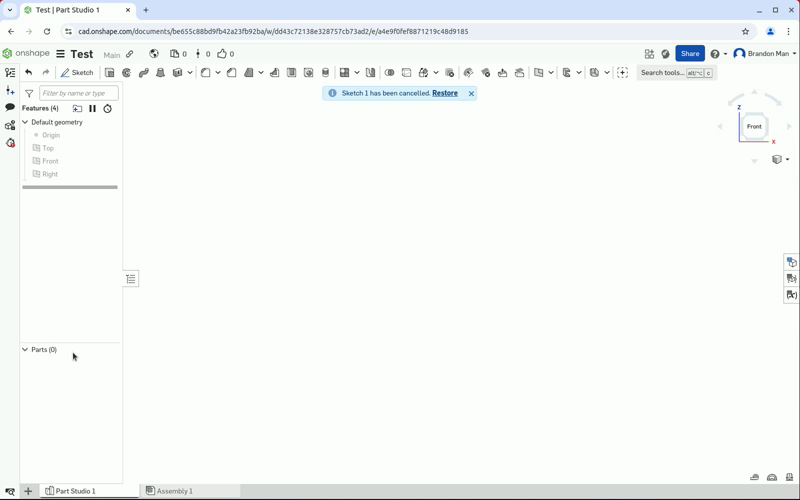
key(shift+y)
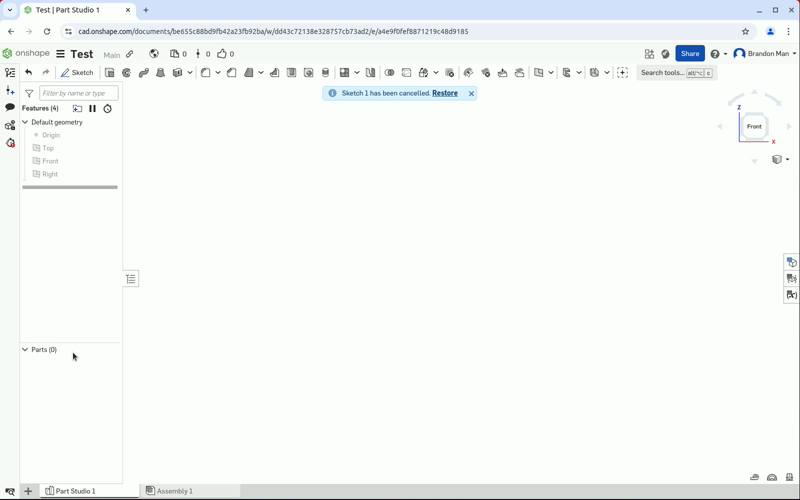
key(shift+s)
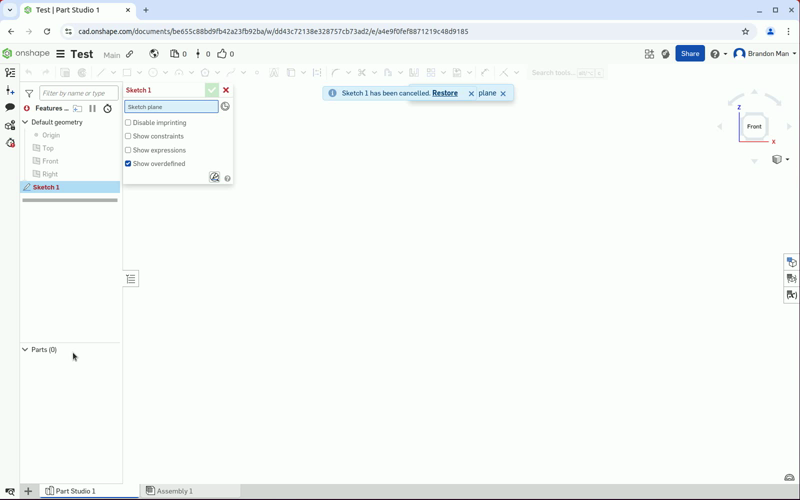
mouse_move(73, 163)
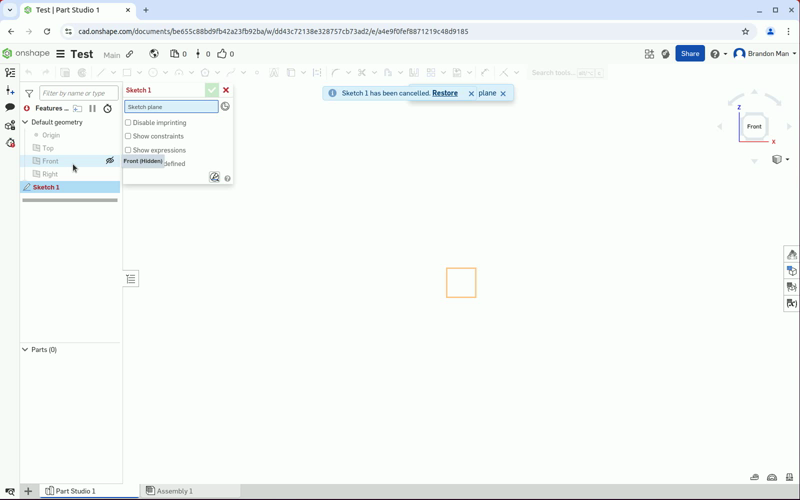
click(73, 163)
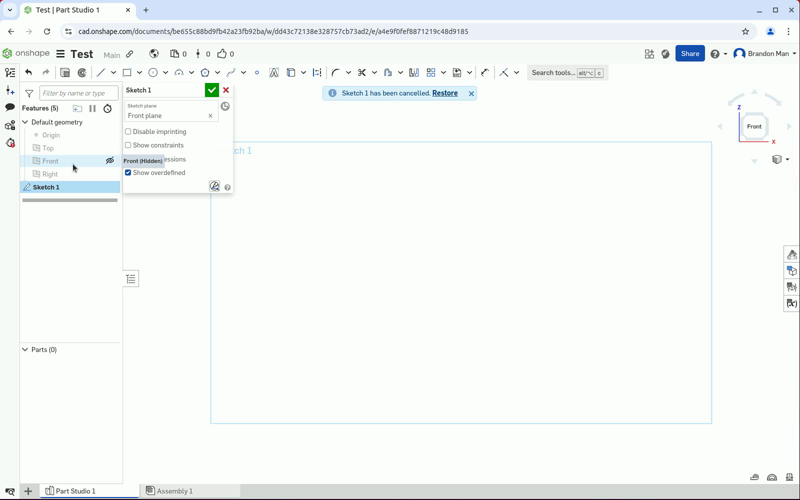
mouse_move(73, 352)
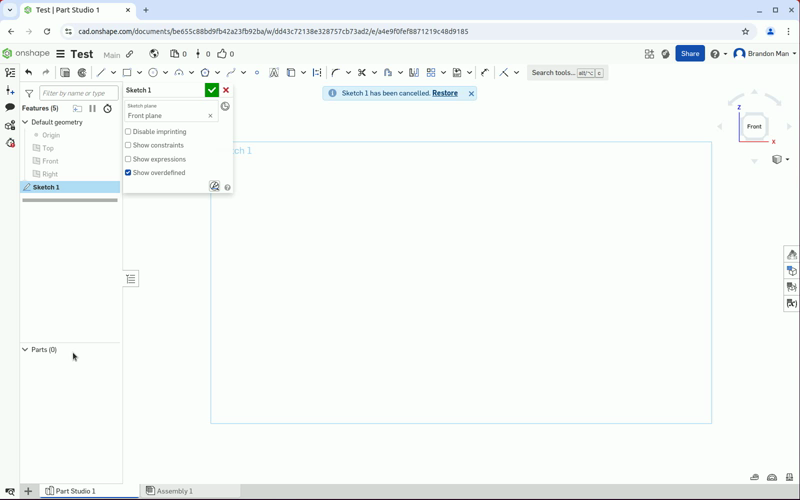
key(y)
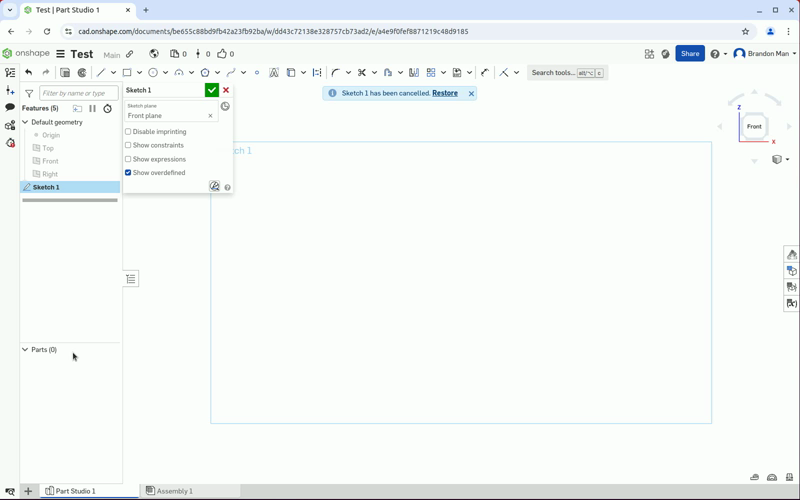
key(l)
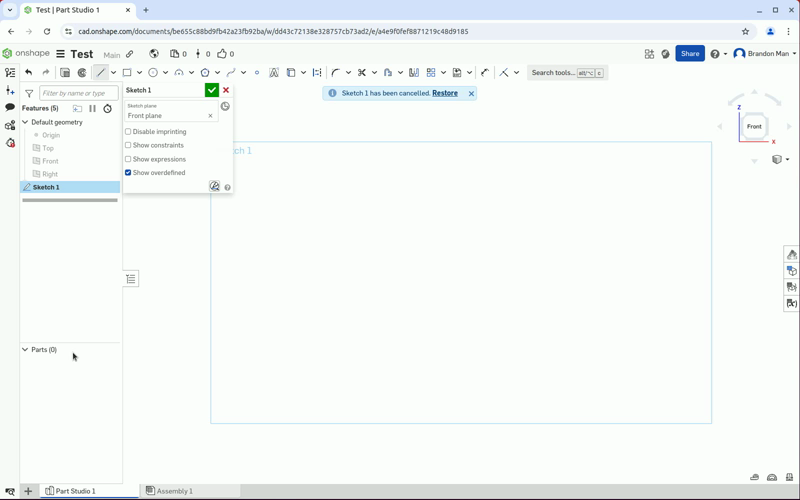
key_down(shift)
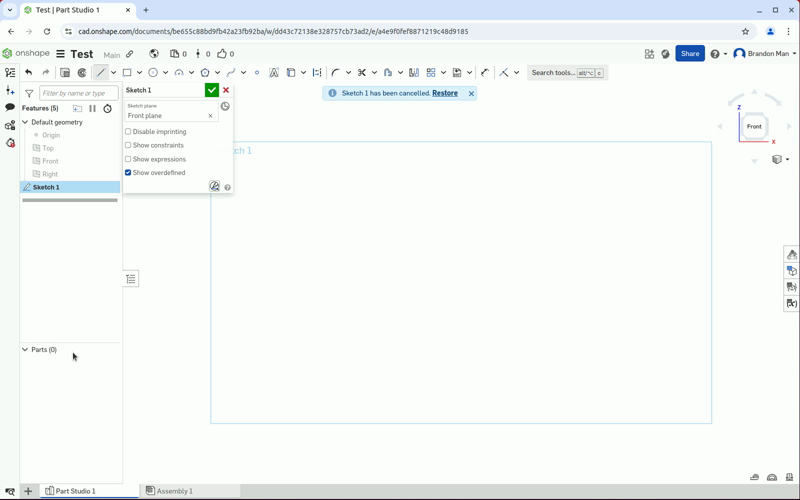
mouse_move(460, 306)
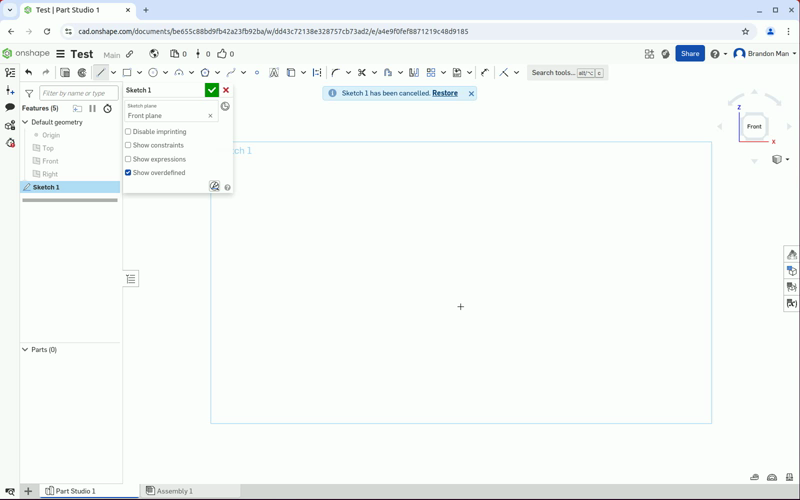
click(460, 306)
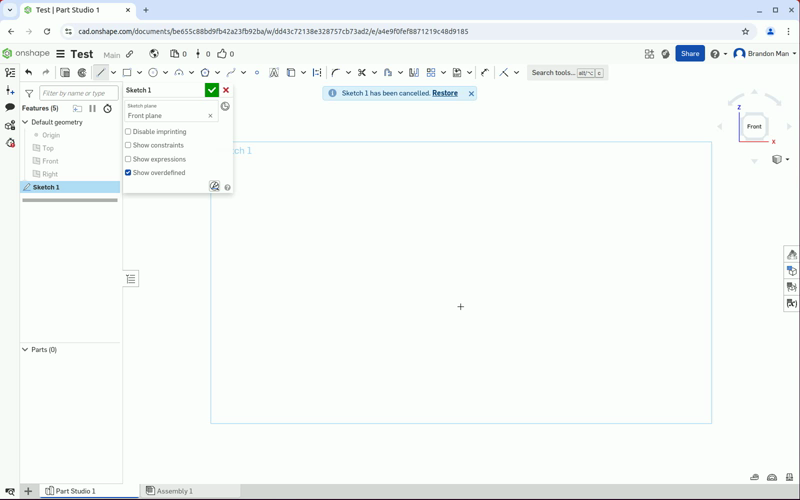
key_up(shift)
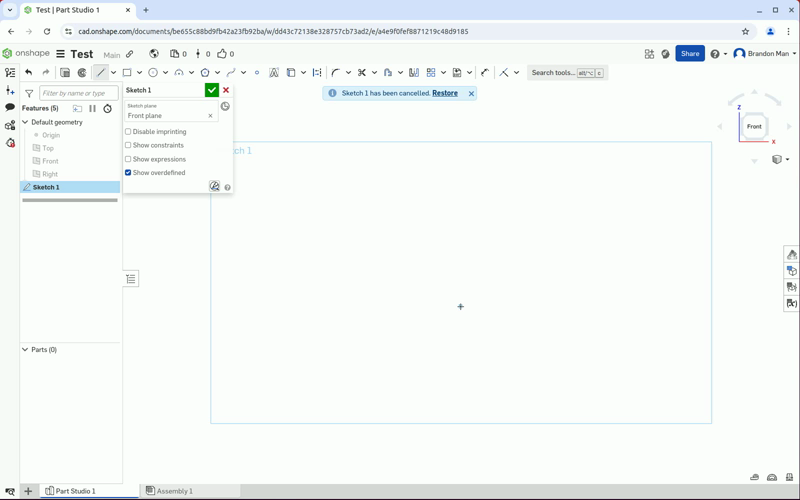
key_down(shift)
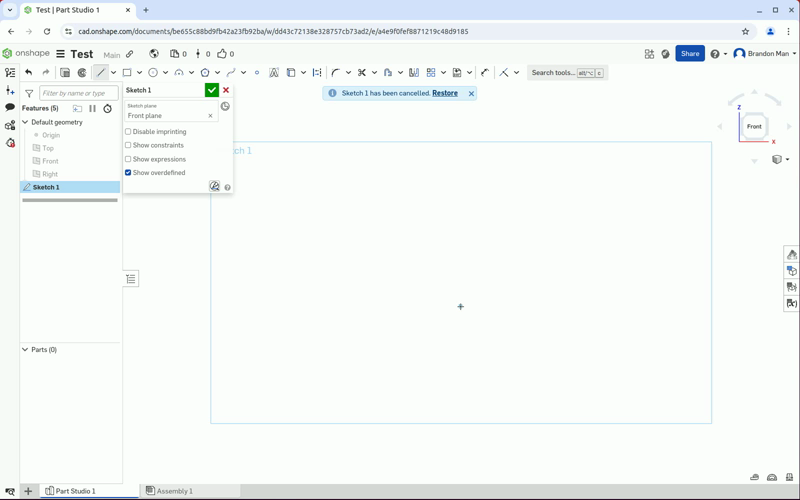
mouse_move(490, 306)
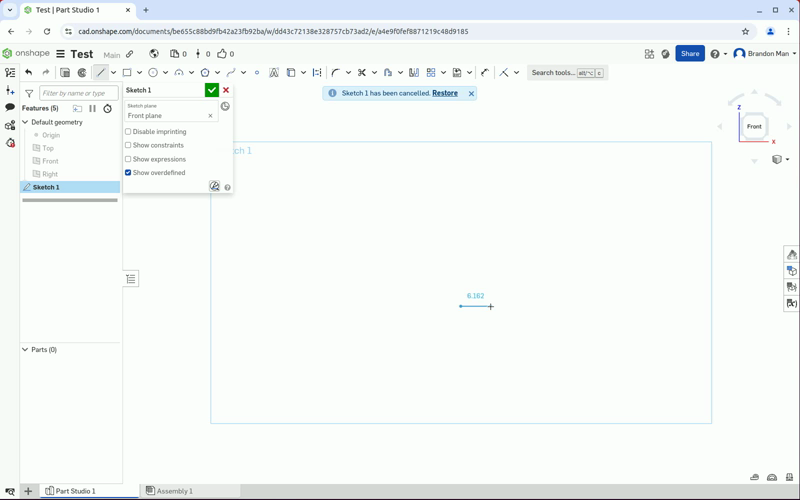
mouse_move(485, 306)
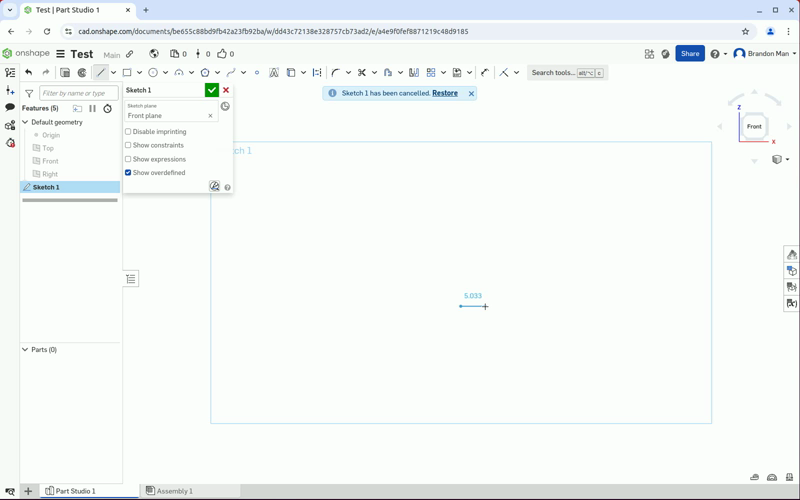
click(485, 306)
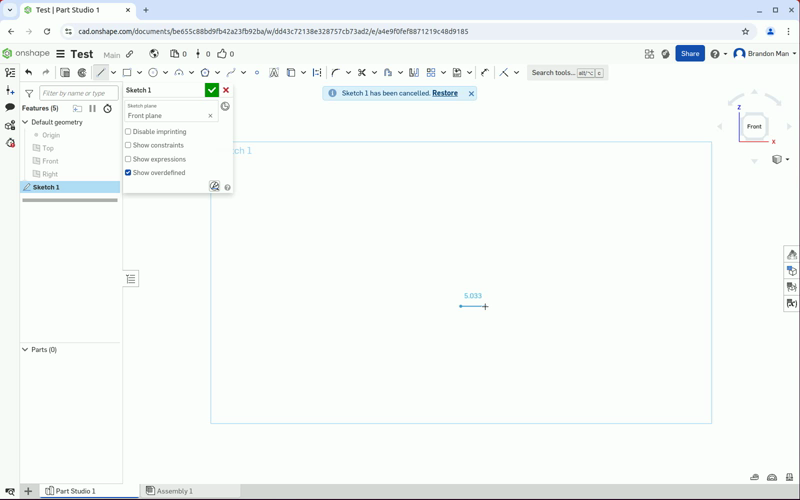
key_up(shift)
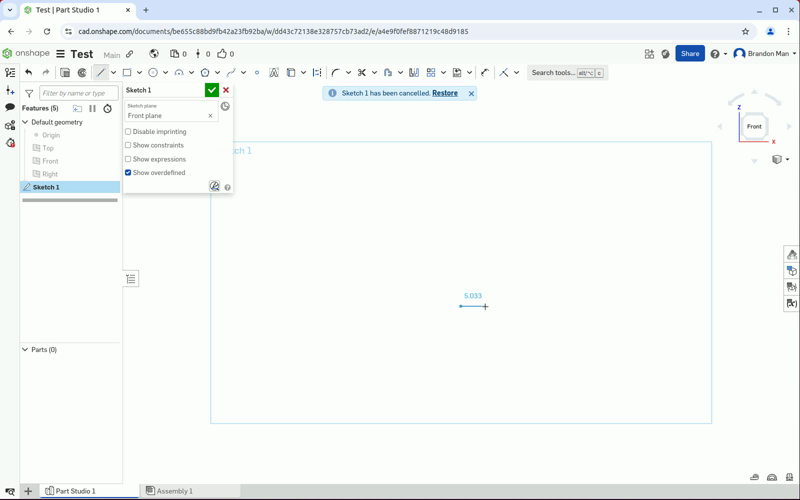
key_down(shift)
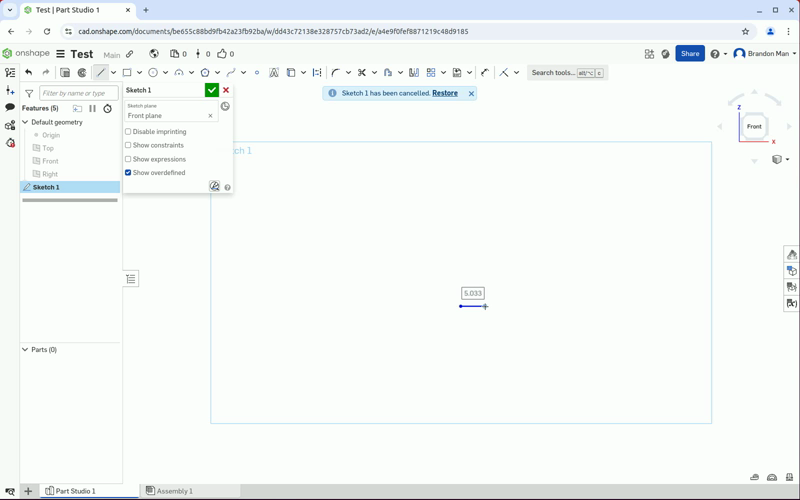
mouse_move(515, 306)
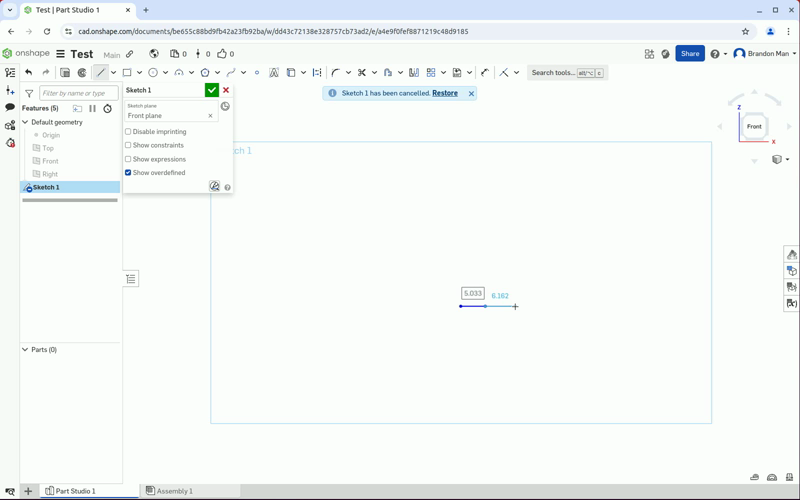
mouse_move(485, 282)
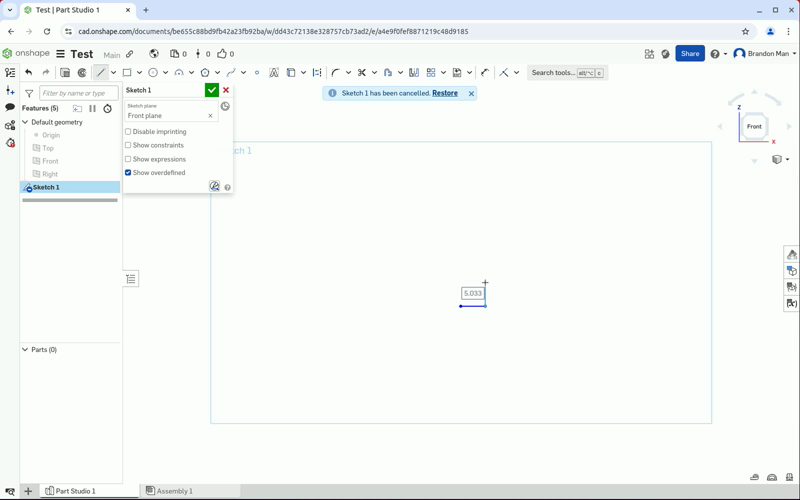
click(485, 282)
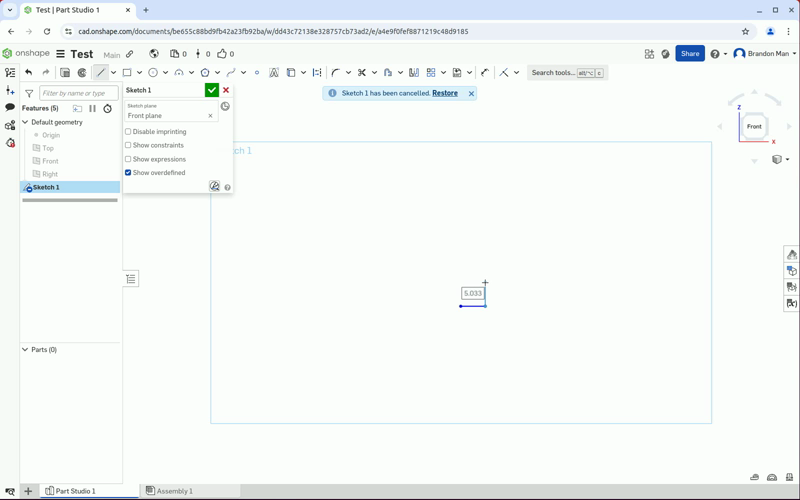
key_up(shift)
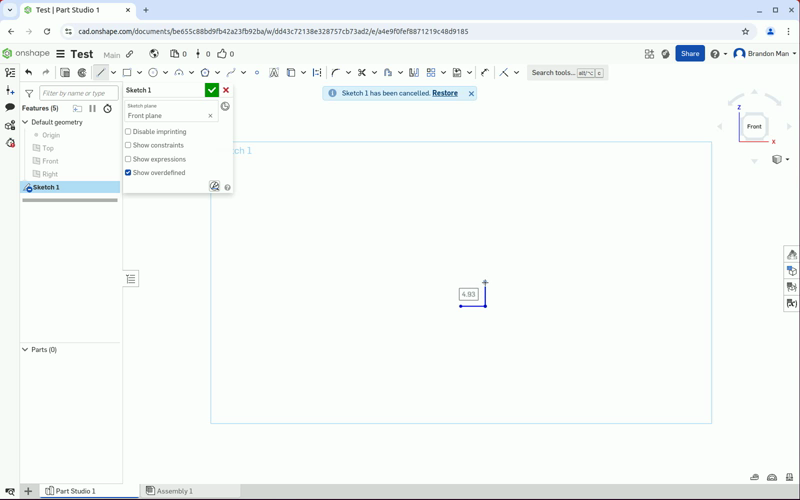
key(esc)
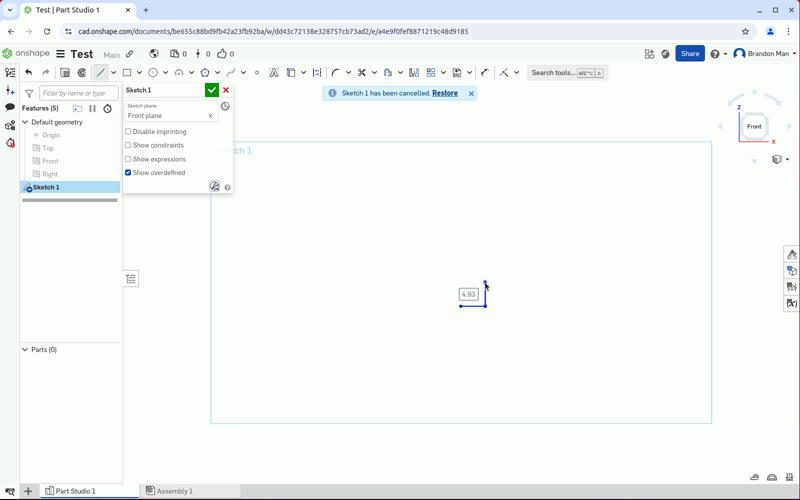
key(a)
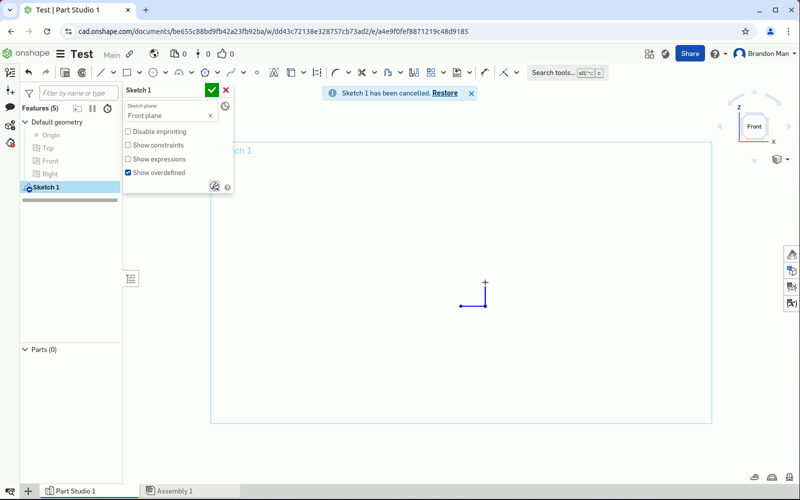
mouse_move(485, 282)
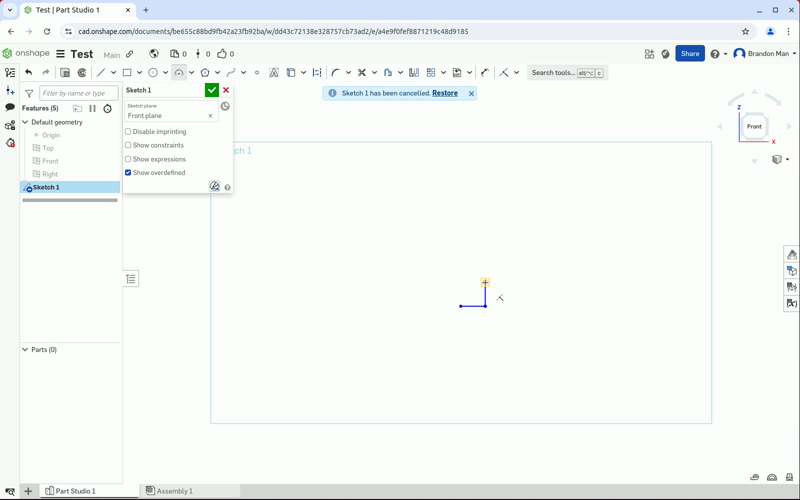
click(485, 282)
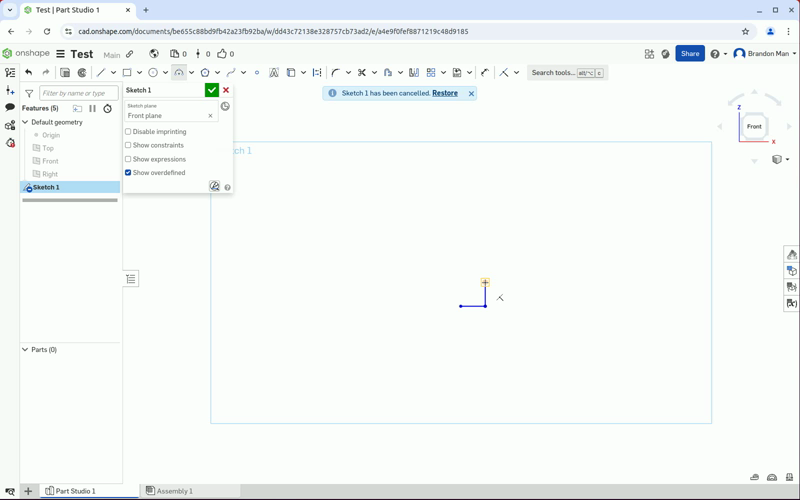
mouse_move(460, 306)
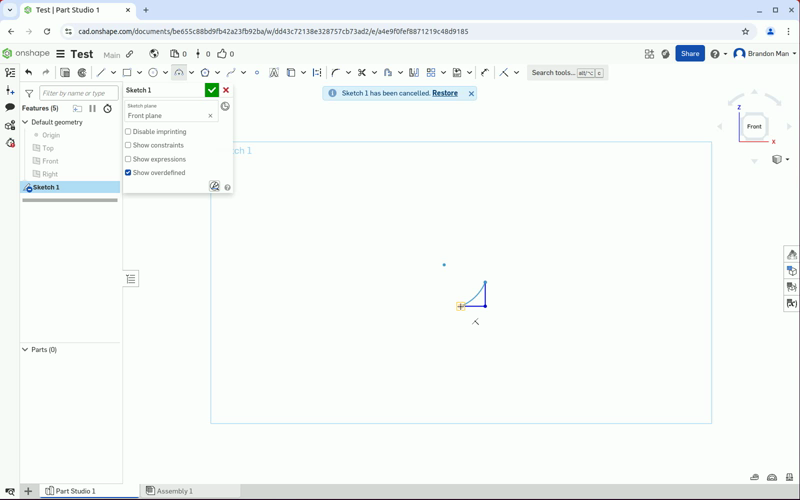
click(460, 306)
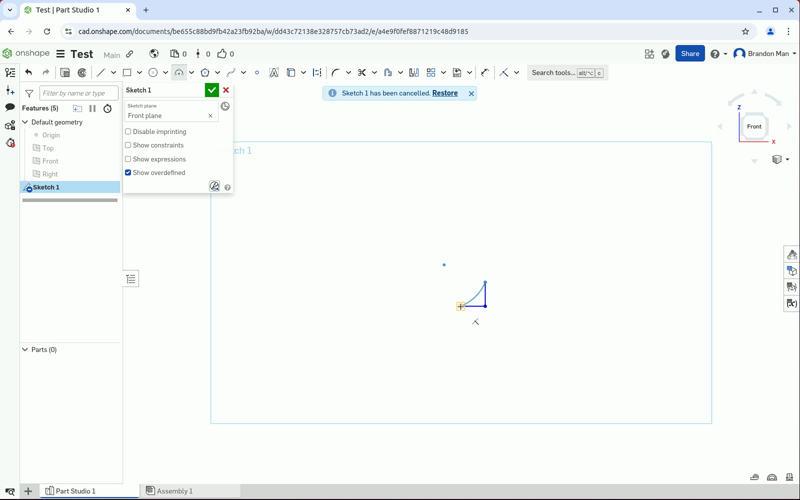
key_down(shift)
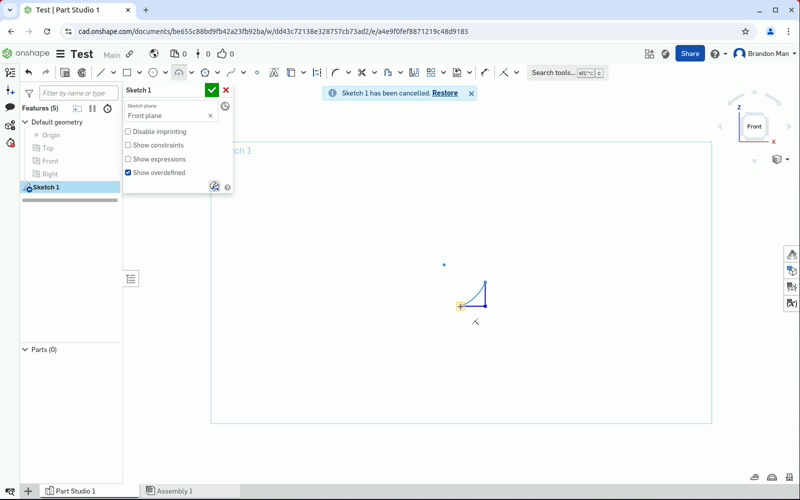
mouse_move(477, 299)
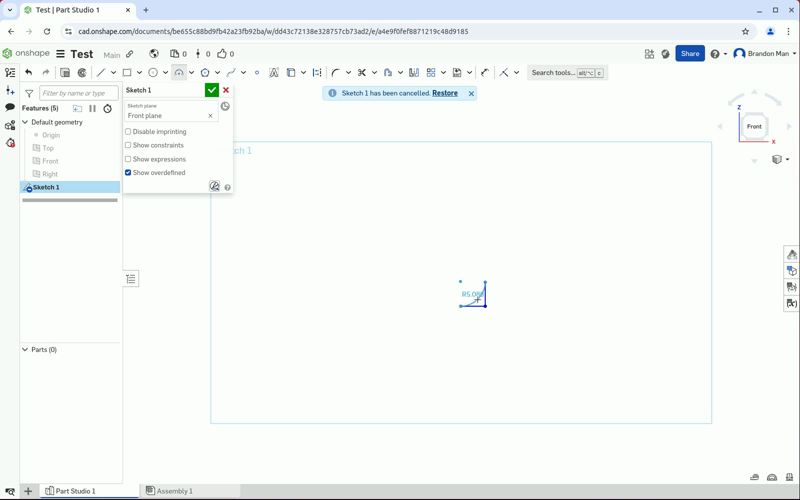
click(477, 299)
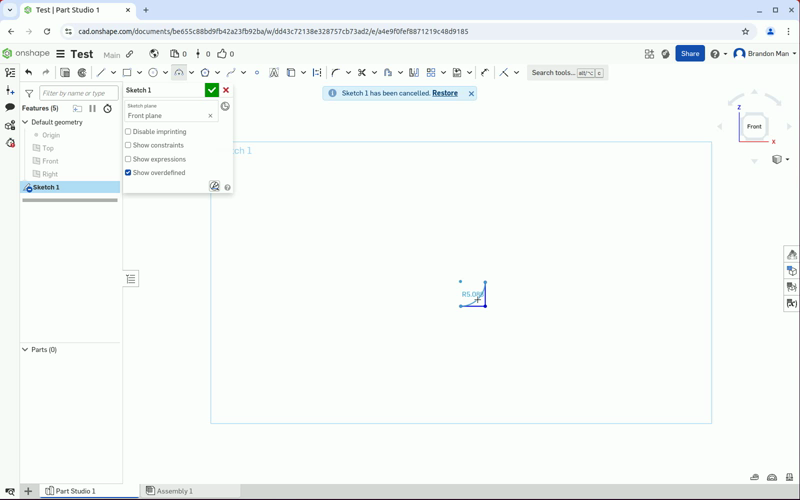
key_up(shift)
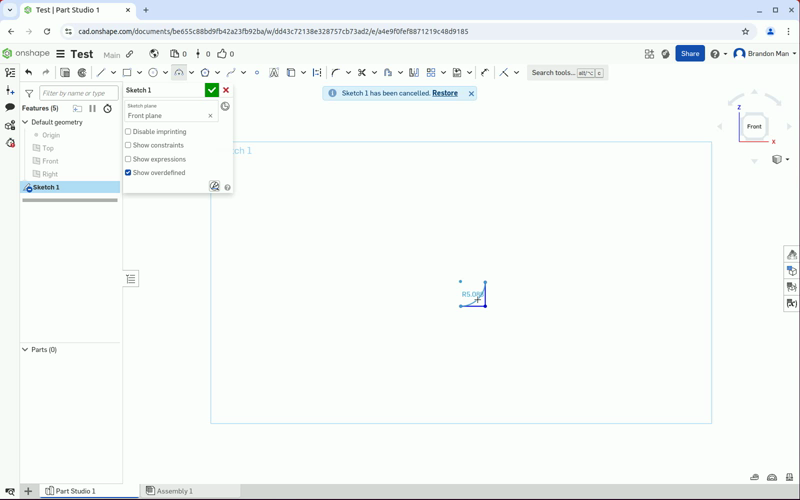
key(esc)
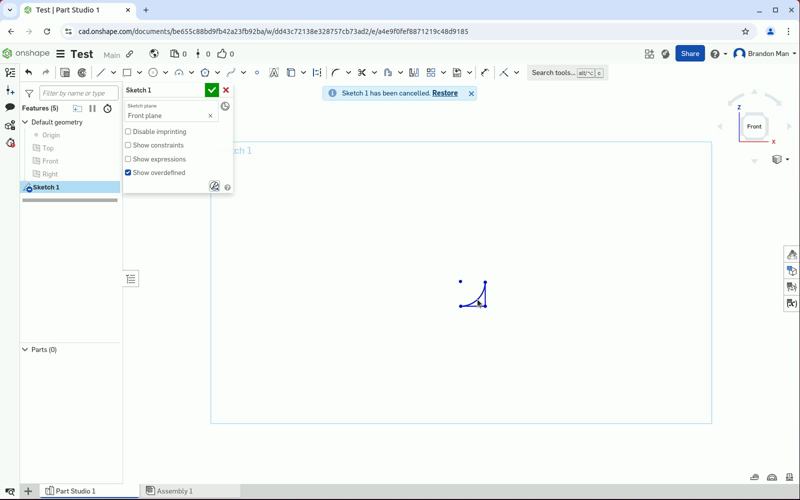
mouse_move(482, 298)
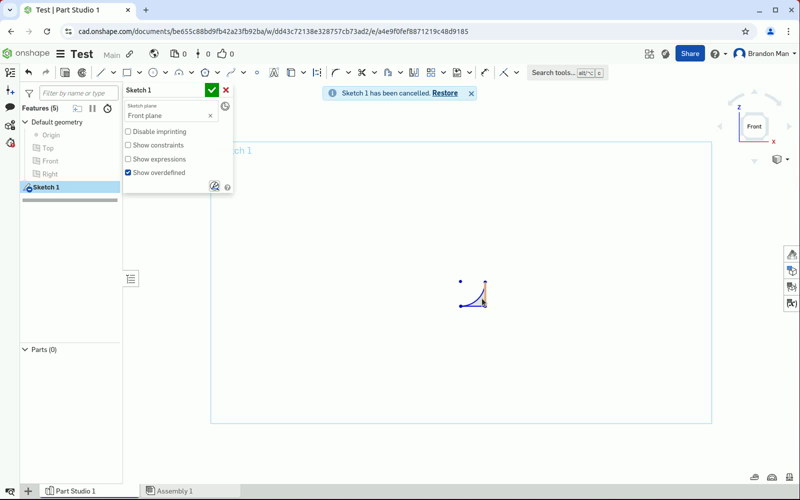
scroll(6)
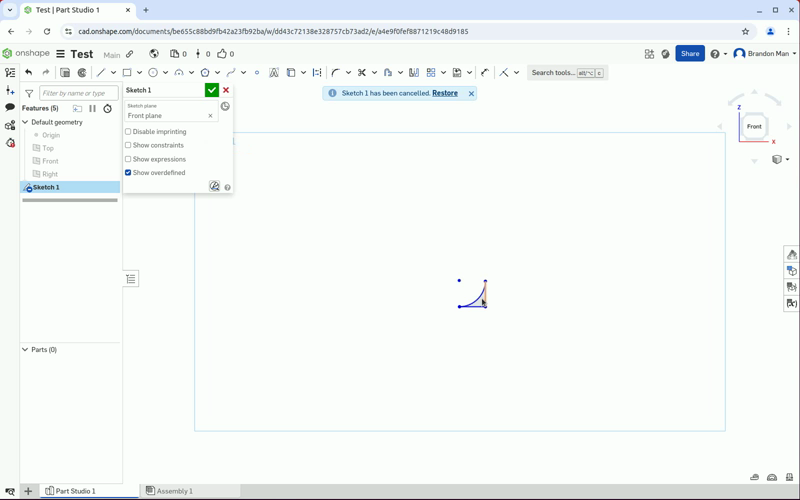
scroll(6)
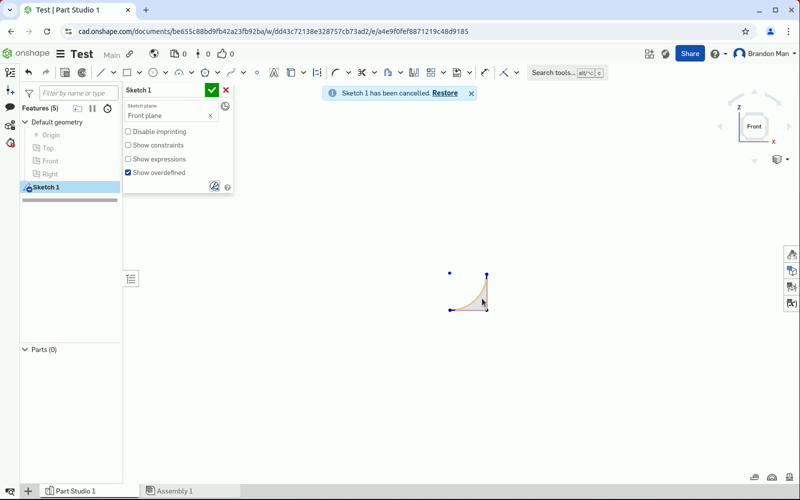
scroll(6)
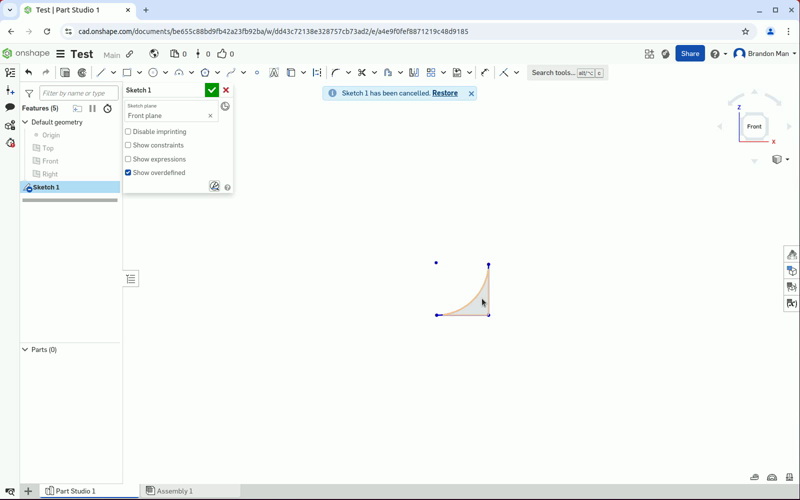
scroll(6)
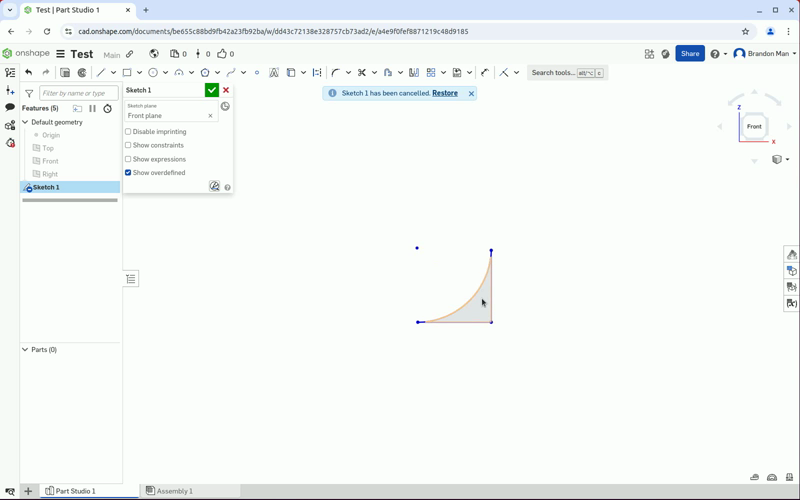
scroll(6)
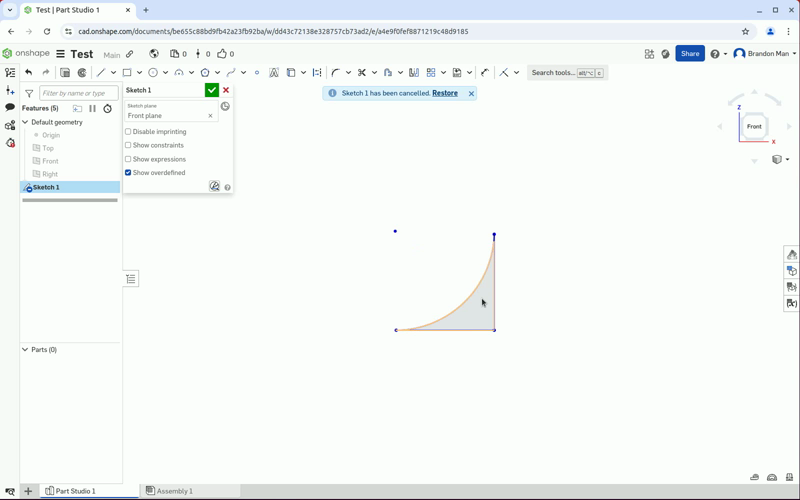
scroll(6)
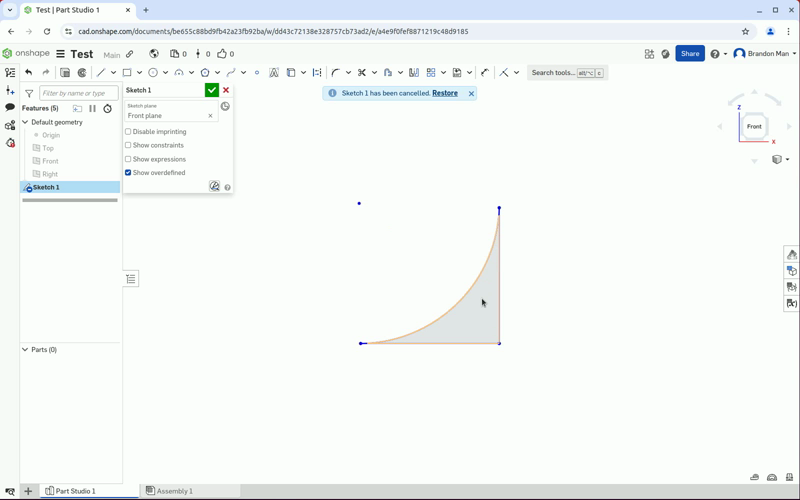
scroll(6)
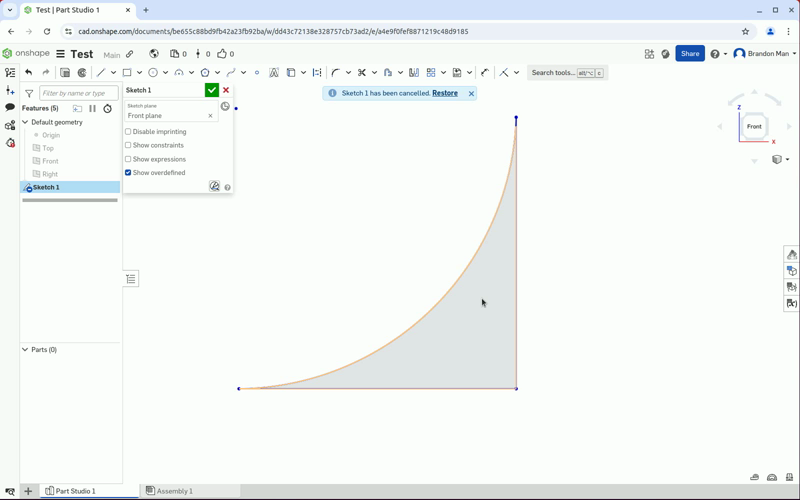
click(482, 298)
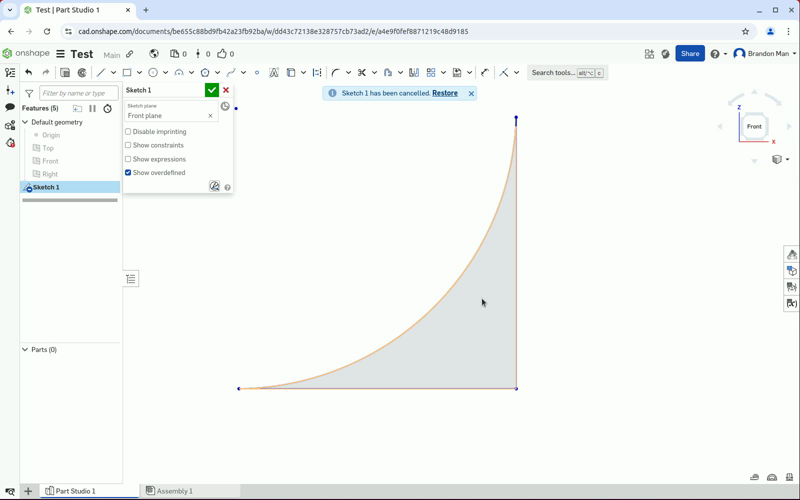
scroll(-6)
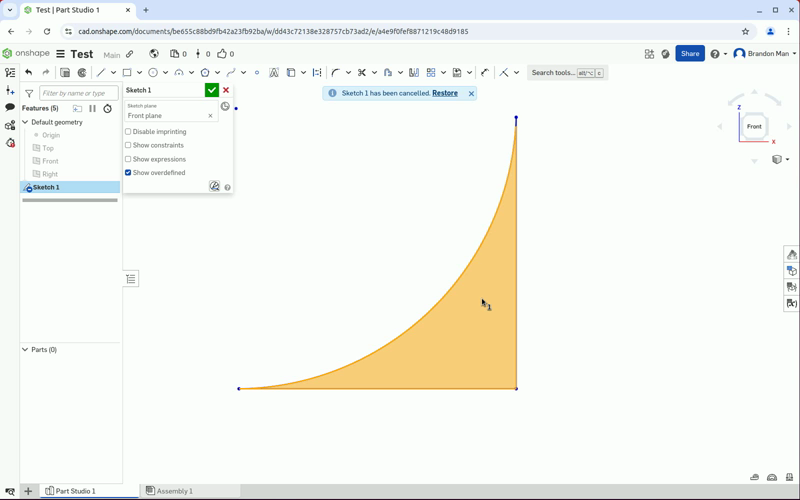
scroll(-6)
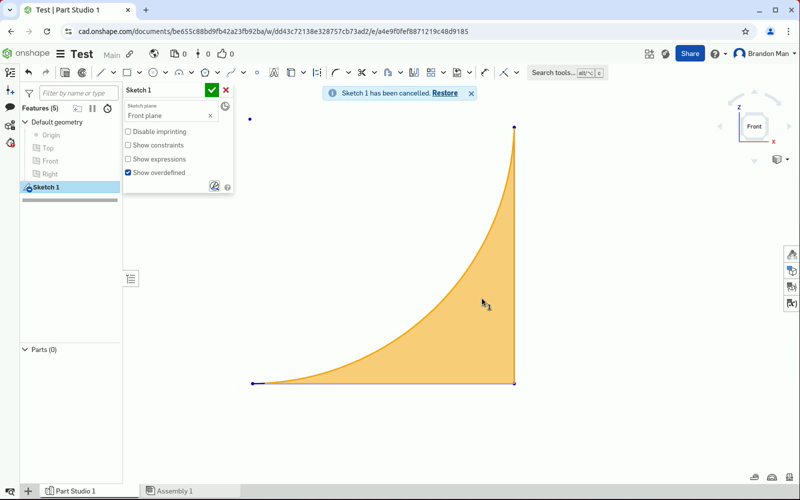
scroll(-6)
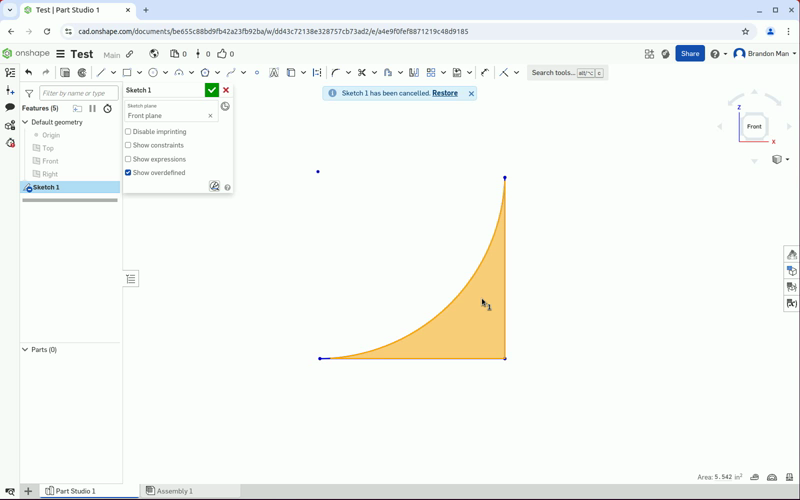
scroll(-6)
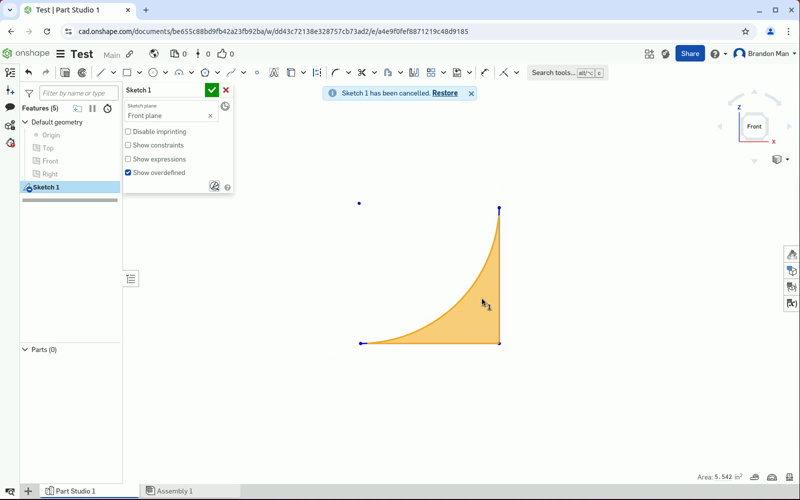
scroll(-6)
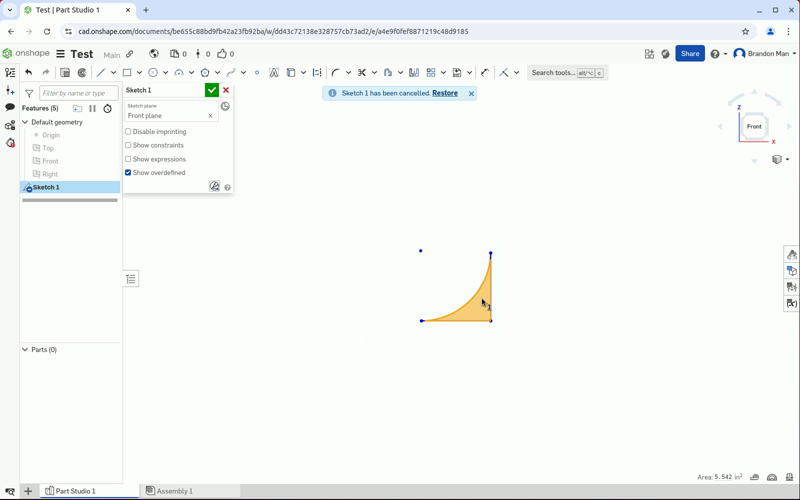
scroll(-6)
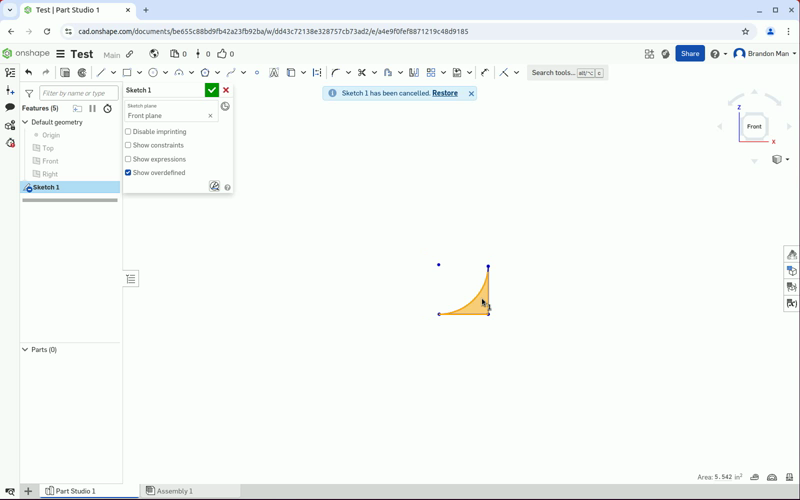
scroll(-6)
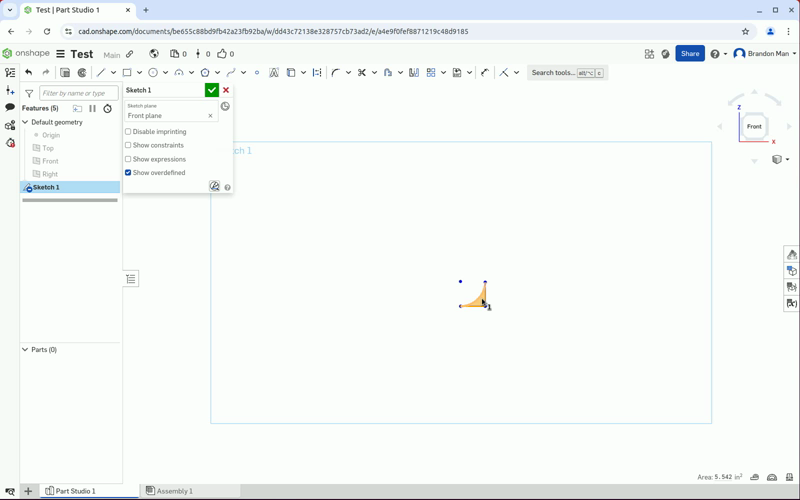
mouse_move(73, 352)
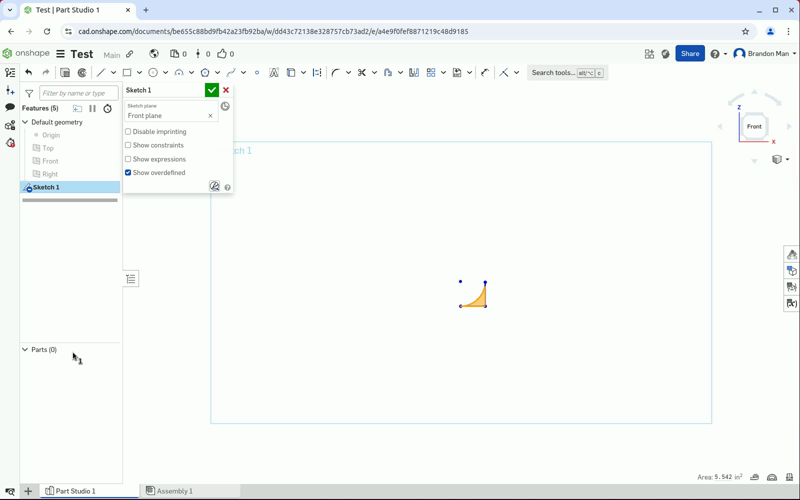
key(shift+y)
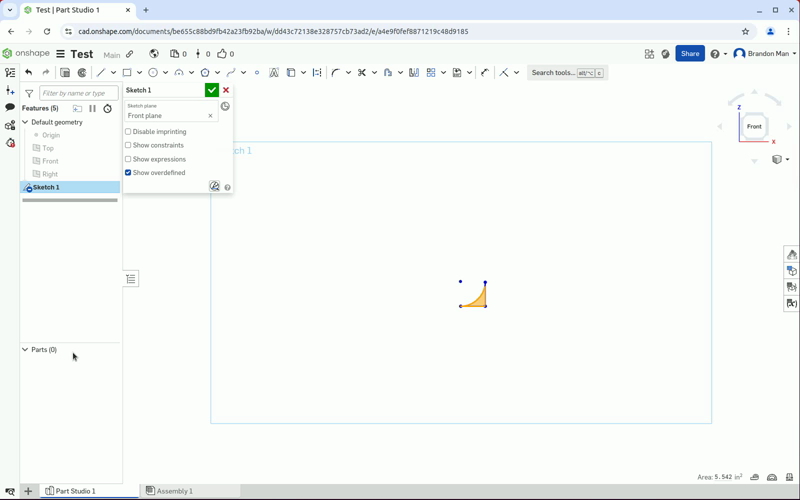
key(shift+e)
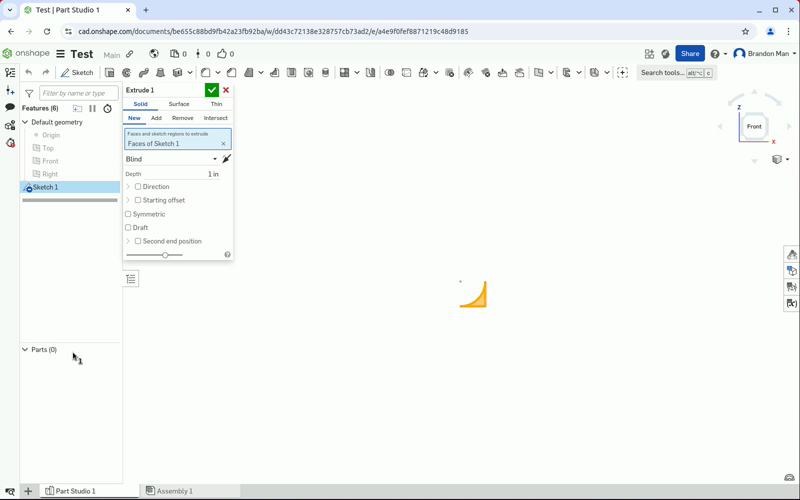
mouse_move(143, 106)
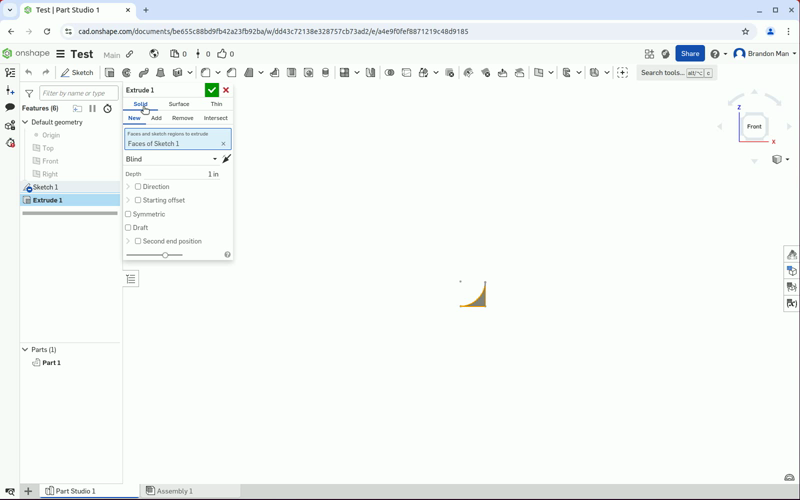
click(143, 106)
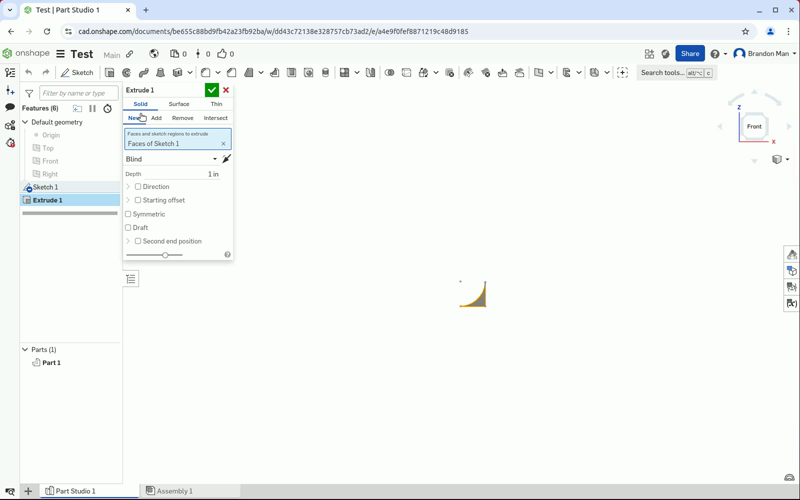
mouse_move(137, 120)
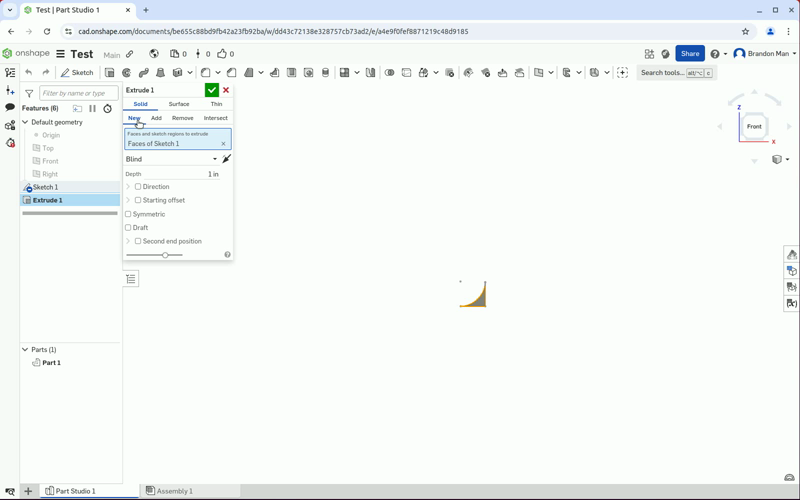
click(137, 120)
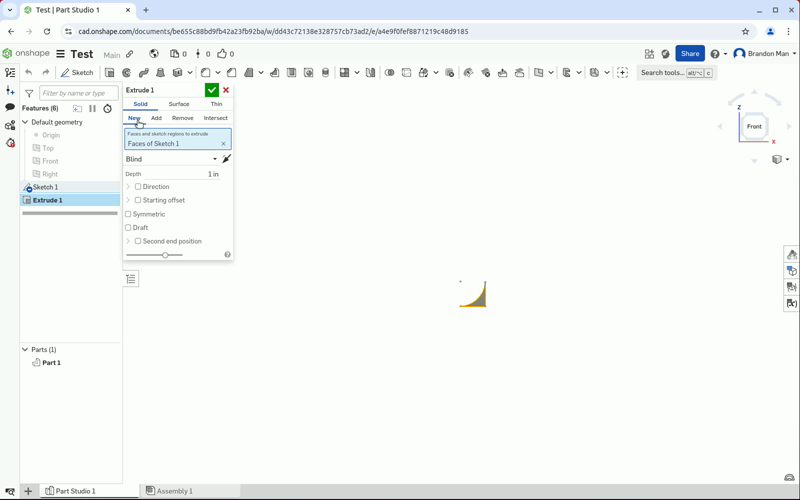
key(tab, 4)
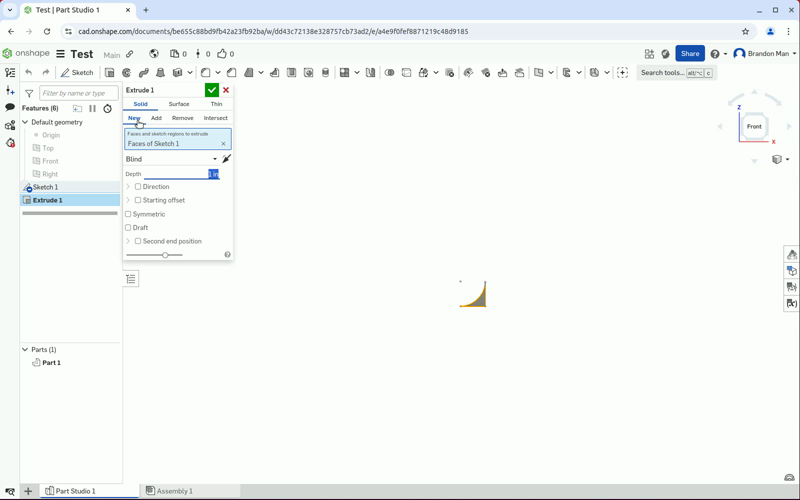
text(46.216)
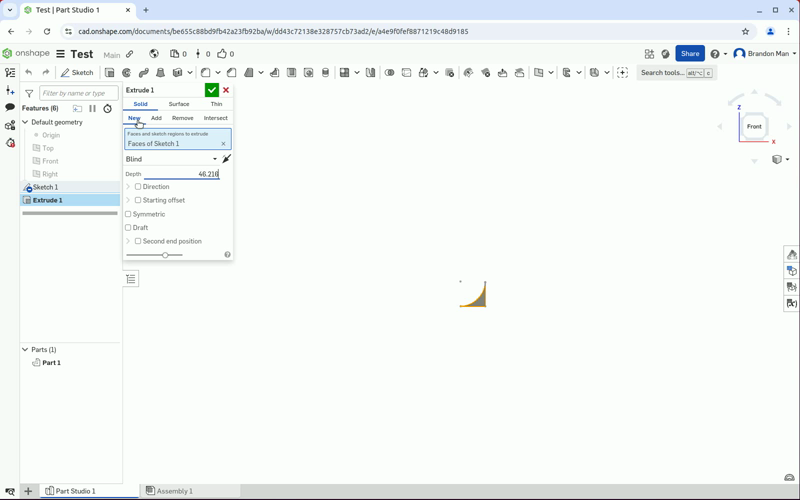
key(tab, 3)
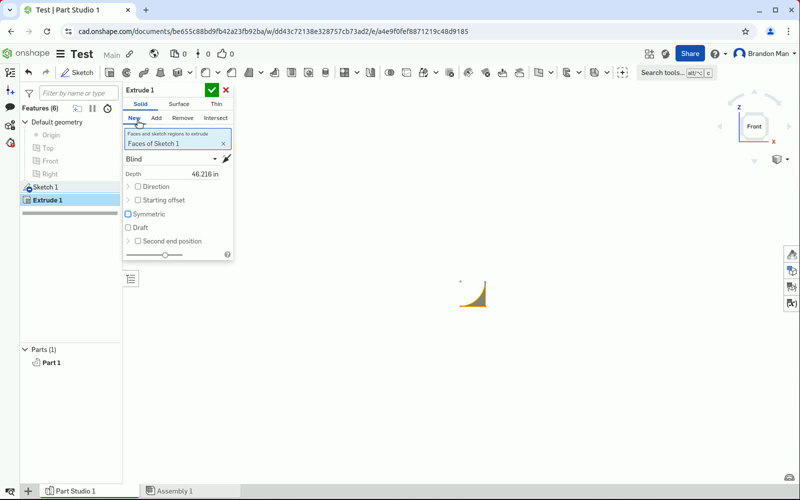
key(space)
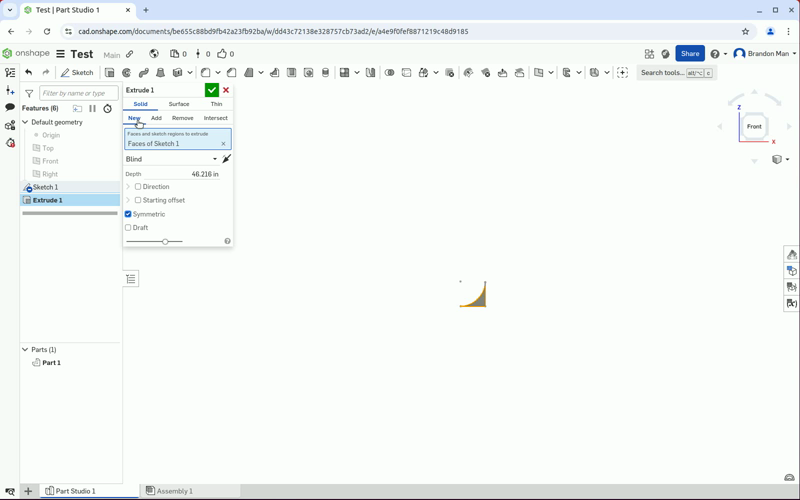
key(enter)
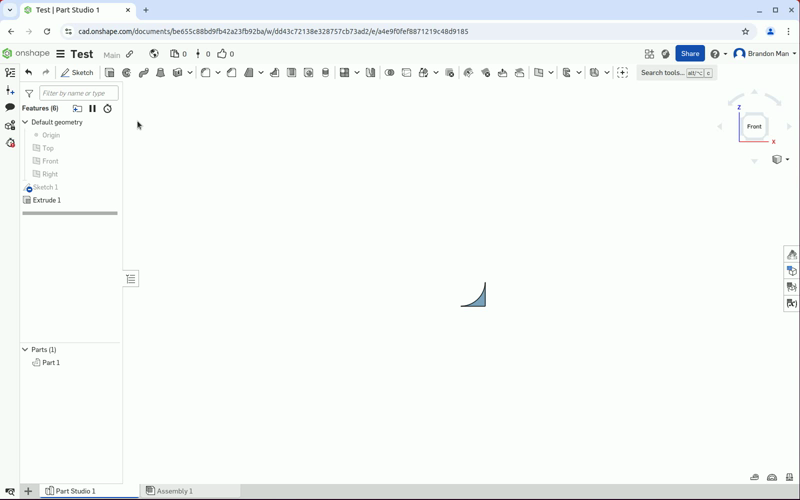
key(shift+h)
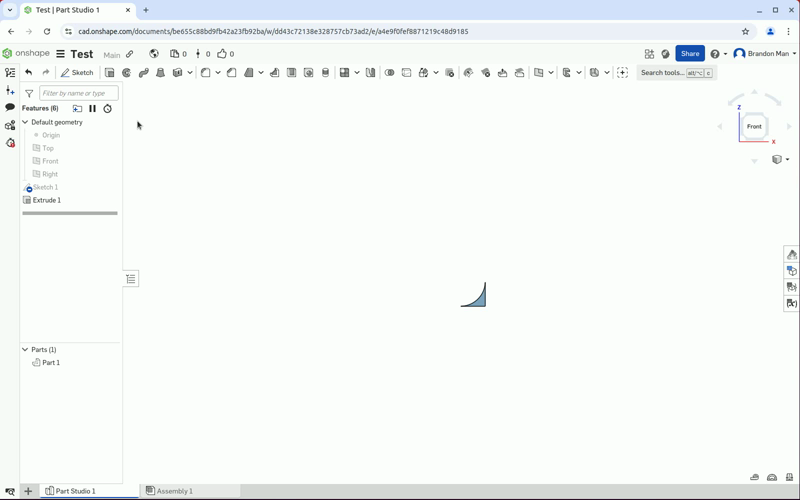
key(shift+h)
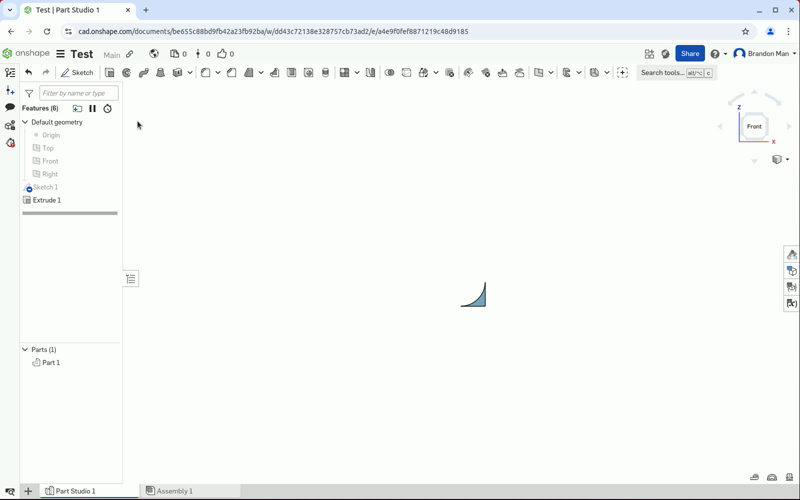
mouse_move(73, 189)
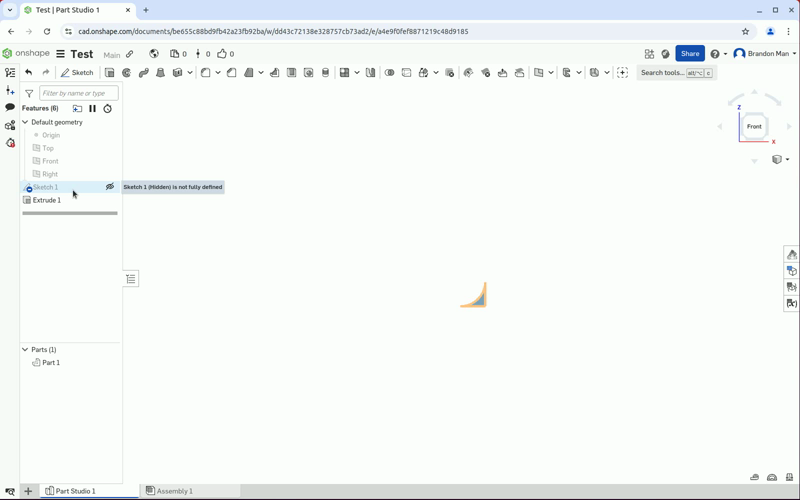
click(73, 189)
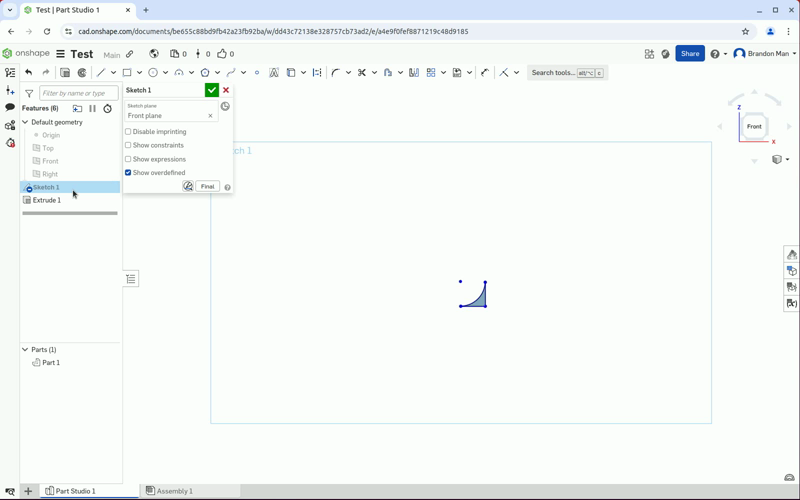
mouse_move(229, 92)
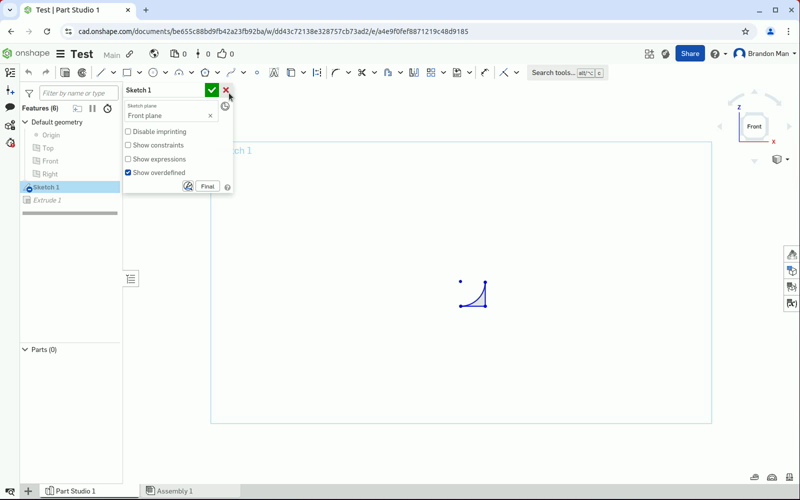
click(229, 92)
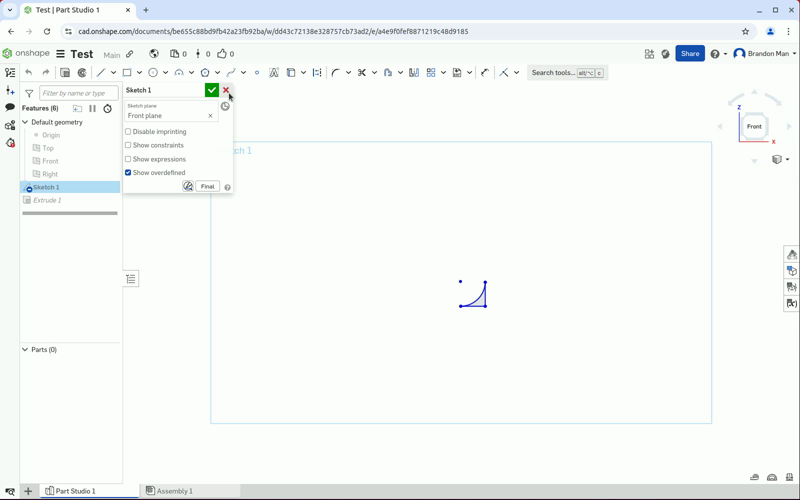
key(shift+s)
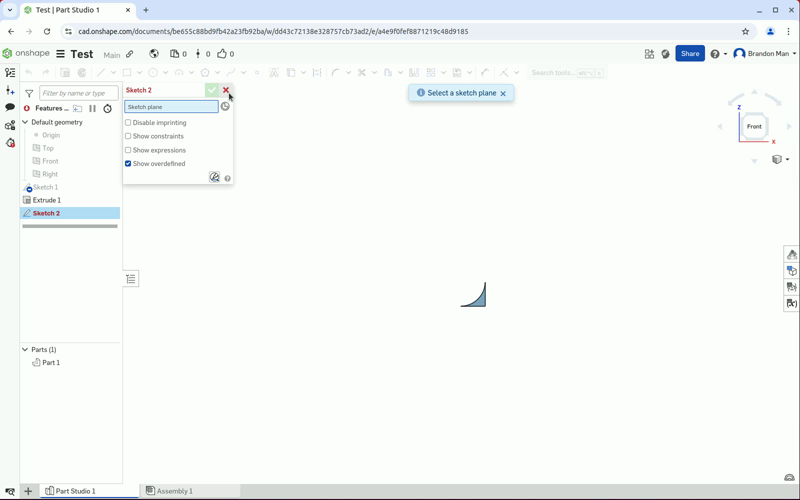
mouse_move(73, 163)
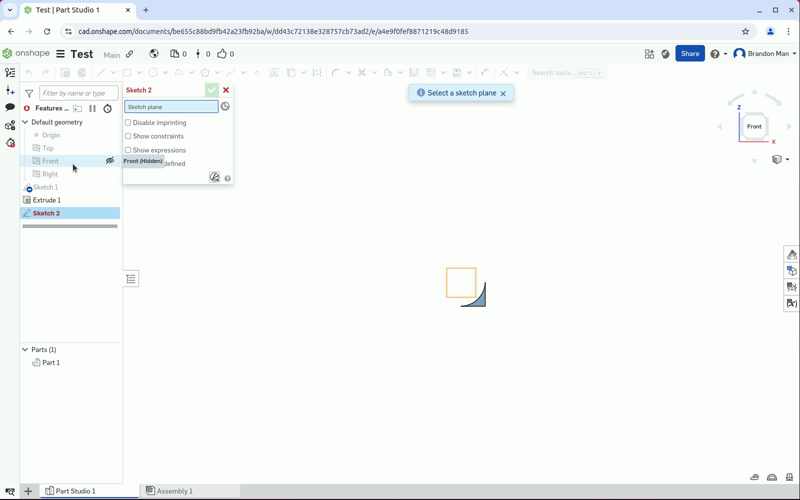
click(73, 163)
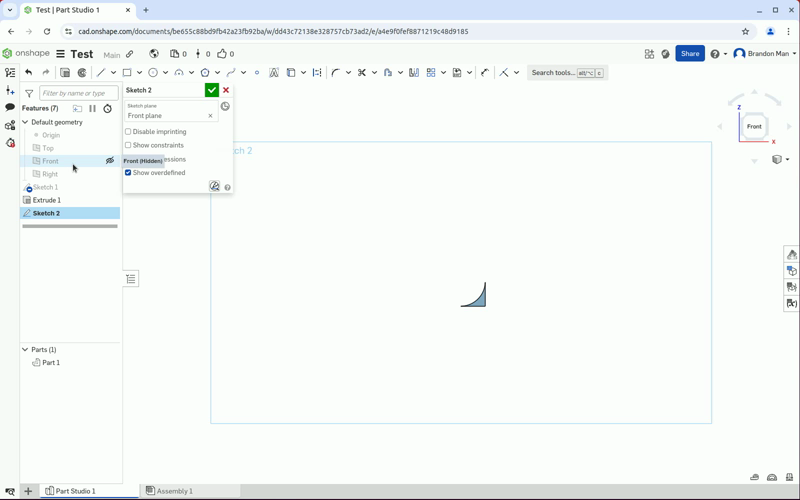
mouse_move(73, 352)
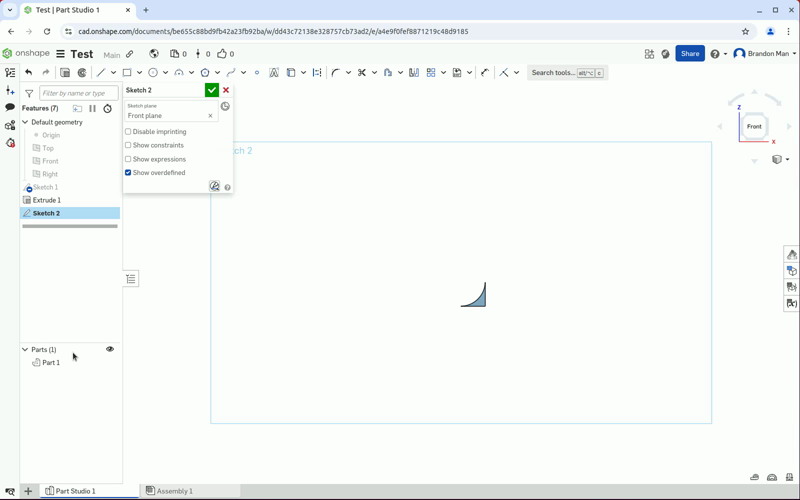
key(y)
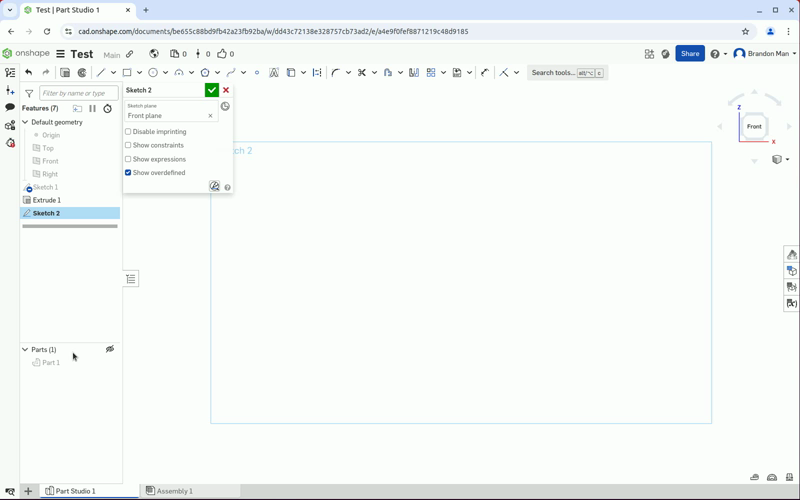
key(l)
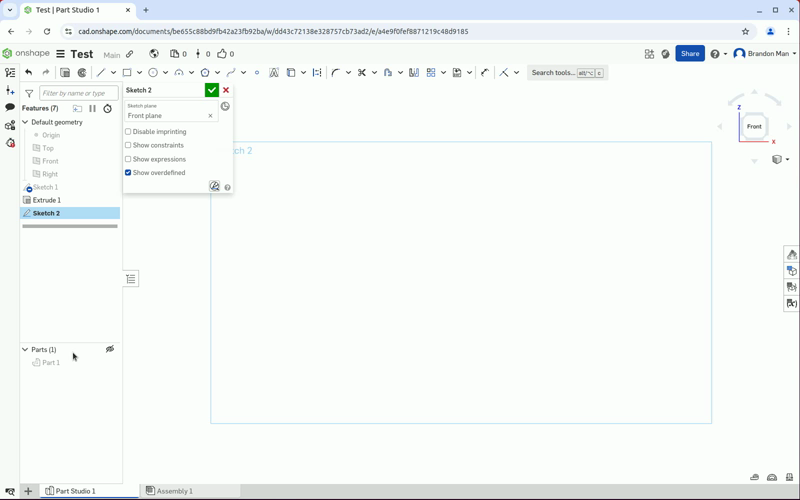
key_down(shift)
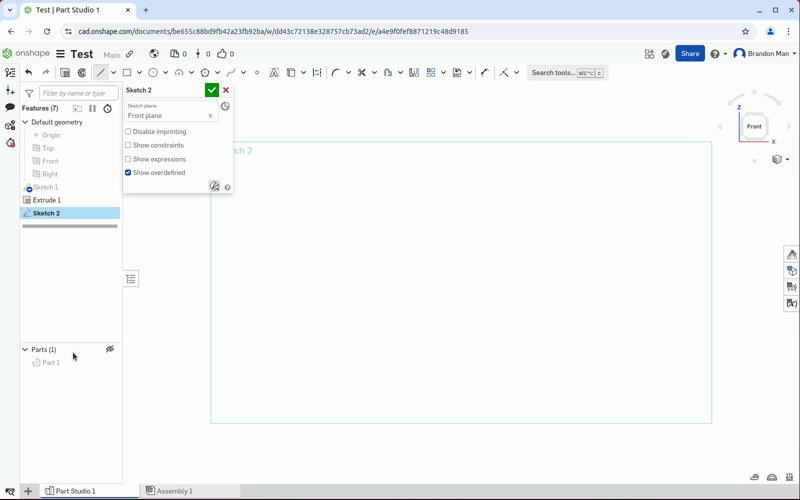
mouse_move(437, 306)
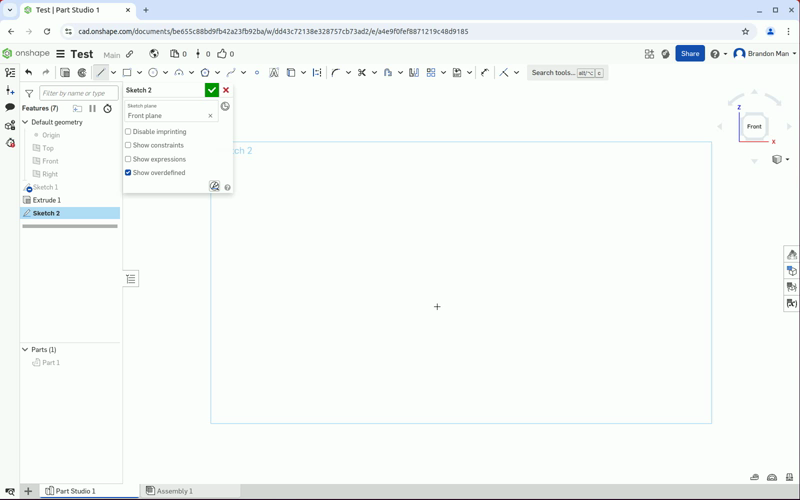
click(437, 306)
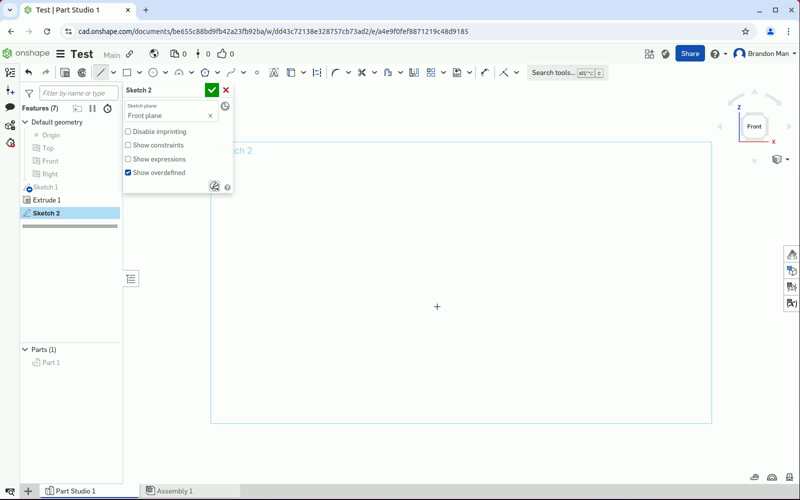
key_up(shift)
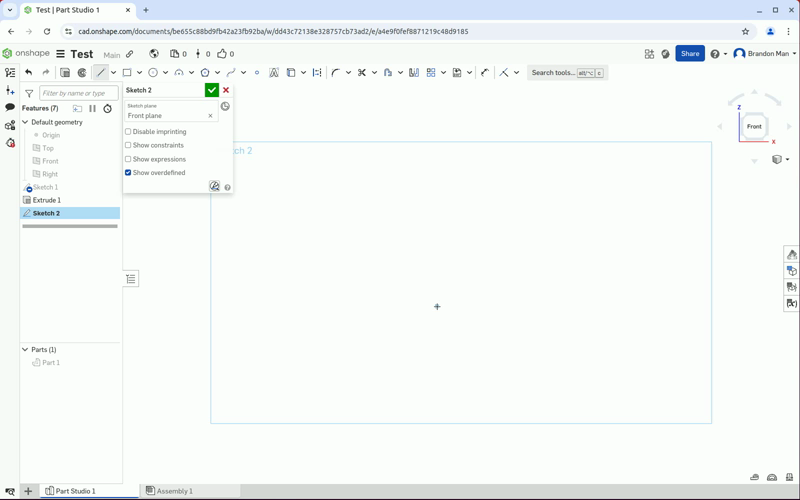
key_down(shift)
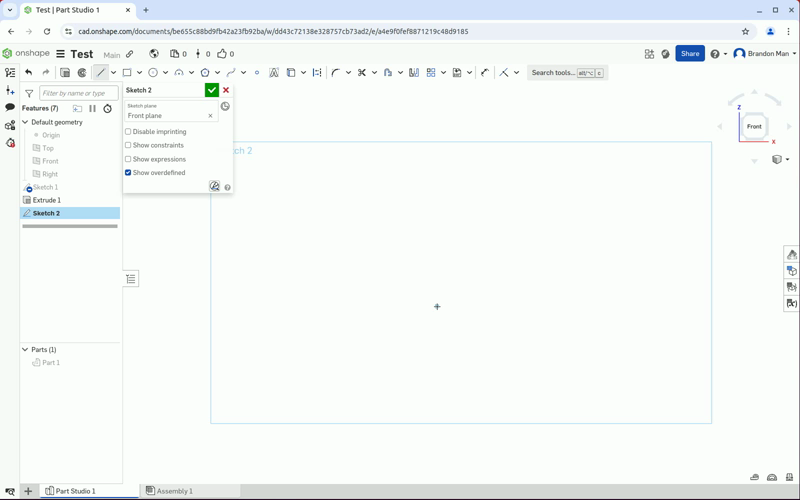
mouse_move(467, 306)
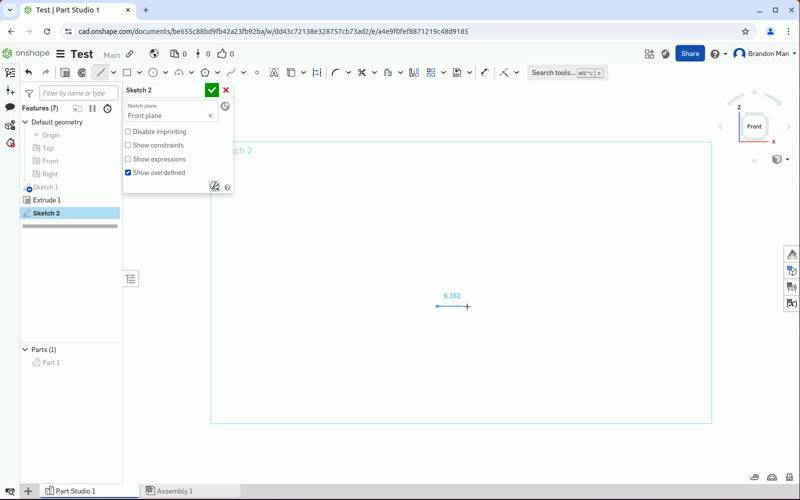
mouse_move(461, 306)
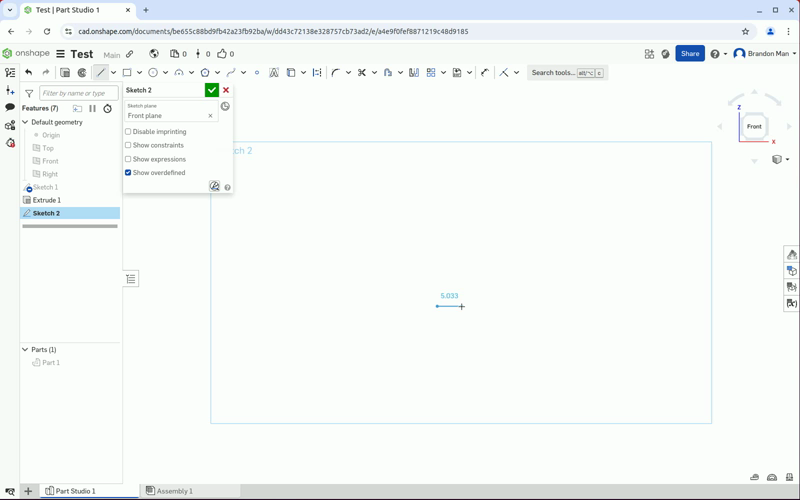
click(461, 306)
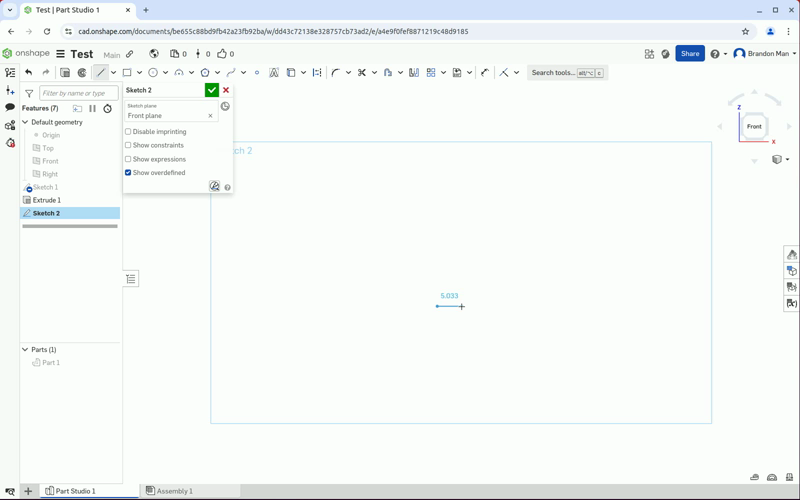
key_up(shift)
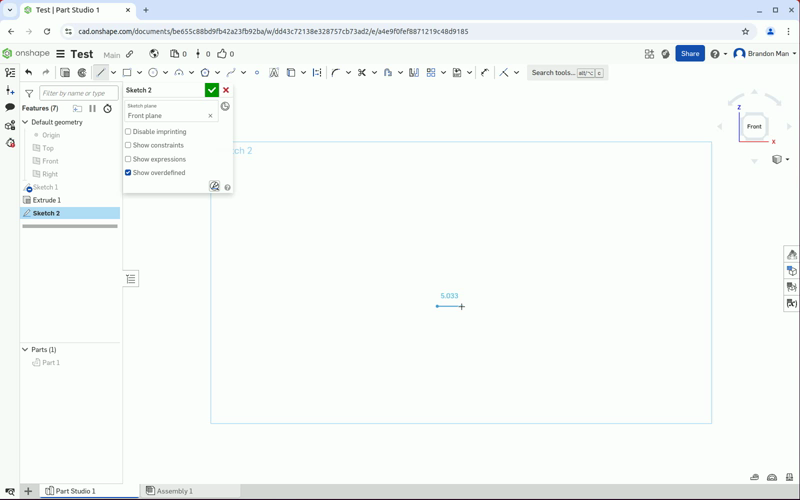
key(esc)
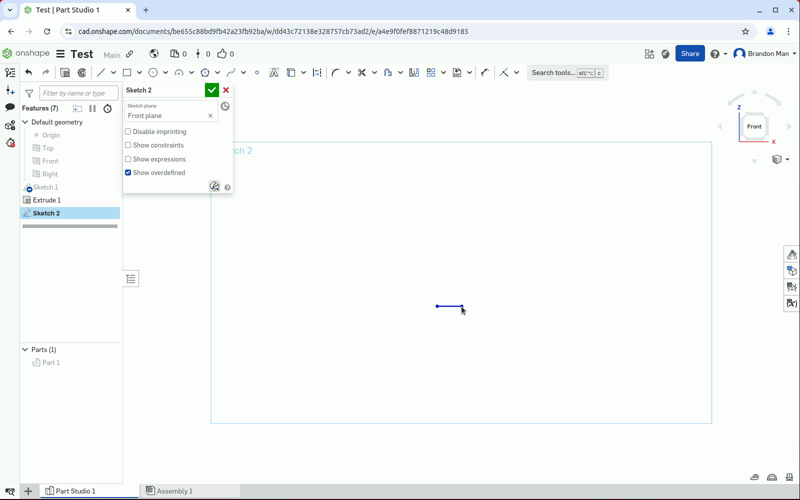
key(a)
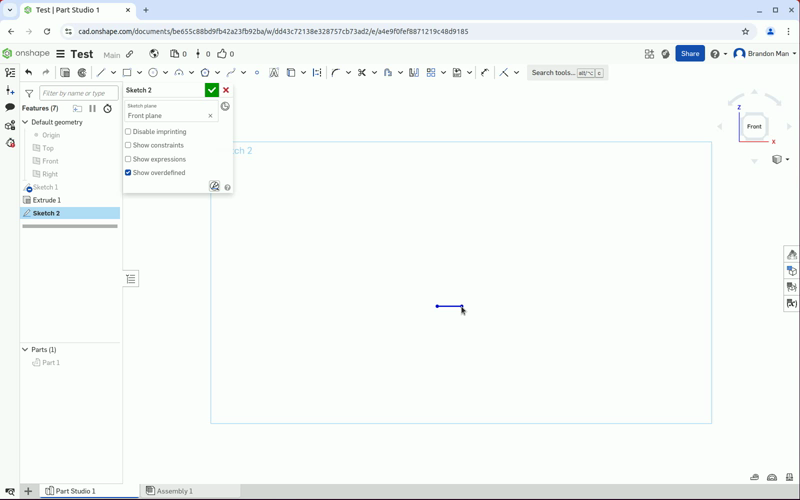
mouse_move(461, 306)
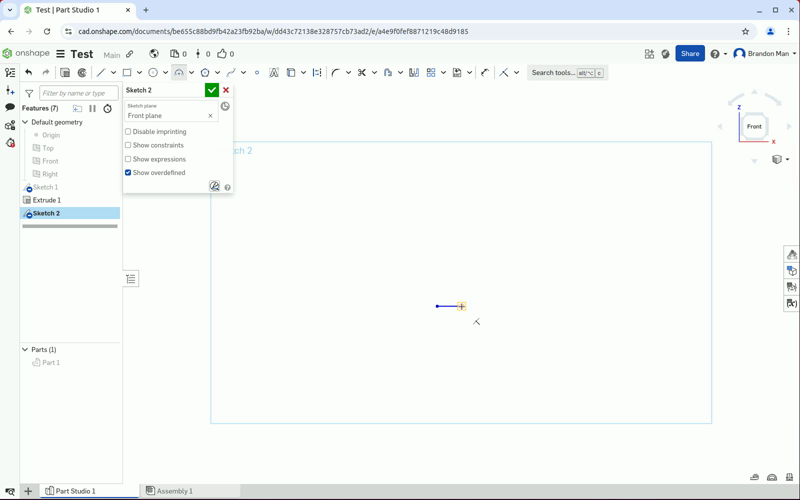
click(461, 306)
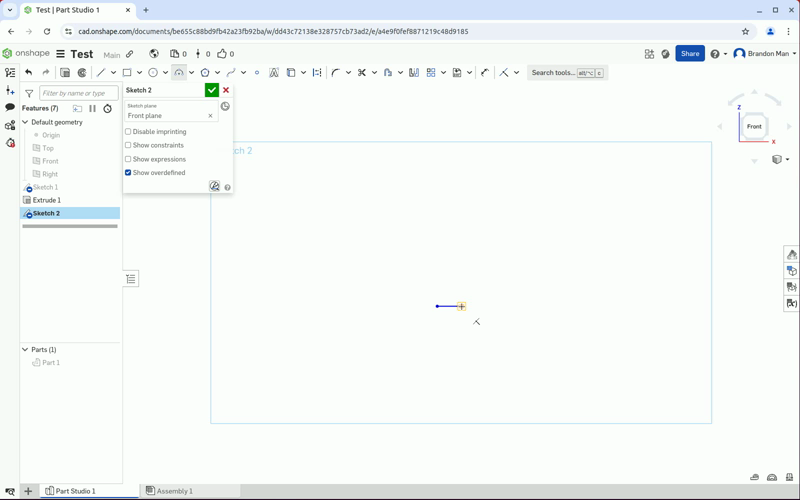
key_down(shift)
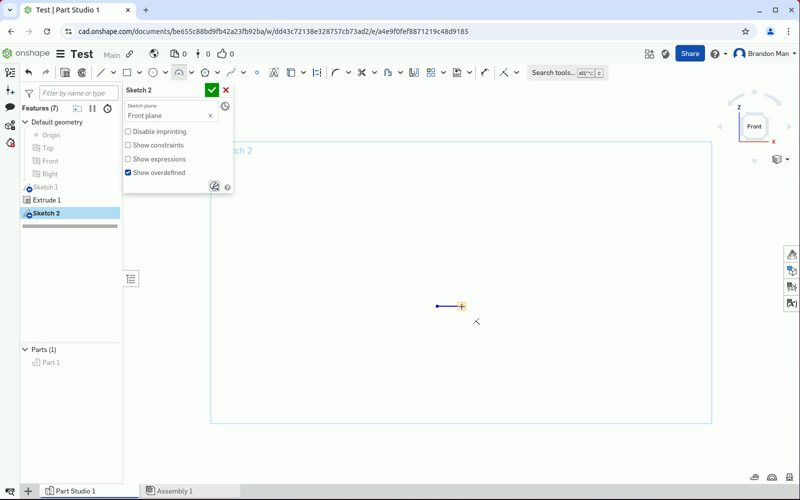
mouse_move(437, 282)
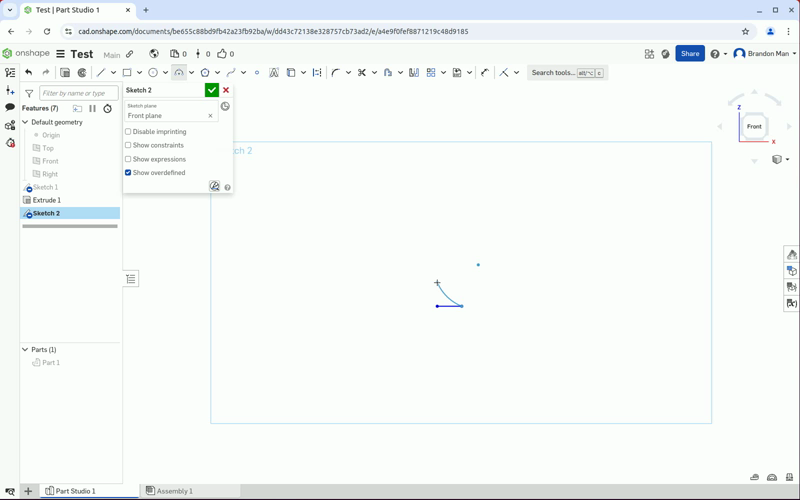
click(437, 282)
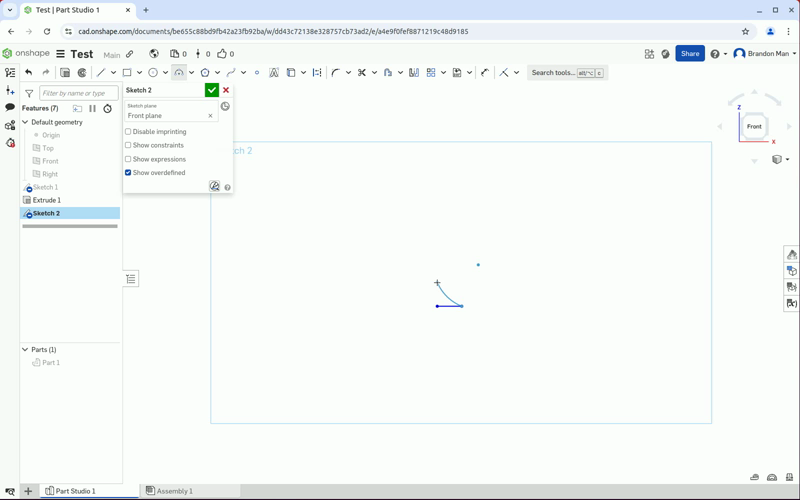
mouse_move(444, 299)
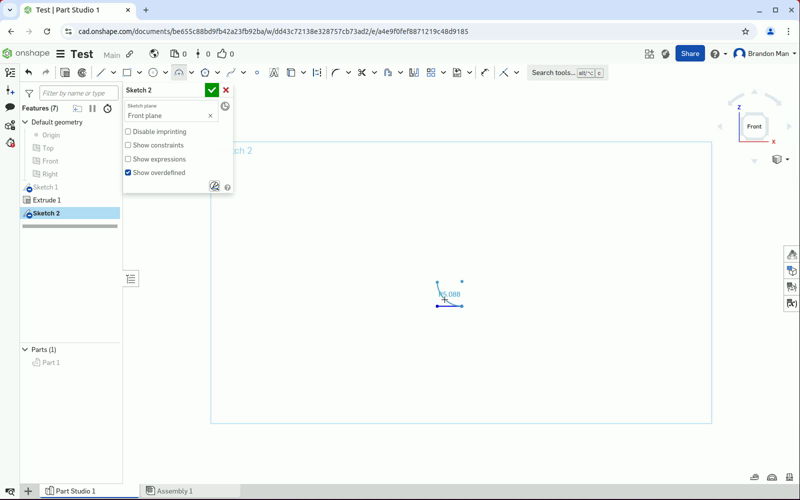
click(444, 299)
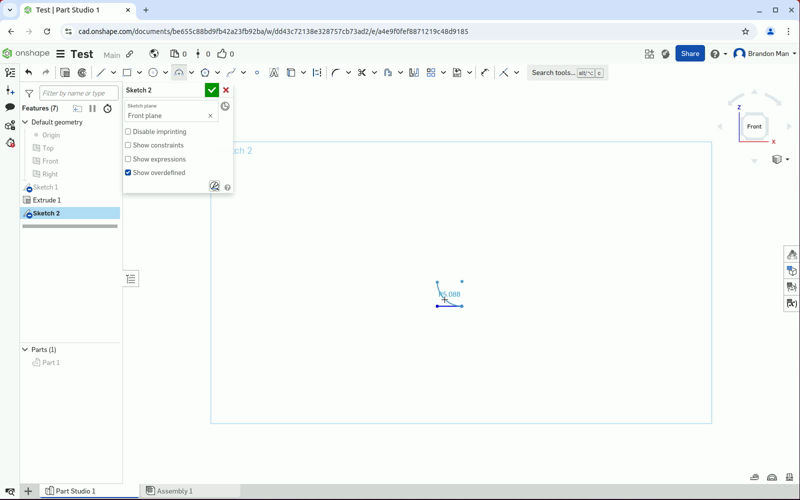
key_up(shift)
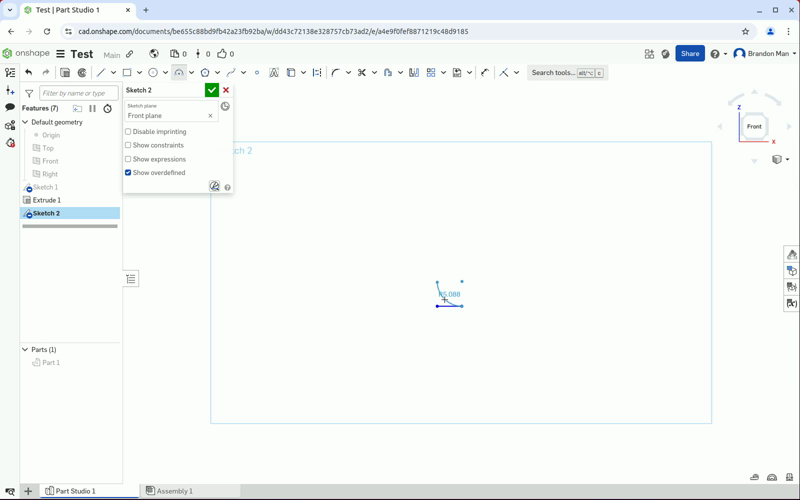
key(esc)
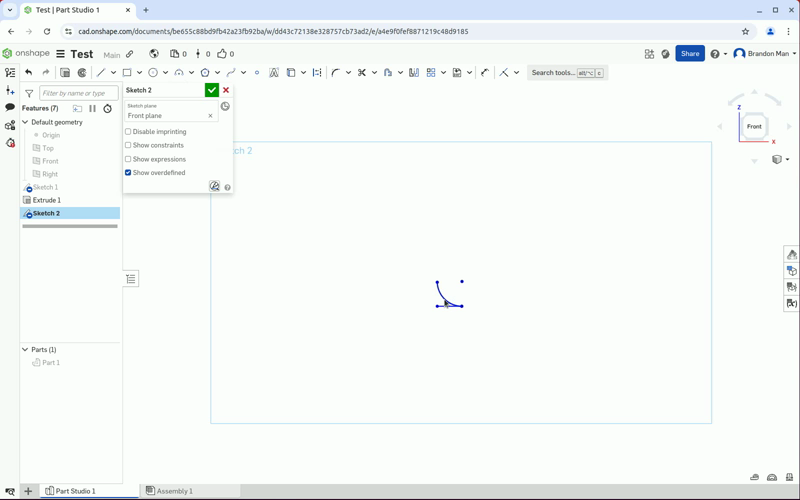
key(l)
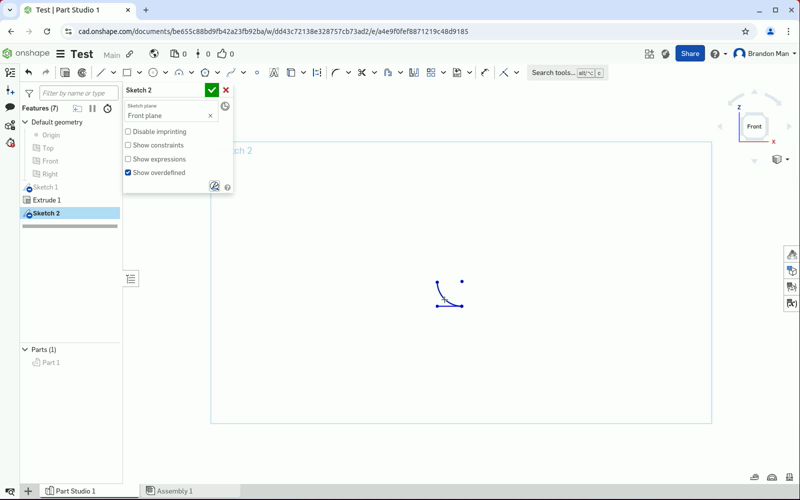
mouse_move(437, 282)
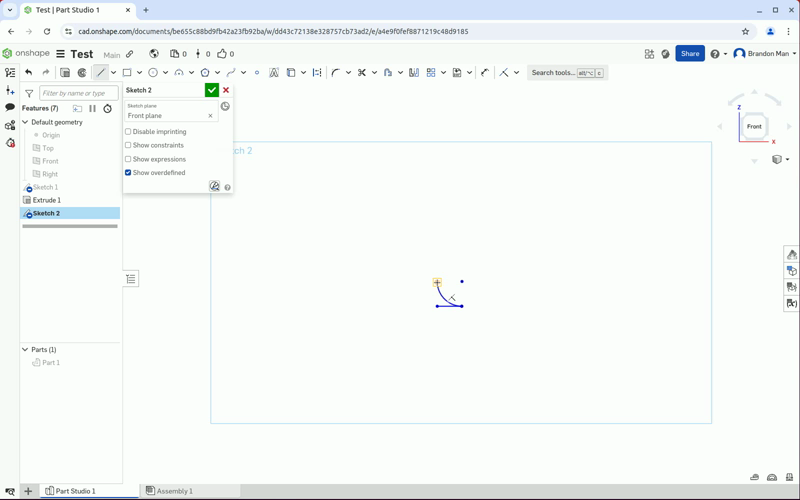
click(437, 282)
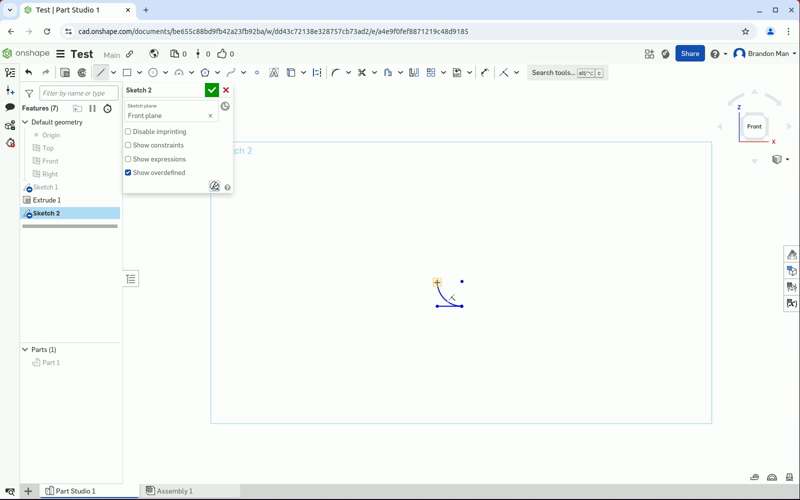
mouse_move(467, 282)
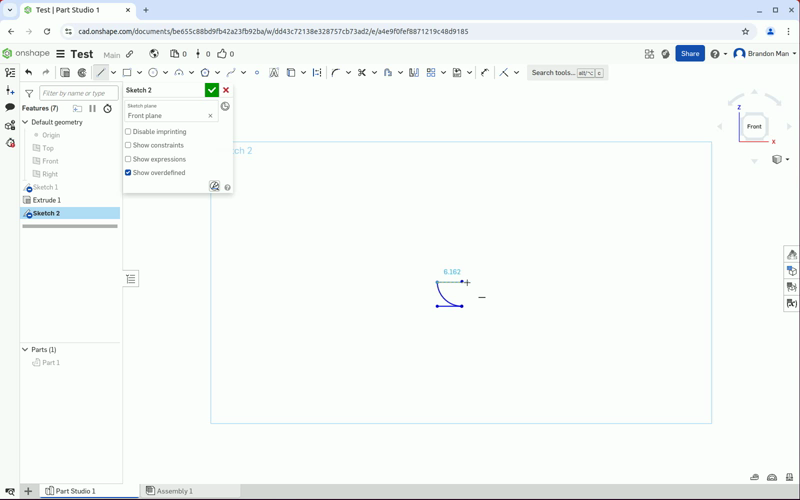
key_down(shift)
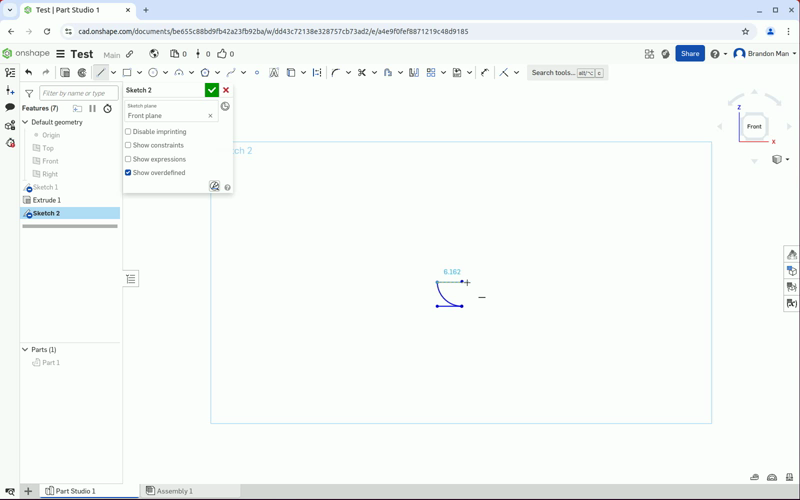
mouse_move(437, 306)
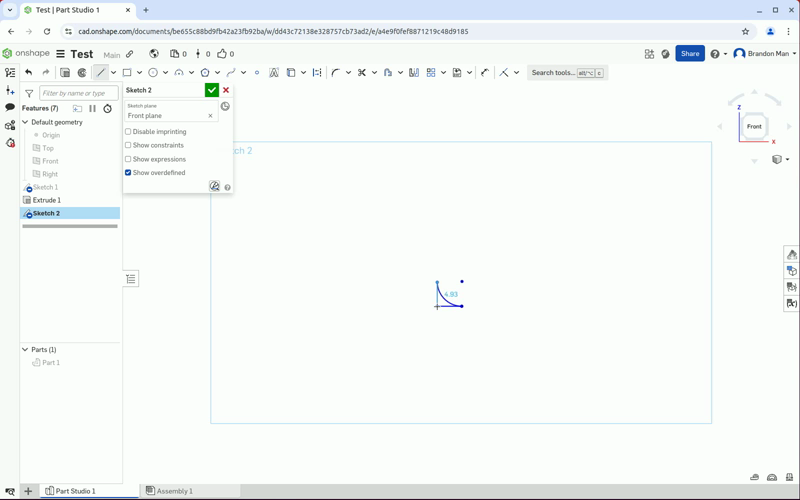
key_up(shift)
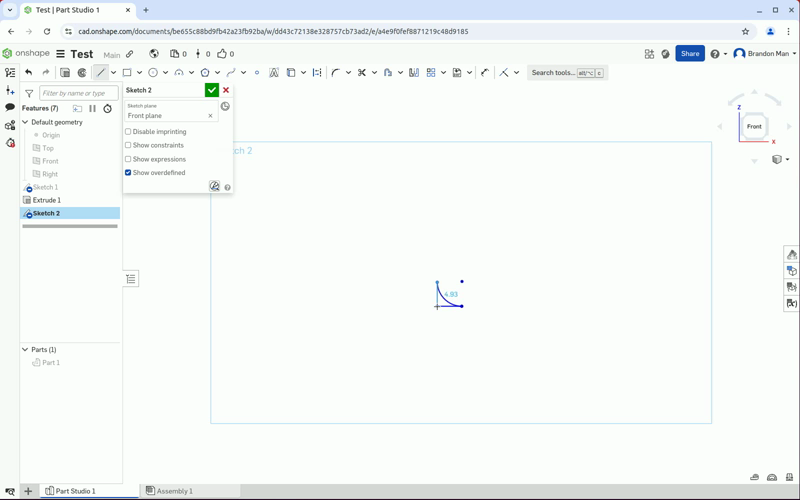
click(437, 306)
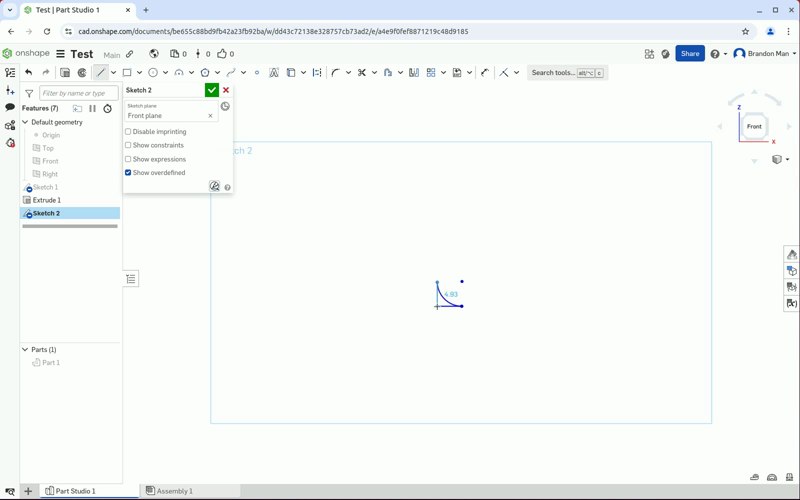
key(esc)
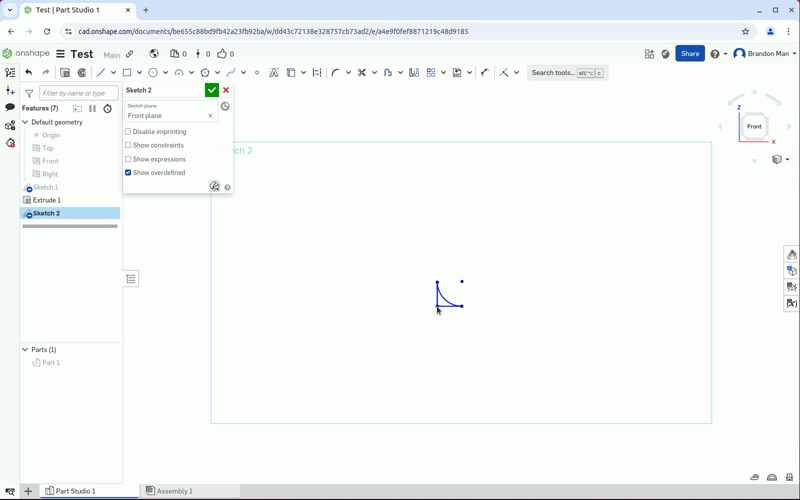
mouse_move(444, 300)
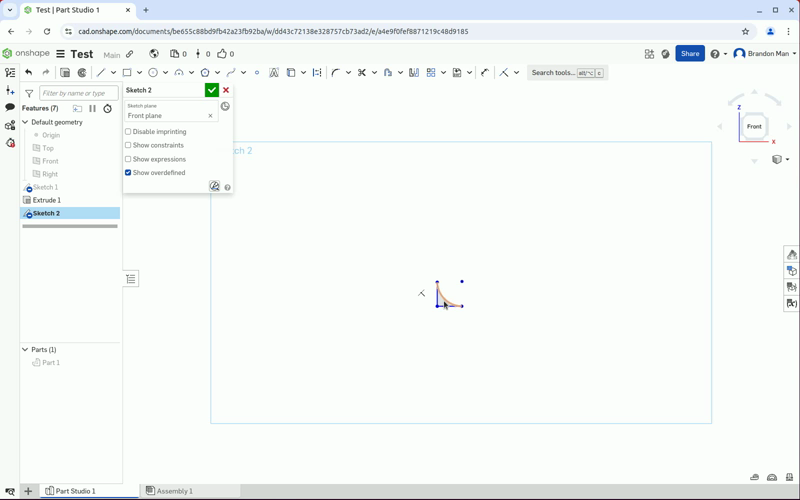
scroll(6)
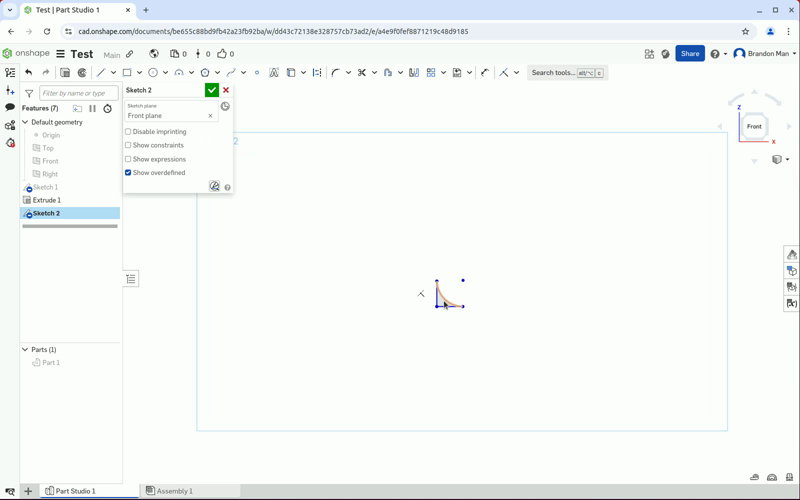
scroll(6)
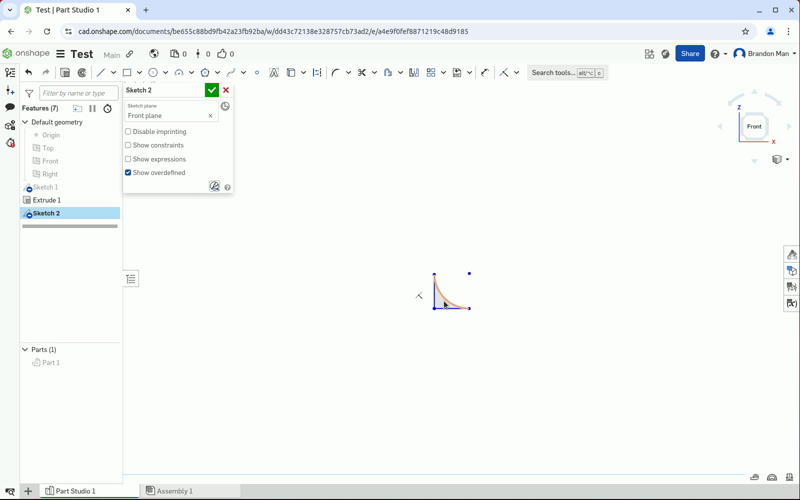
scroll(6)
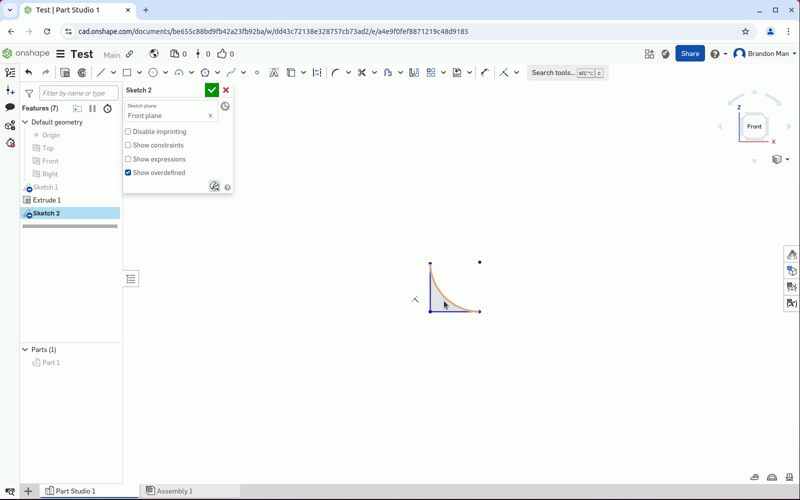
scroll(6)
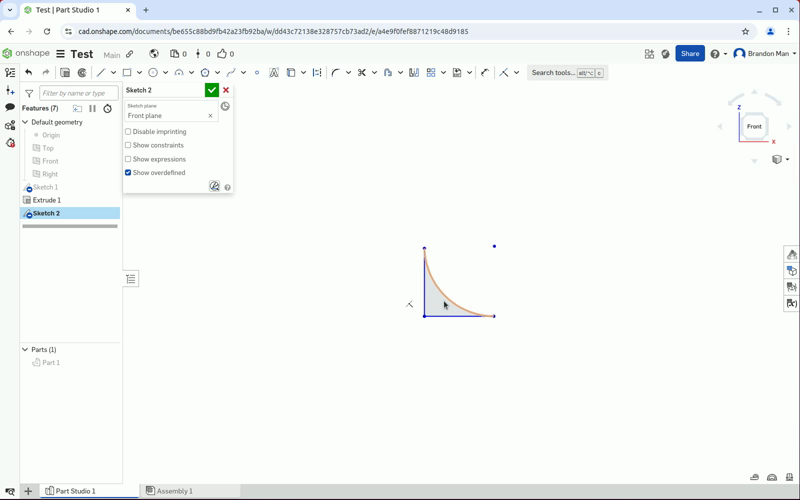
scroll(6)
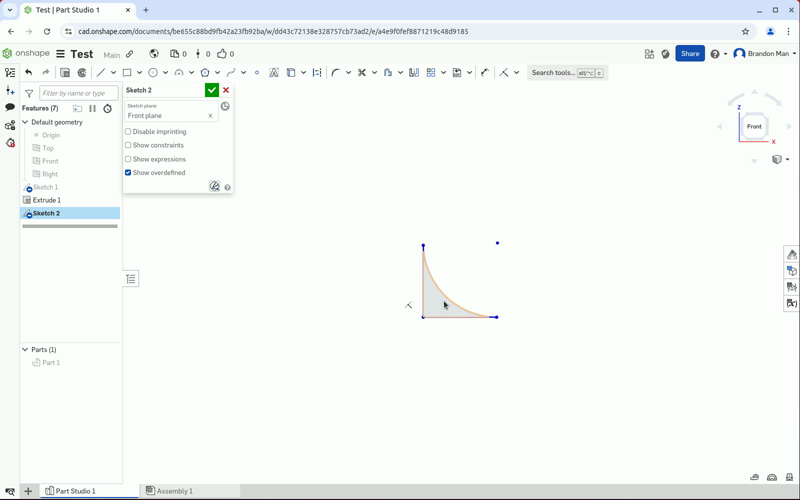
scroll(6)
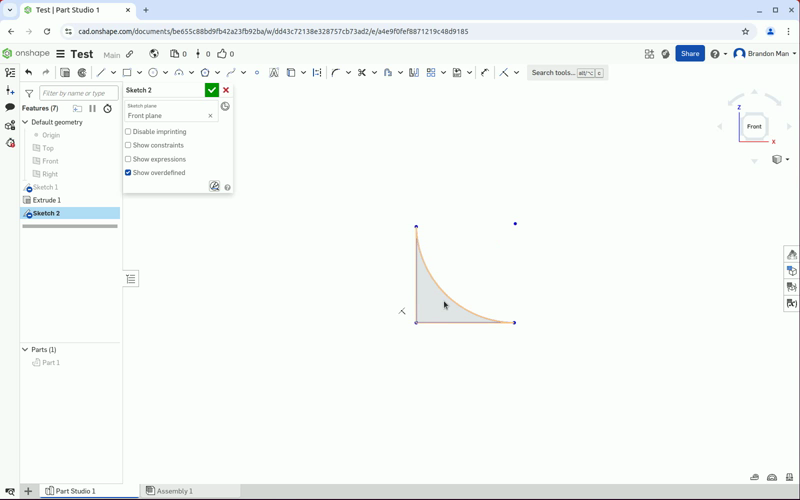
scroll(6)
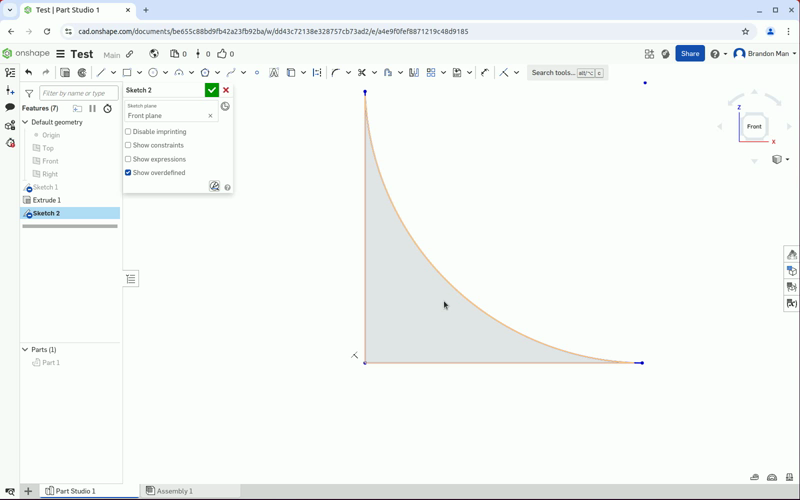
click(444, 300)
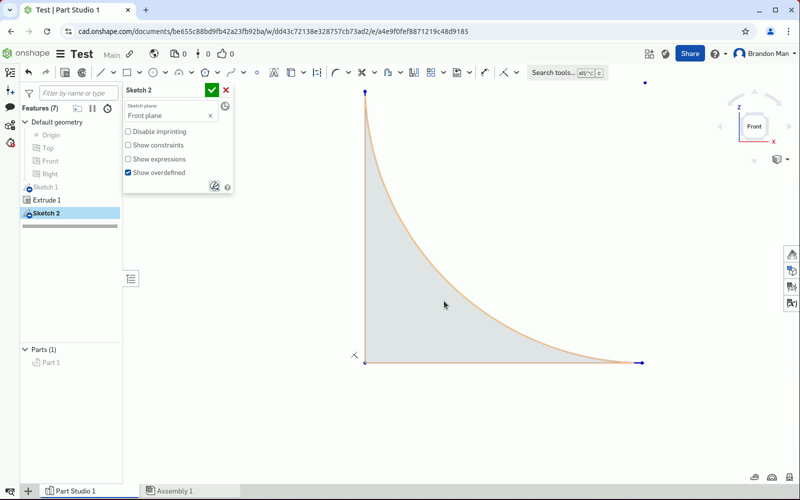
scroll(-6)
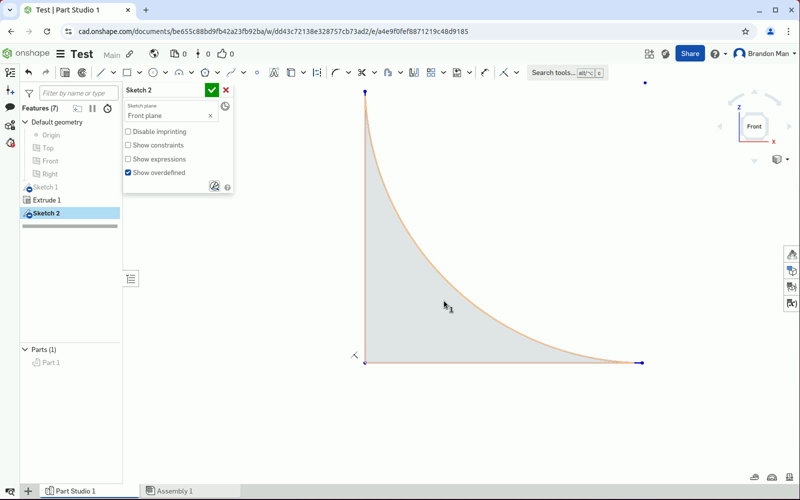
scroll(-6)
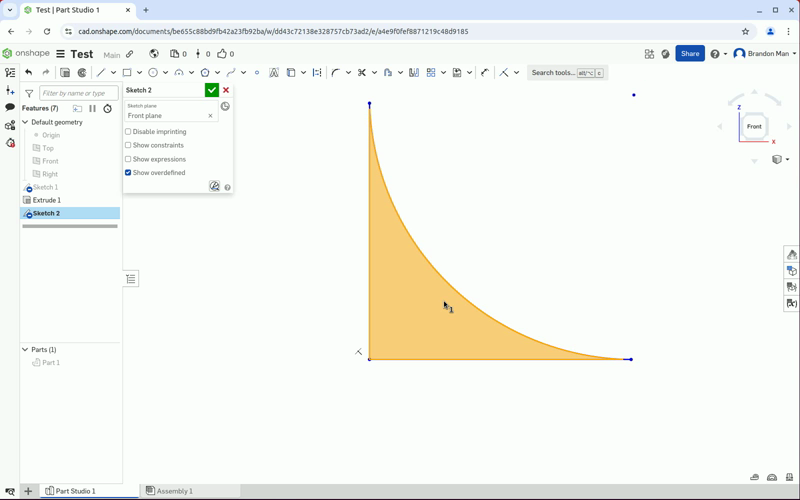
scroll(-6)
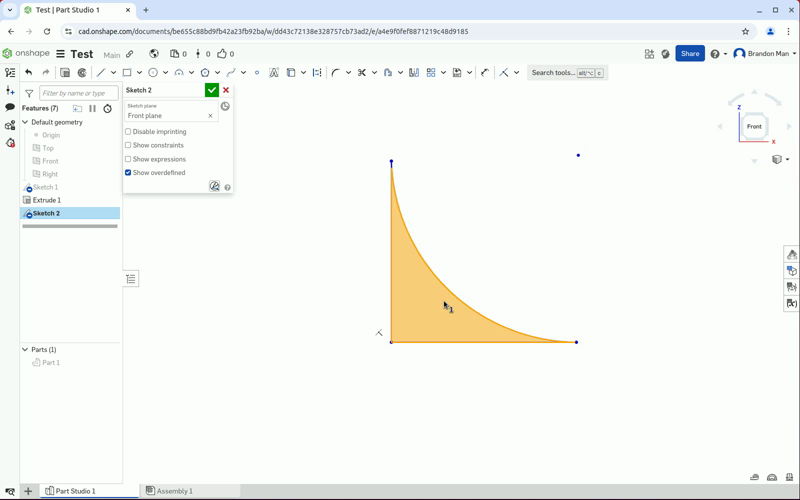
scroll(-6)
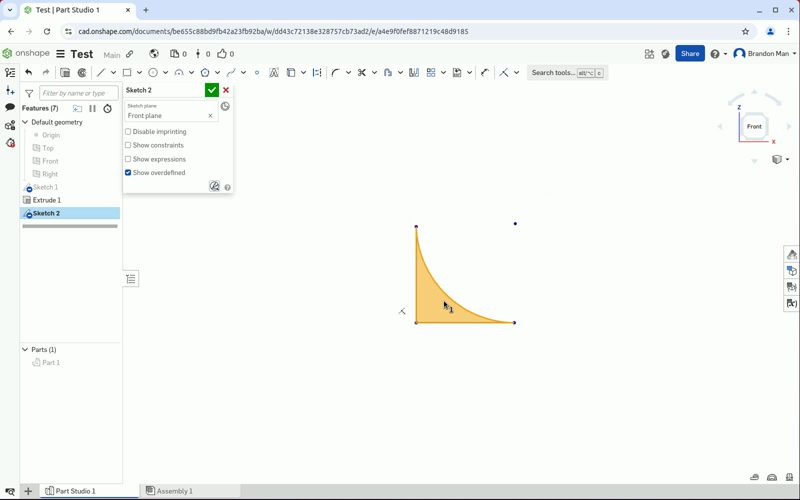
scroll(-6)
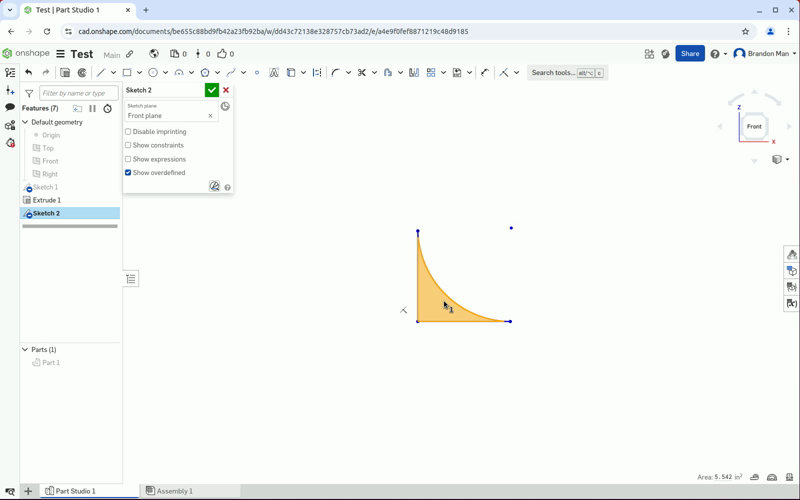
scroll(-6)
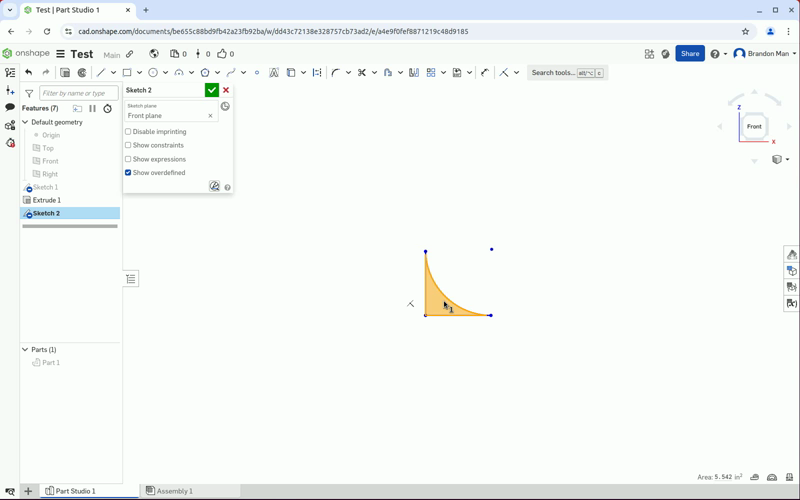
scroll(-6)
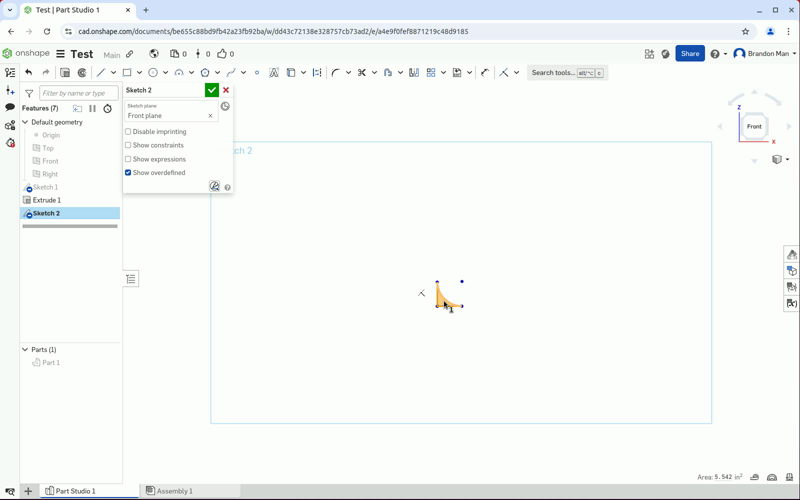
mouse_move(73, 352)
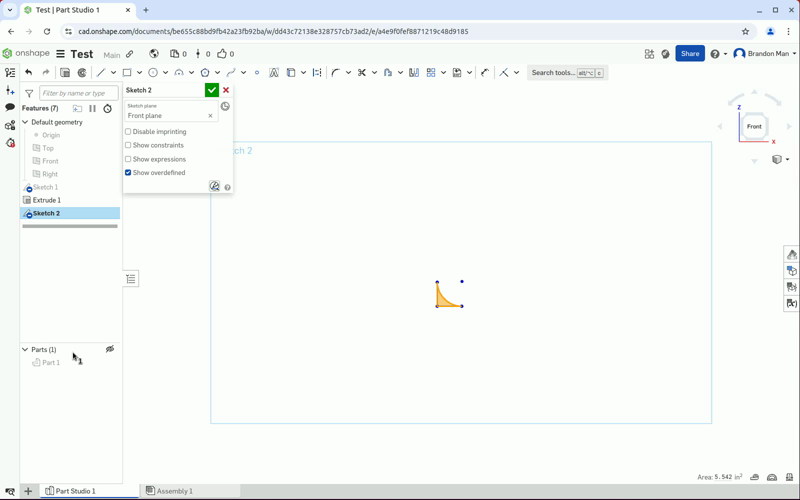
key(shift+y)
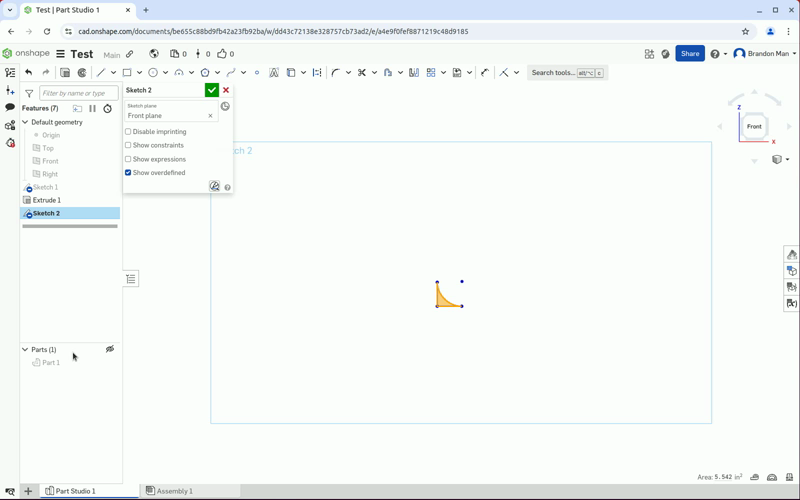
key(shift+e)
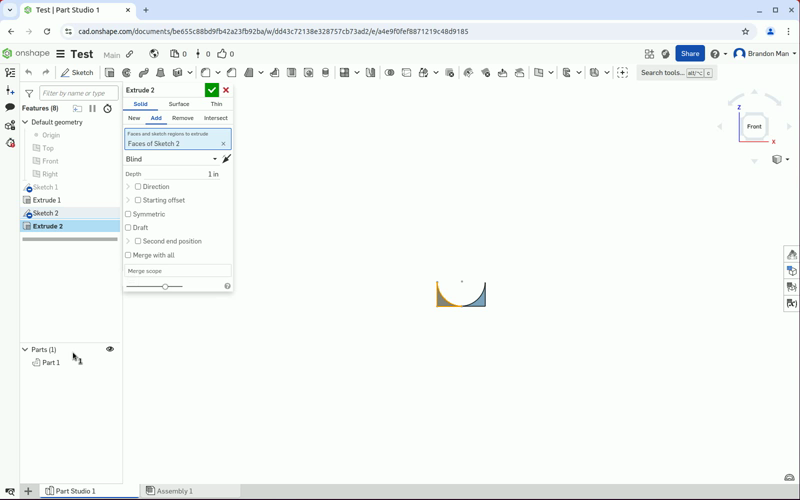
mouse_move(143, 106)
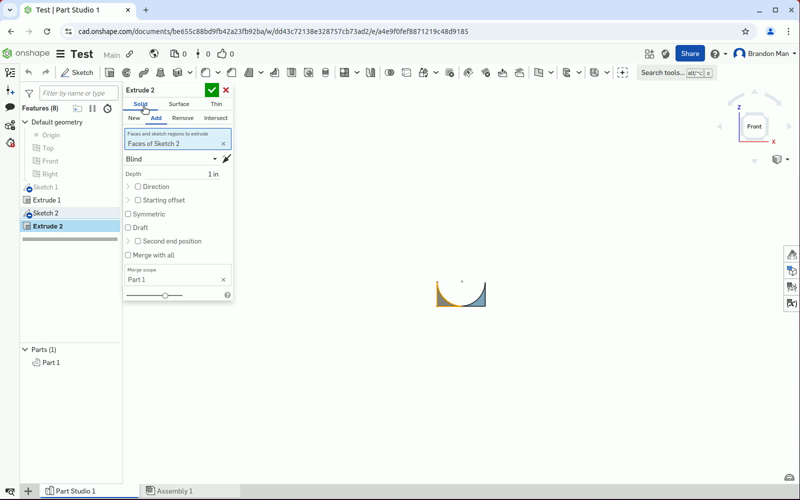
click(143, 106)
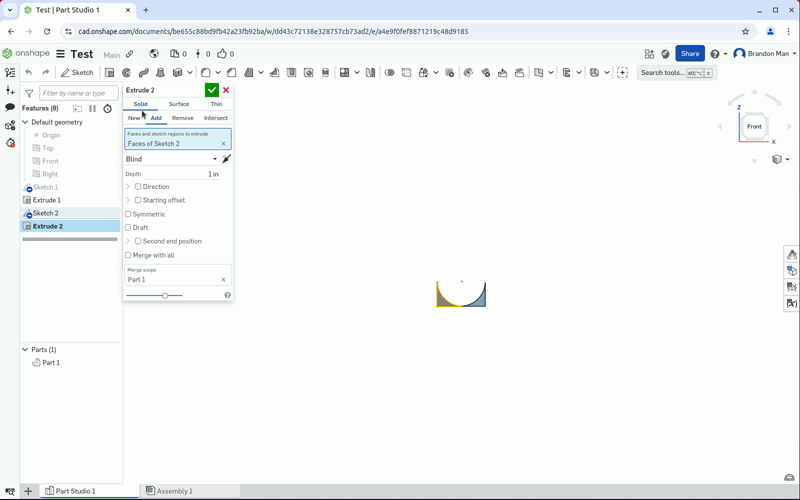
mouse_move(137, 120)
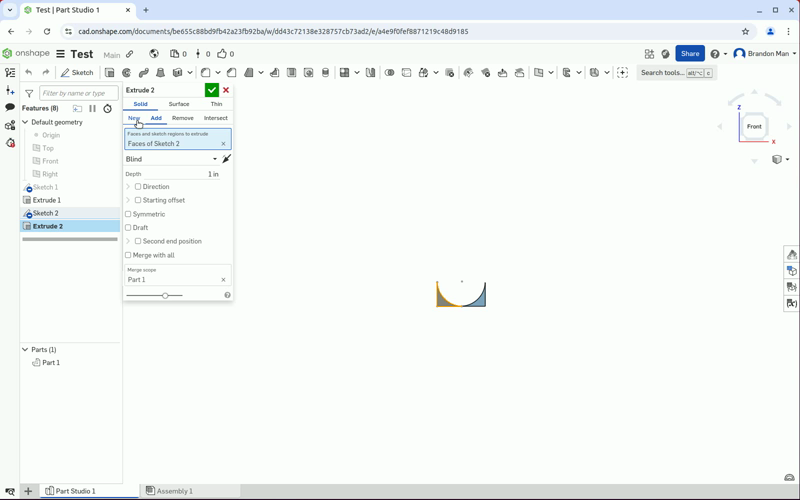
click(137, 120)
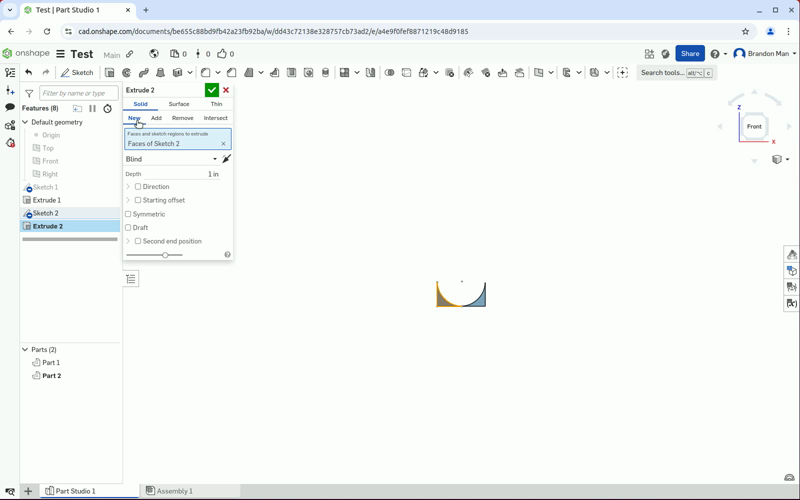
key(tab, 4)
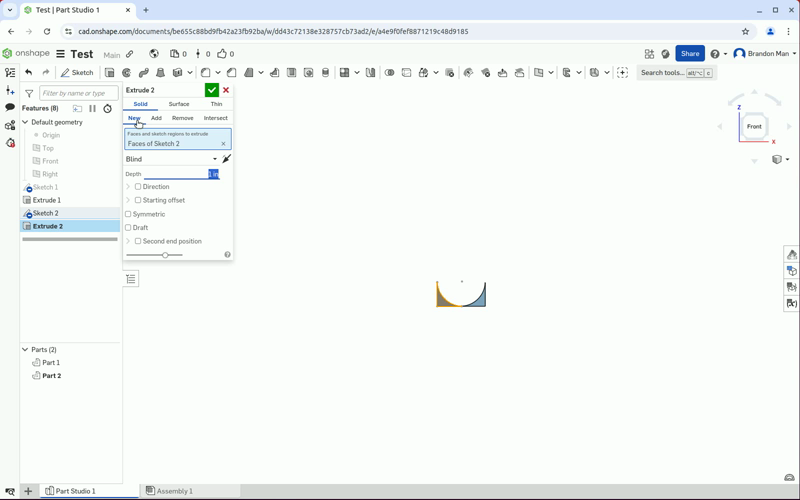
text(46.216)
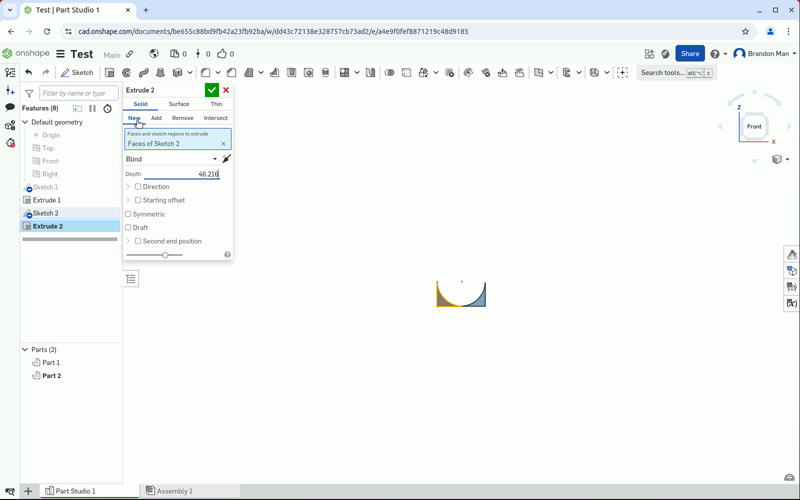
key(tab, 3)
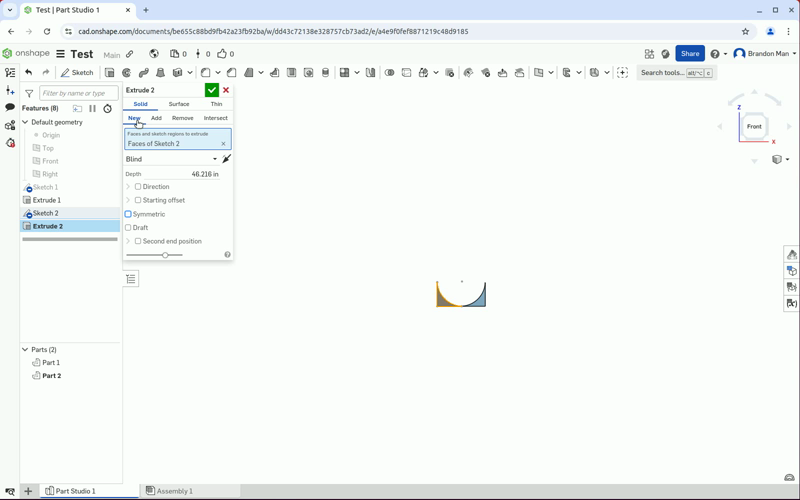
key(space)
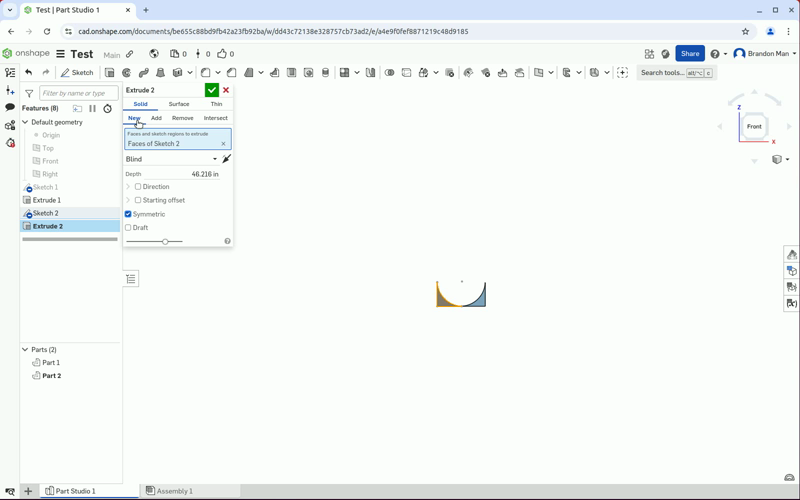
key(enter)
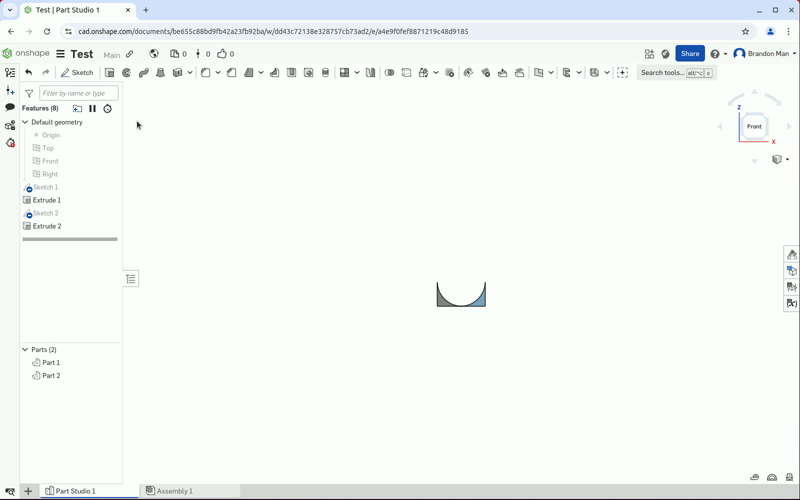
key(shift+h)
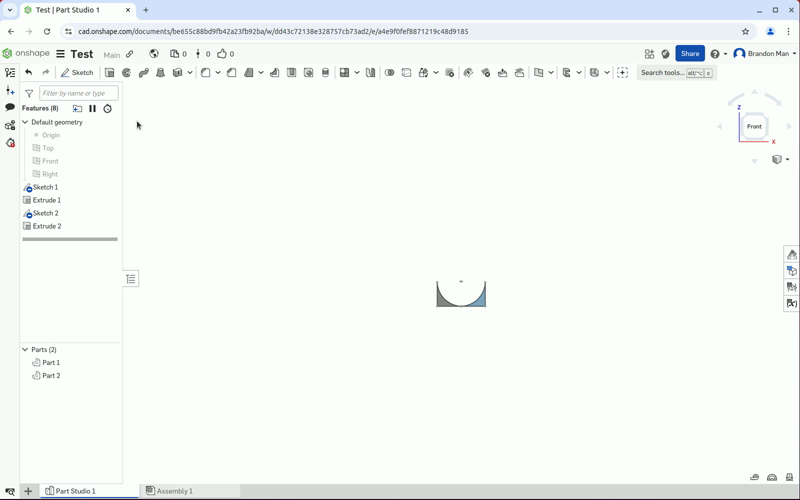
key(shift+h)
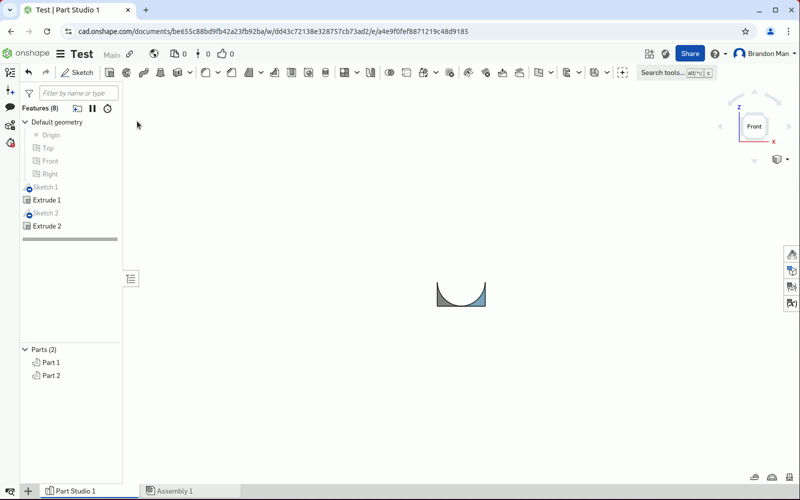
mouse_move(73, 189)
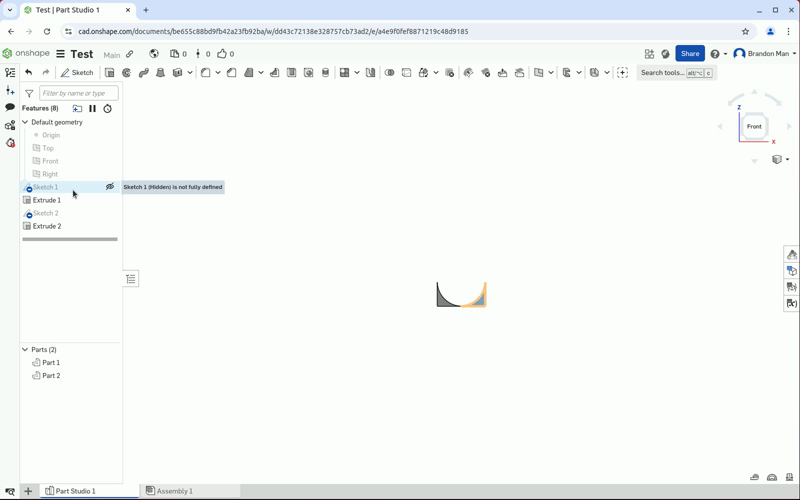
click(73, 189)
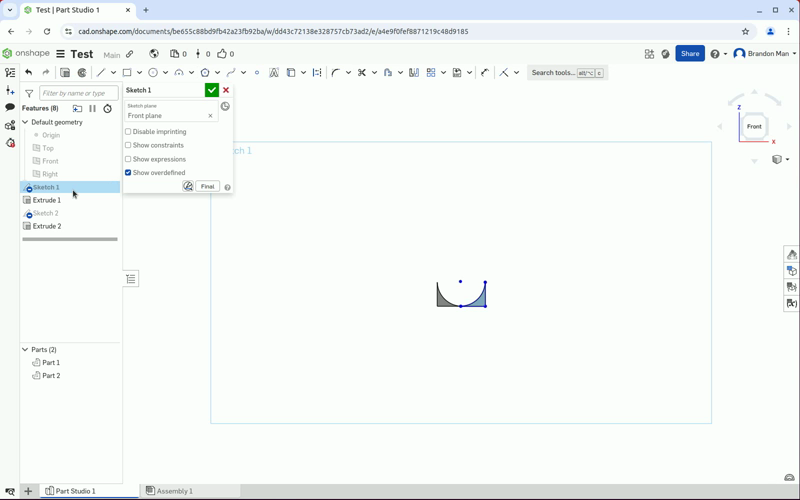
mouse_move(229, 92)
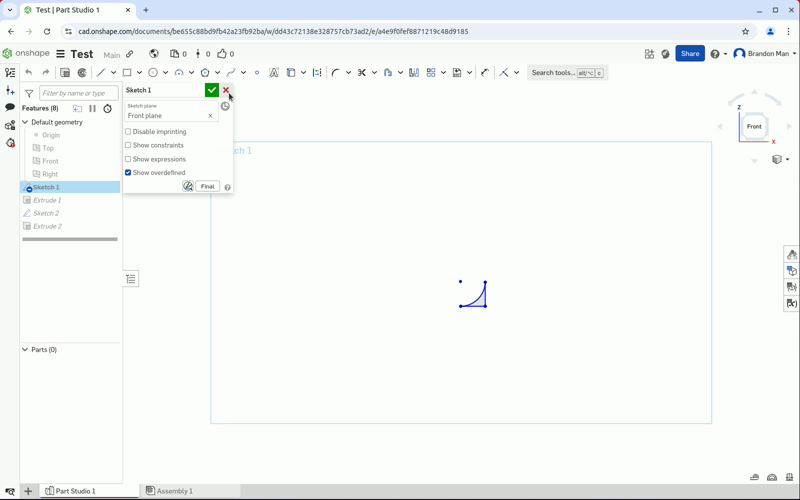
click(229, 92)
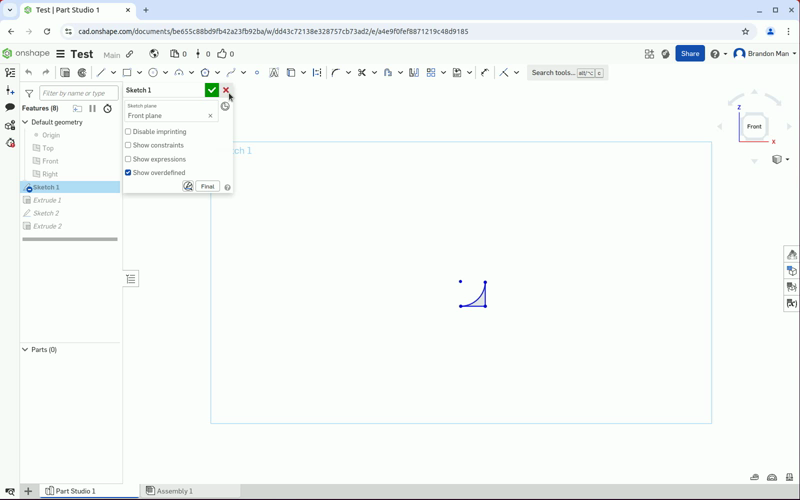
key(shift+s)
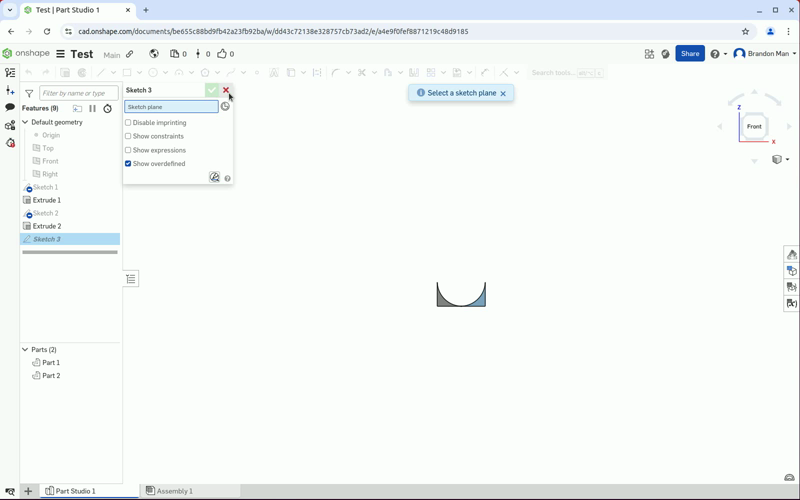
mouse_move(73, 163)
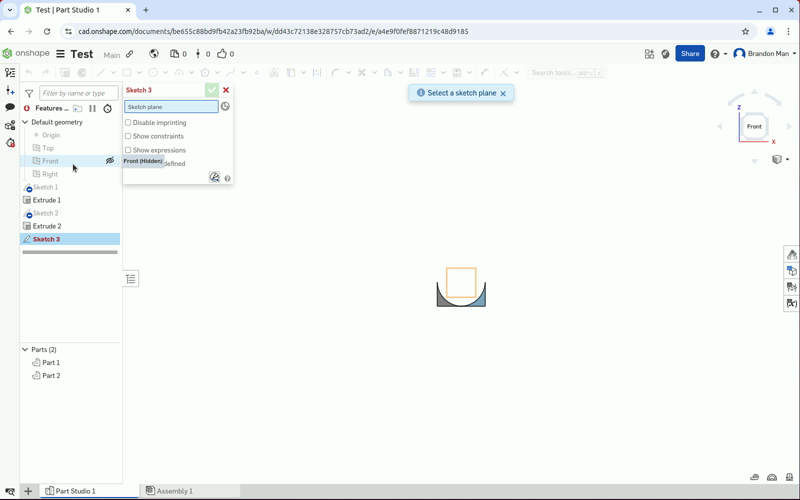
click(73, 163)
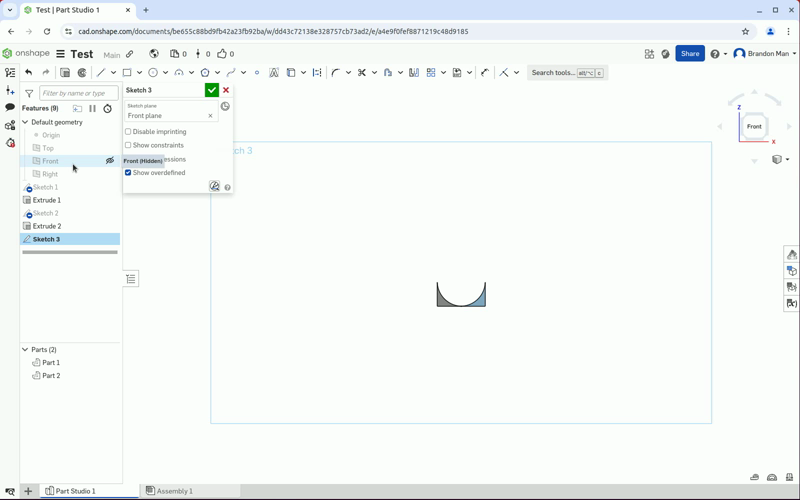
mouse_move(73, 352)
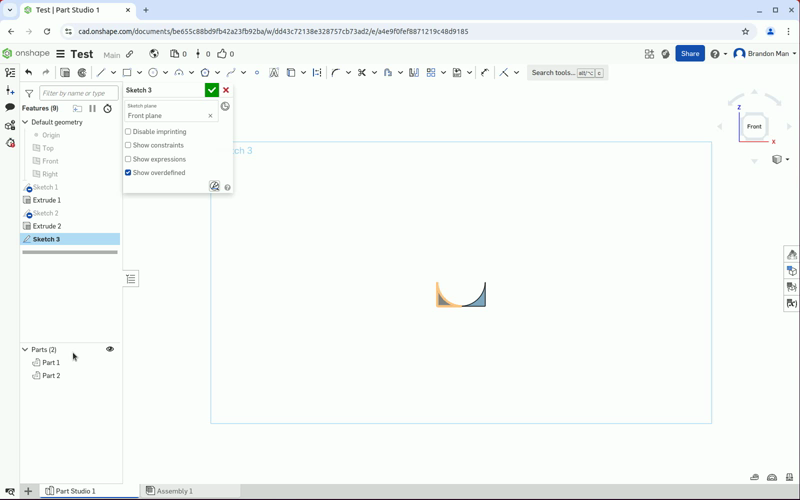
key(y)
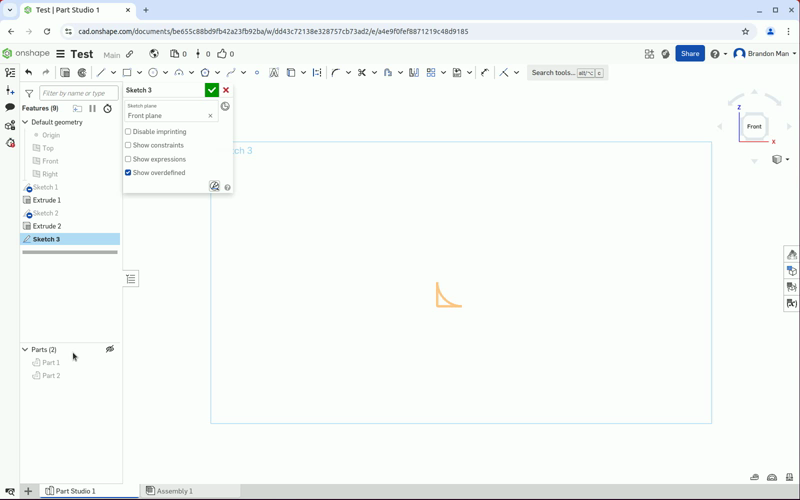
key(c)
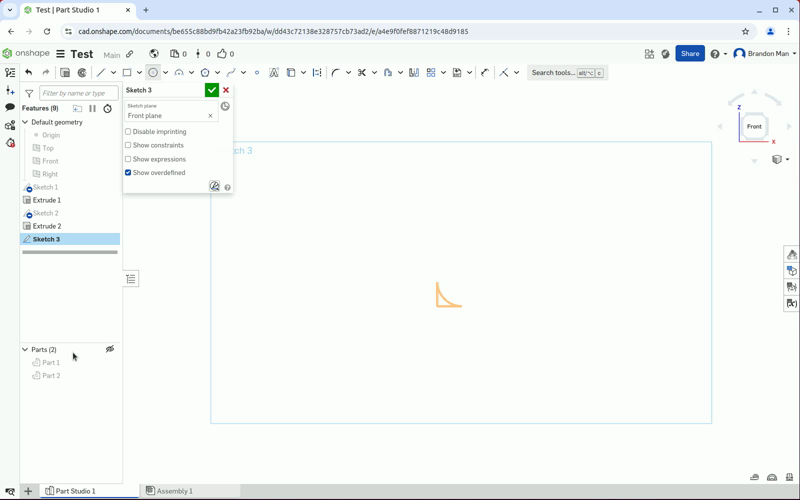
key_down(shift)
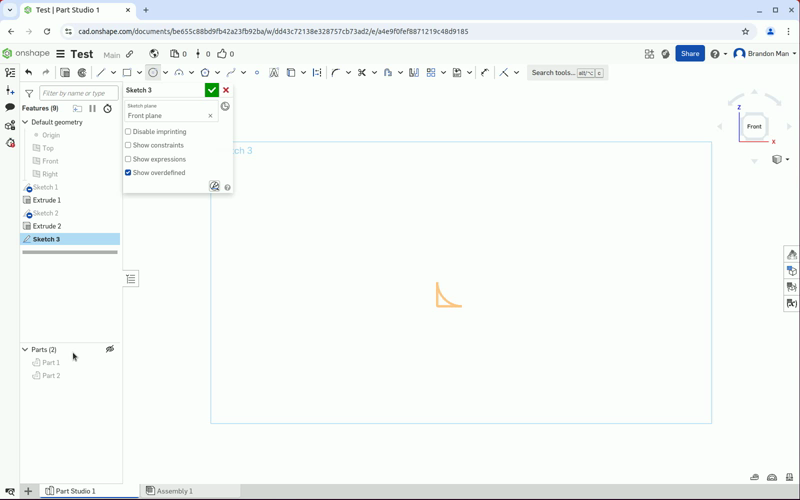
mouse_move(461, 282)
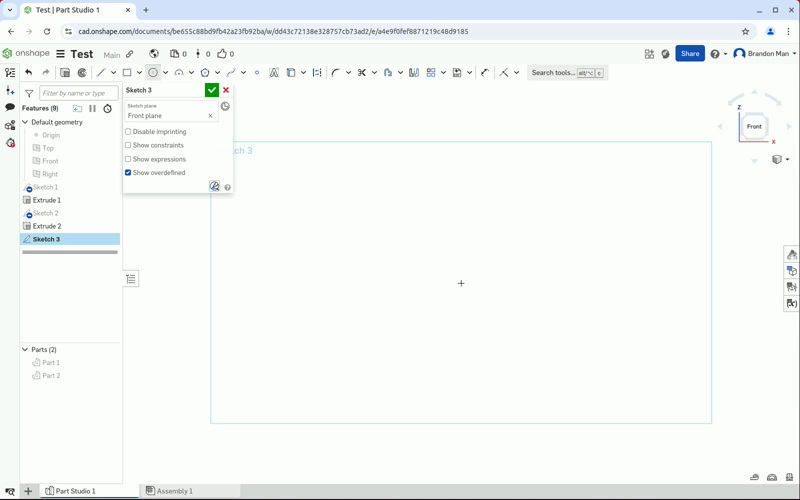
click(461, 282)
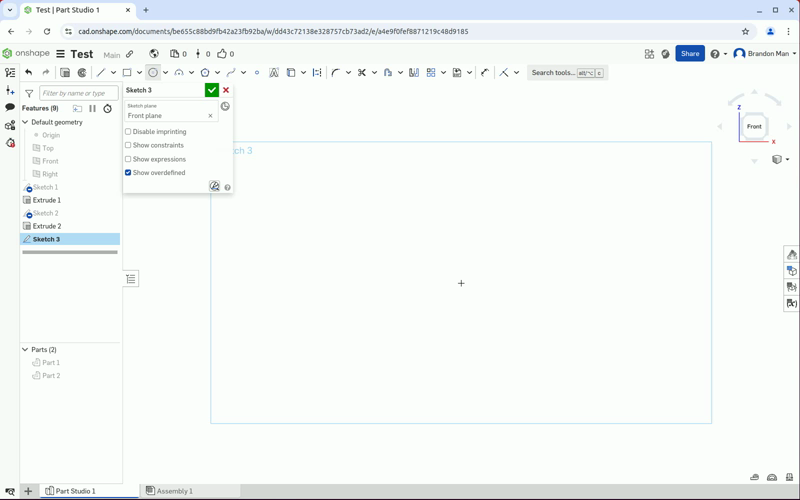
key_up(shift)
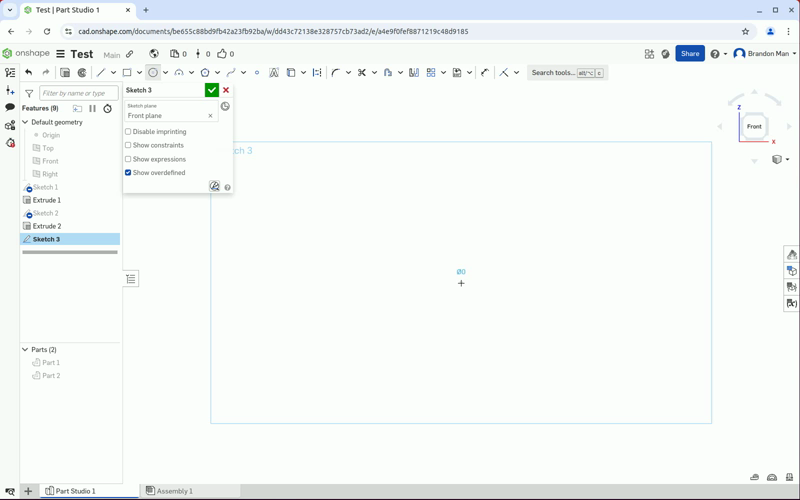
mouse_move(485, 282)
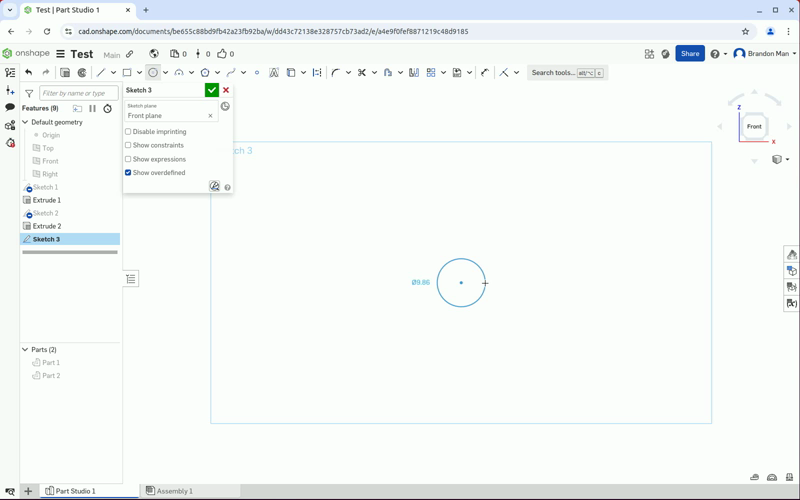
click(485, 282)
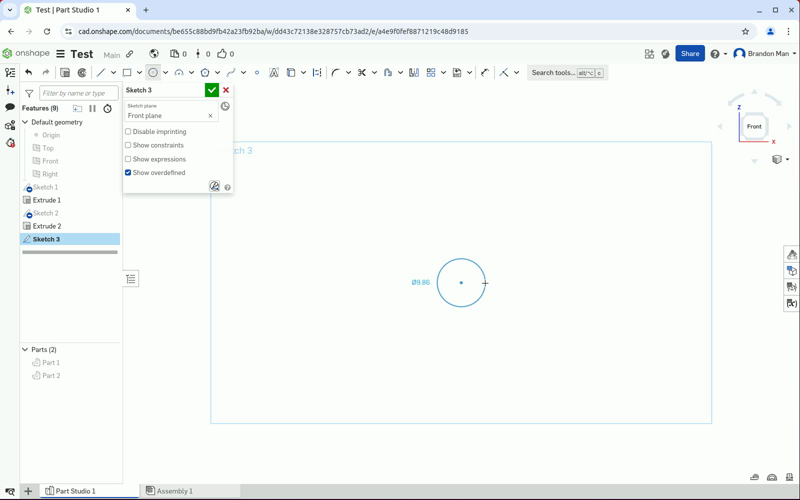
key(esc)
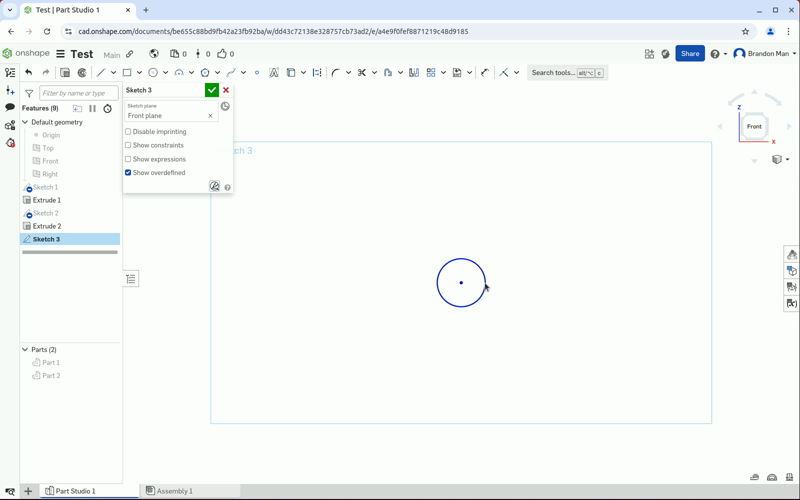
key(c)
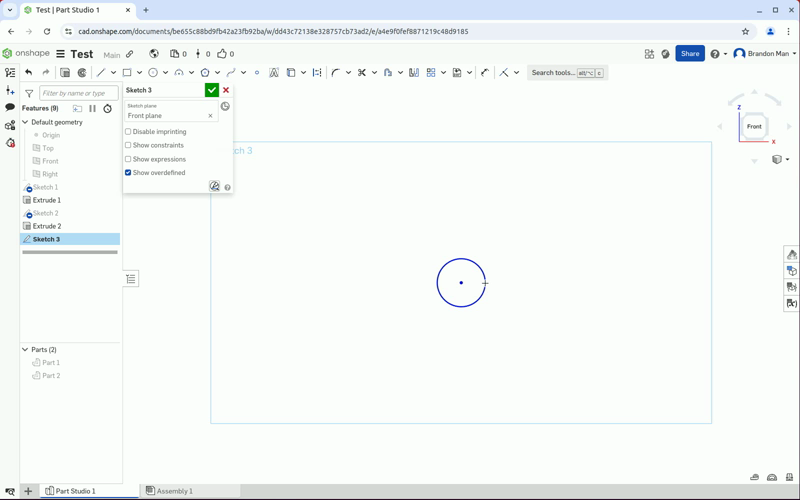
key_down(shift)
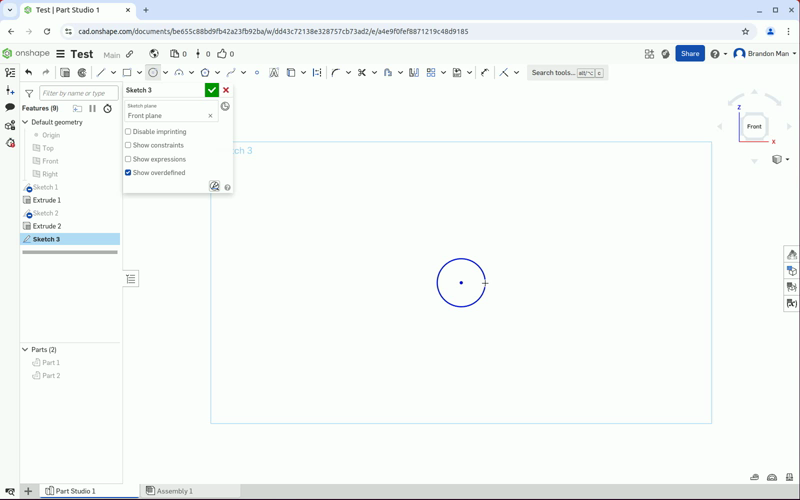
mouse_move(461, 282)
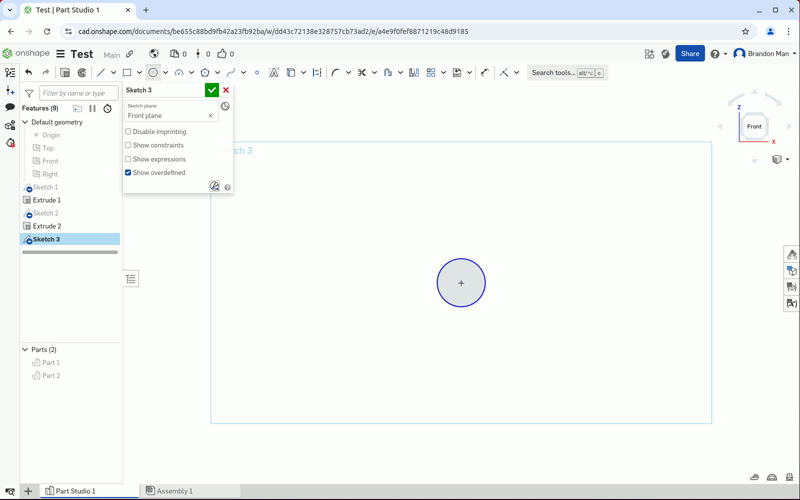
click(461, 282)
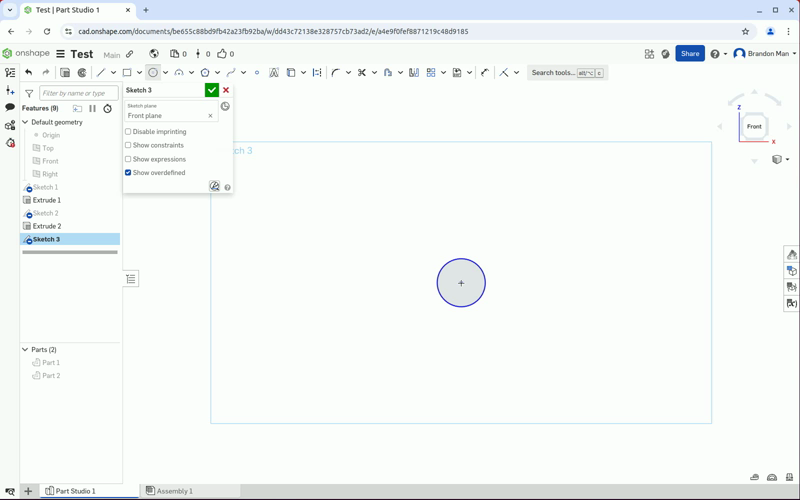
key_up(shift)
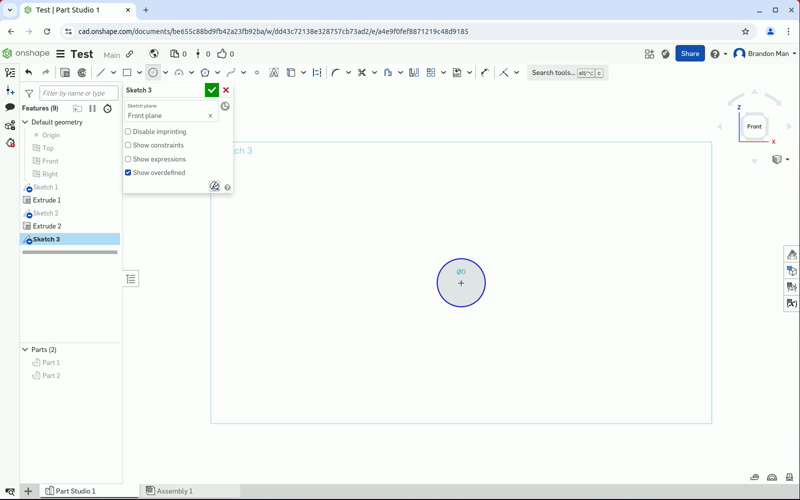
mouse_move(474, 282)
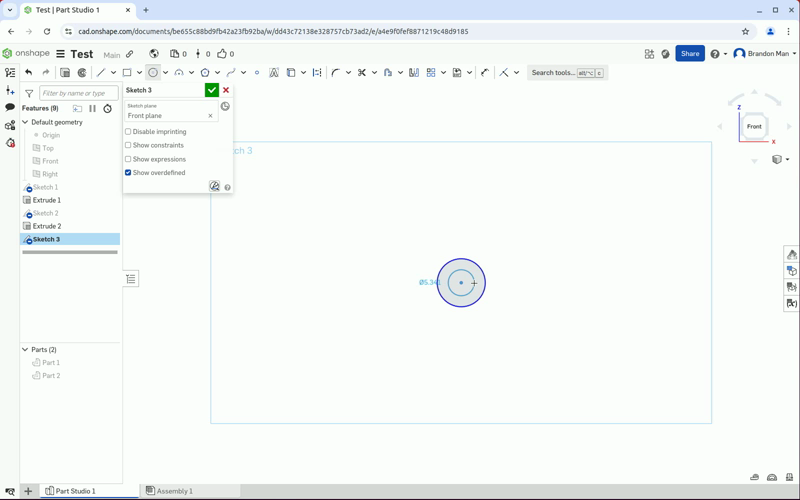
click(474, 282)
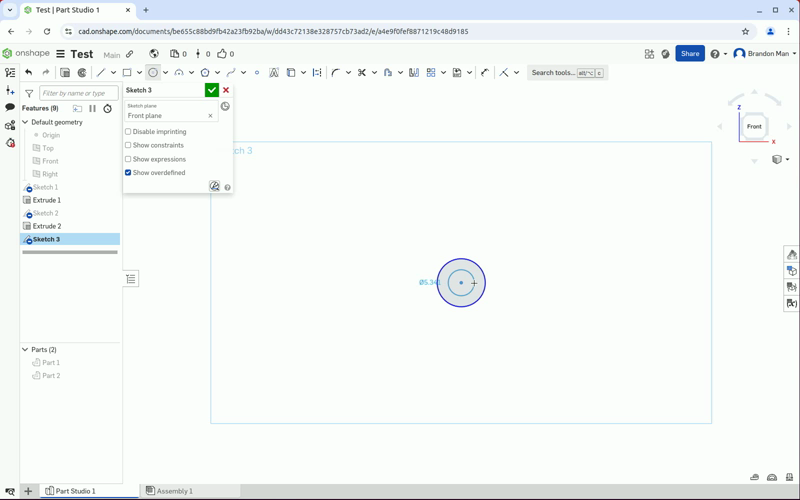
key(esc)
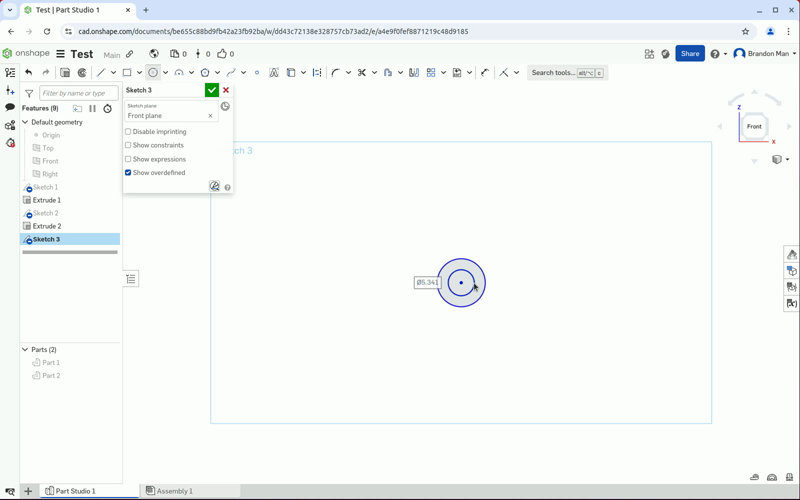
mouse_move(460, 305)
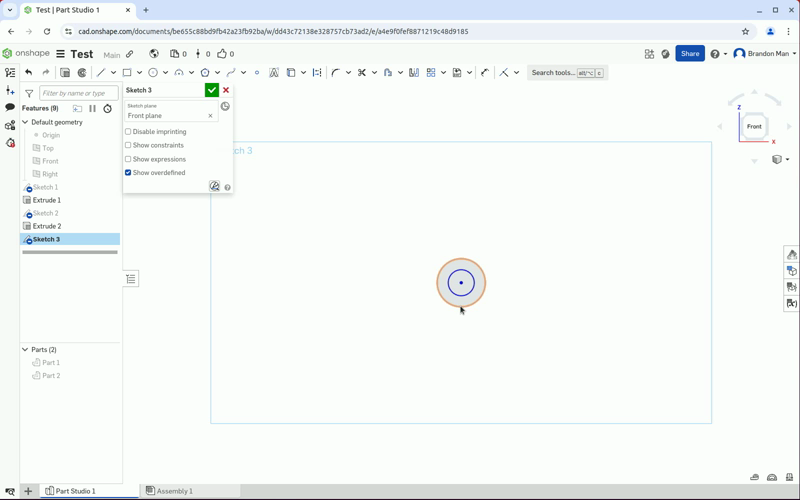
scroll(6)
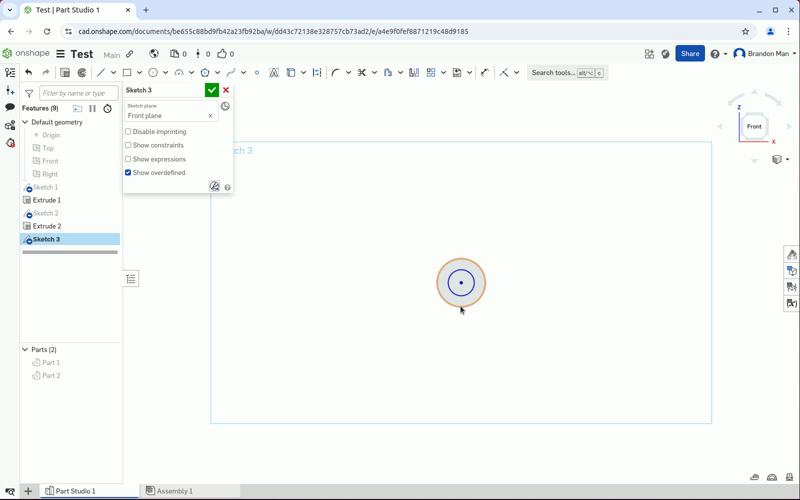
scroll(6)
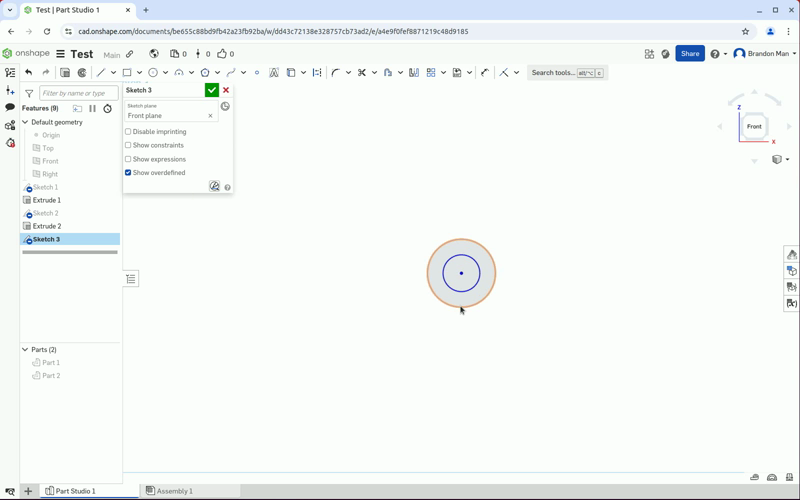
scroll(6)
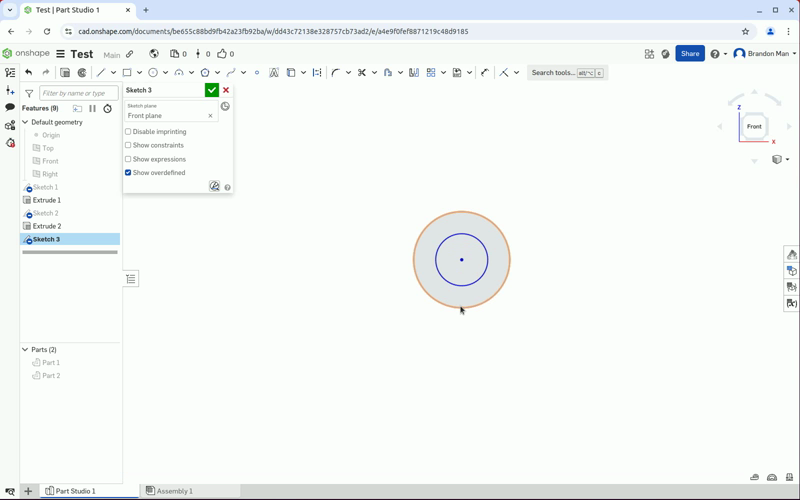
scroll(6)
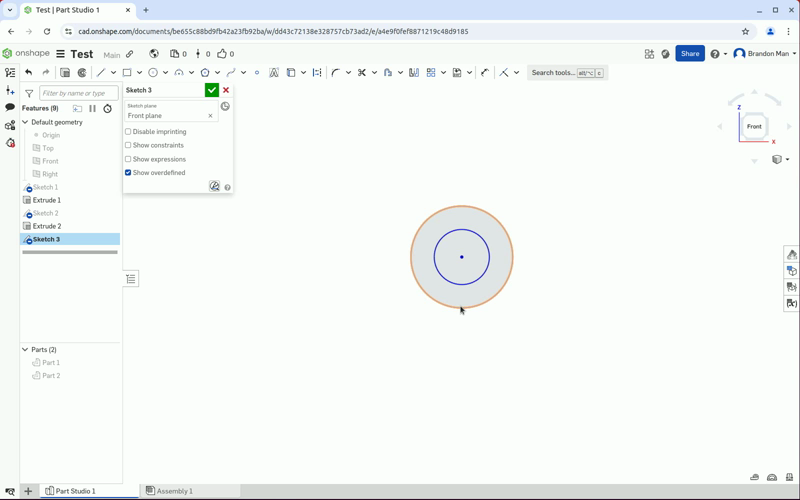
scroll(6)
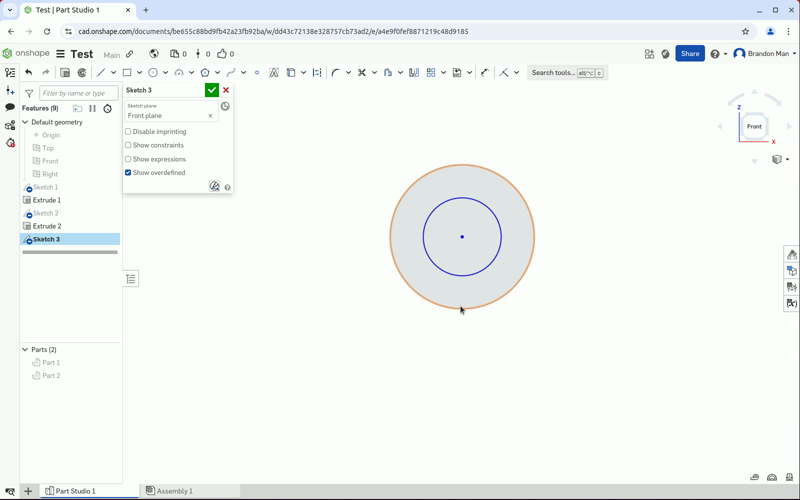
scroll(6)
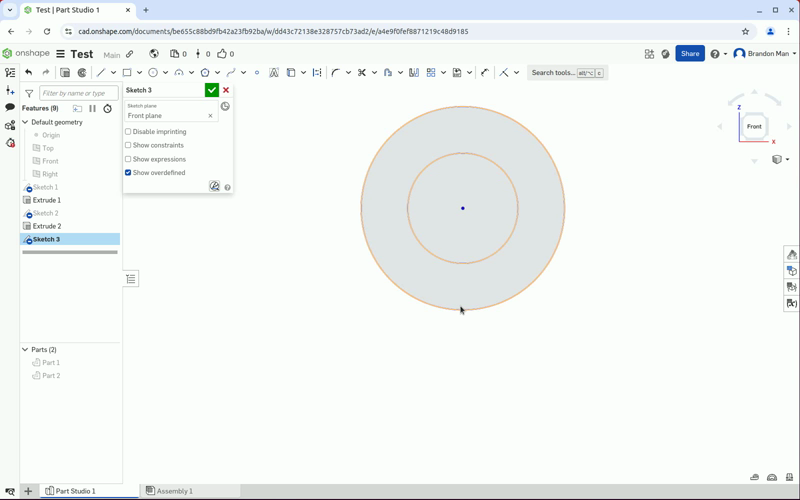
scroll(6)
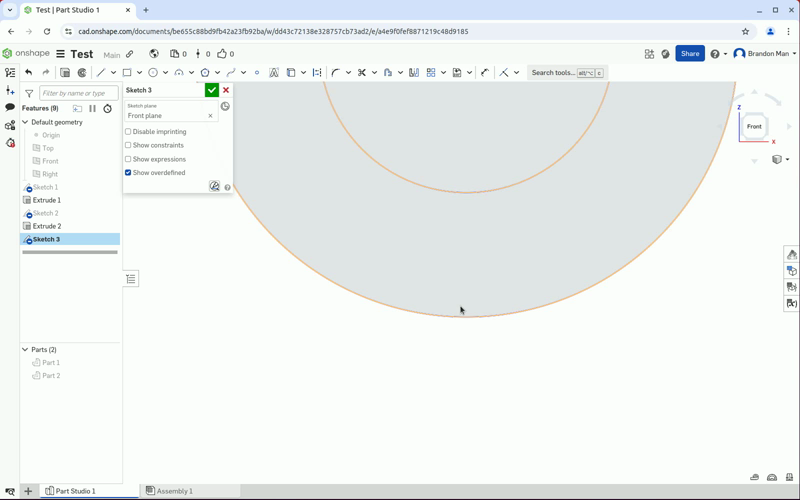
click(460, 305)
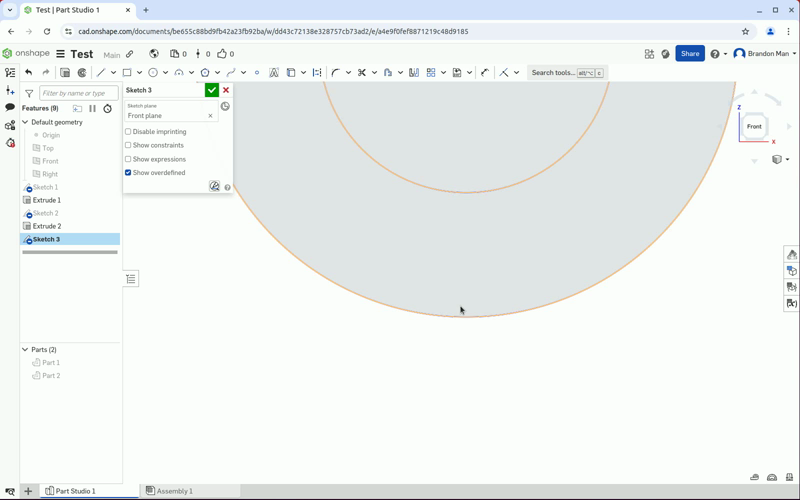
scroll(-6)
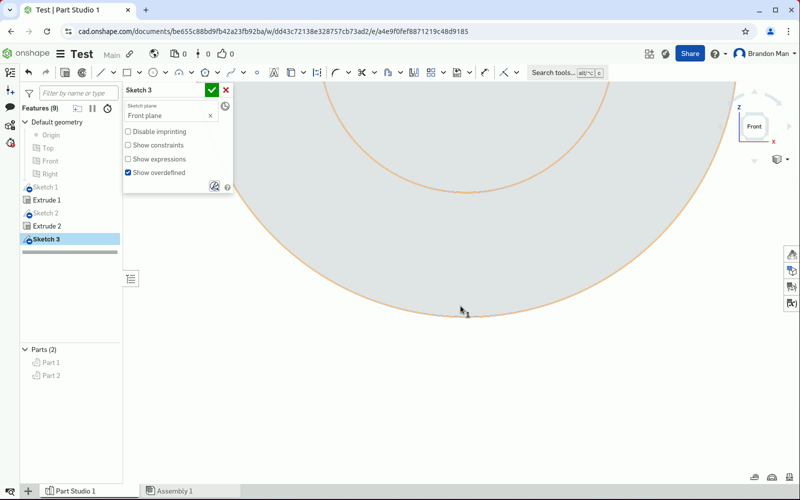
scroll(-6)
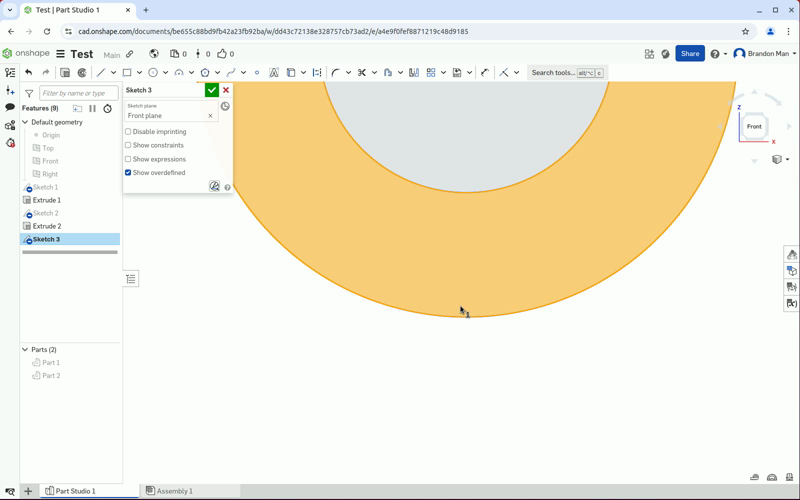
scroll(-6)
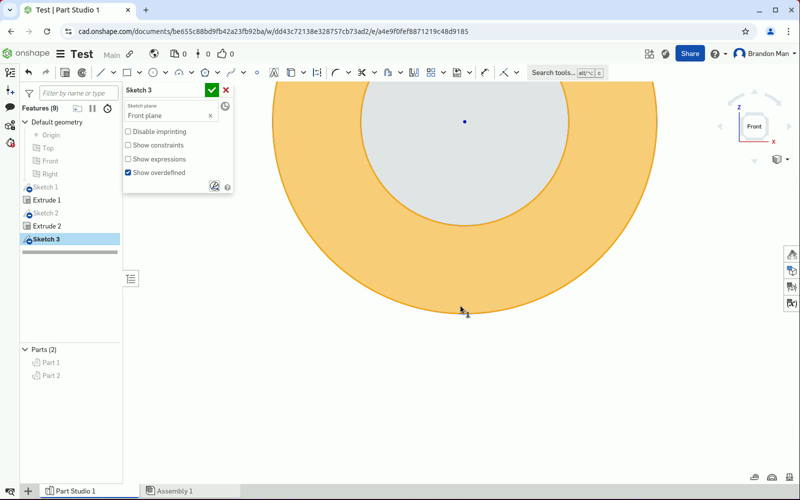
scroll(-6)
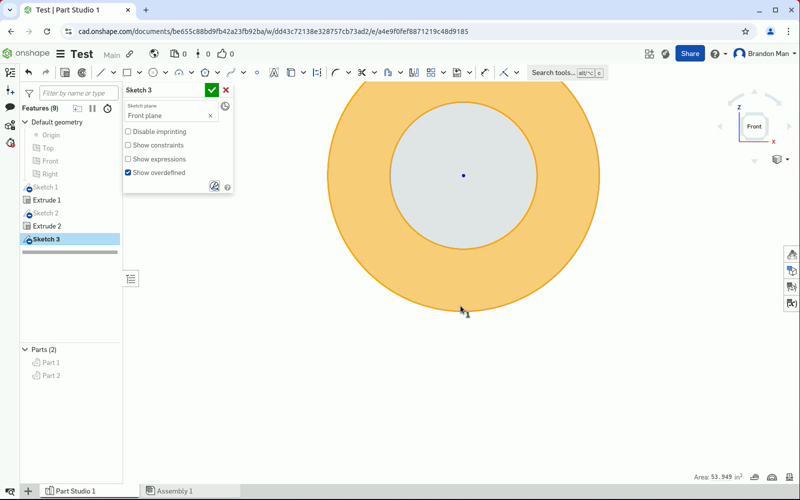
scroll(-6)
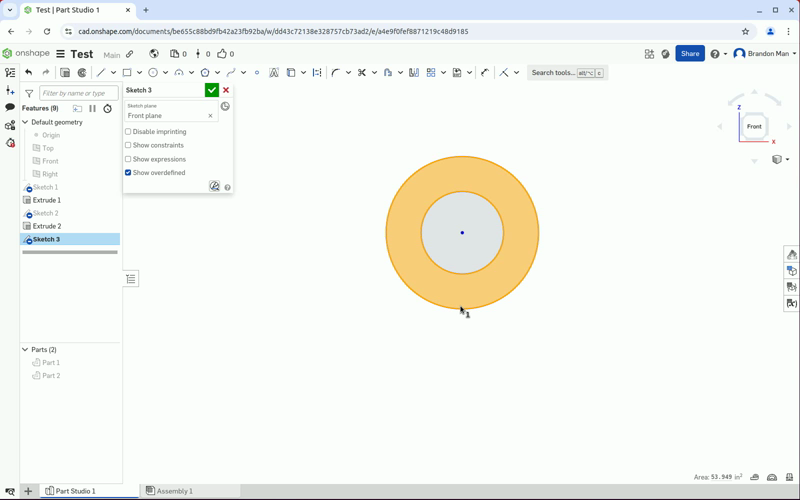
scroll(-6)
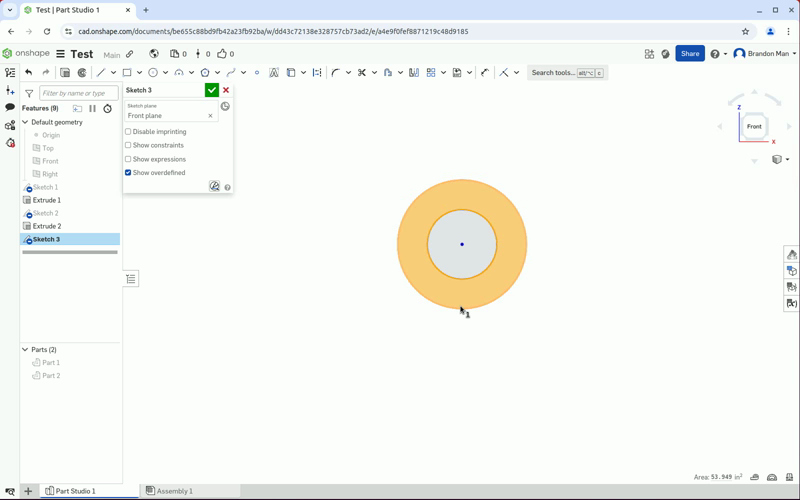
scroll(-6)
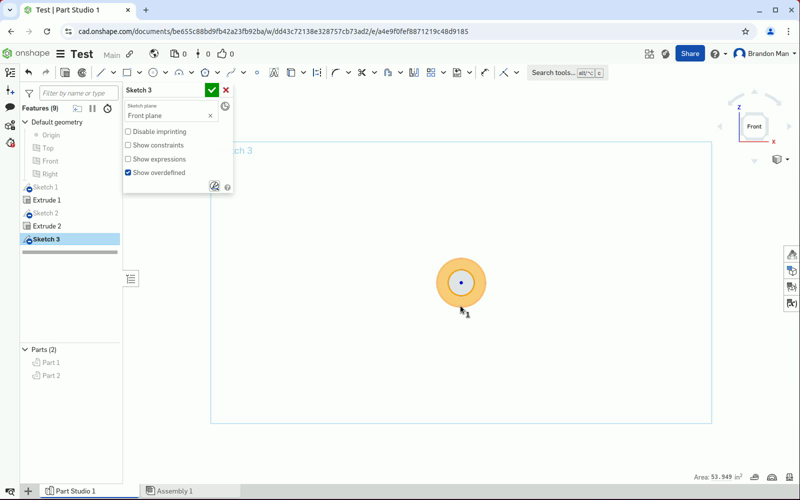
mouse_move(73, 352)
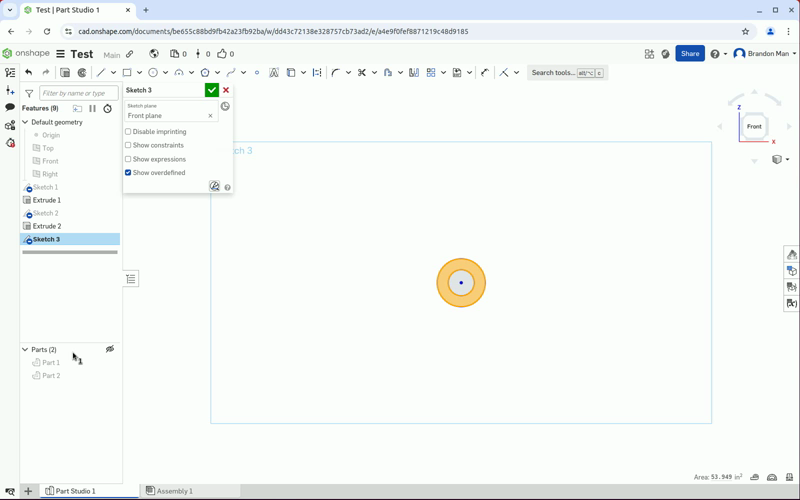
key(shift+y)
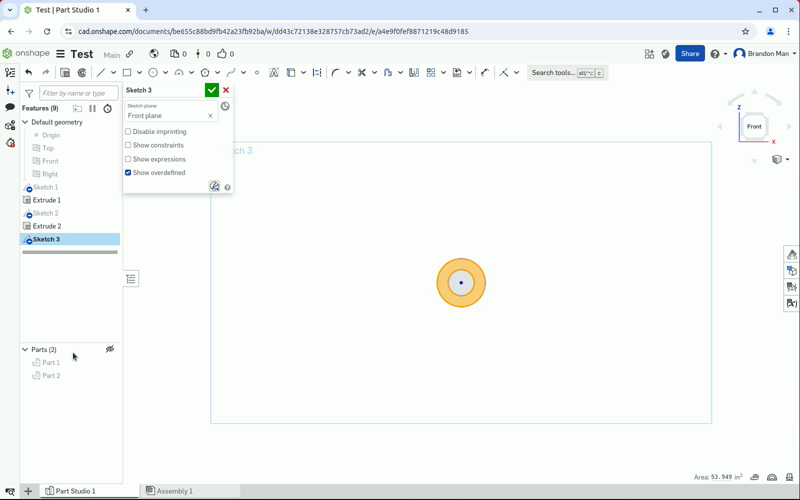
key(shift+e)
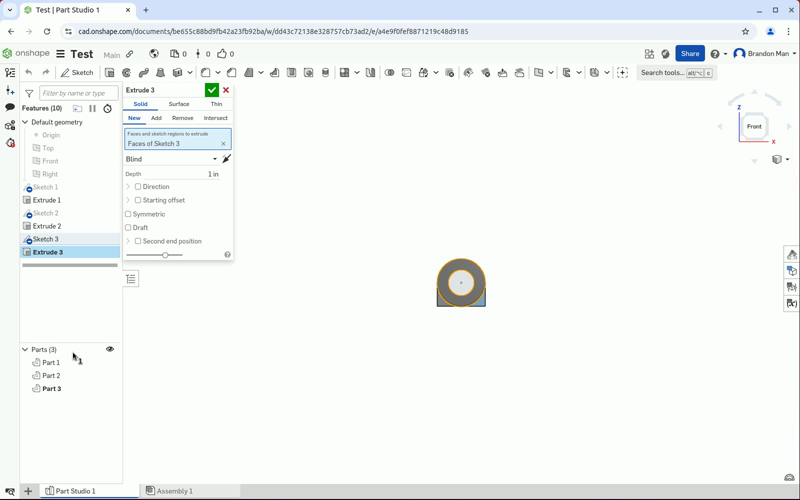
mouse_move(143, 106)
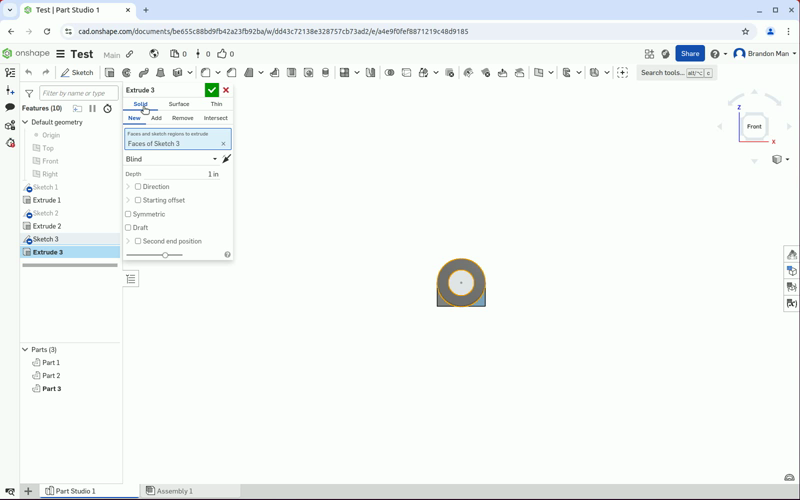
click(143, 106)
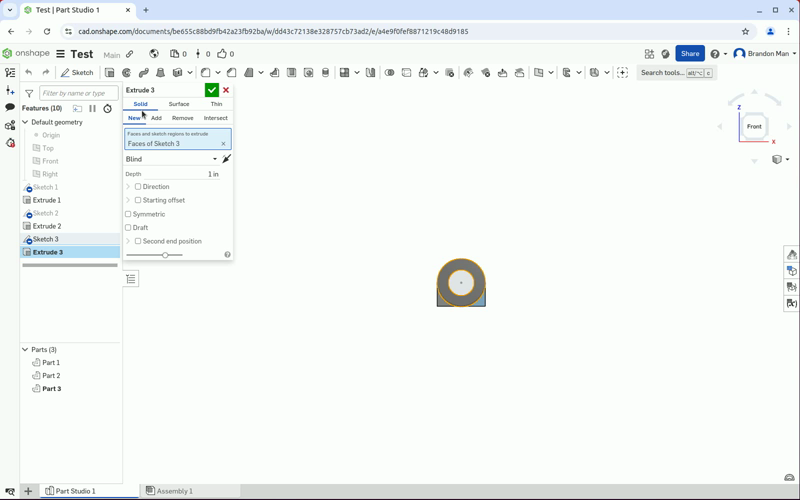
mouse_move(137, 120)
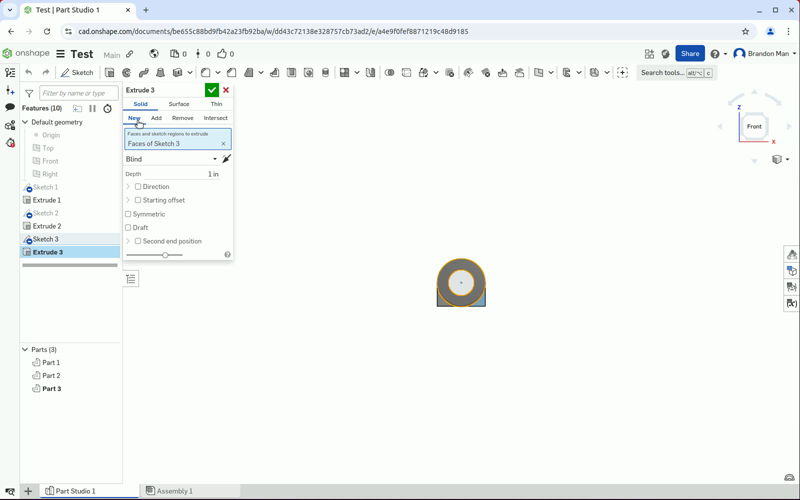
click(137, 120)
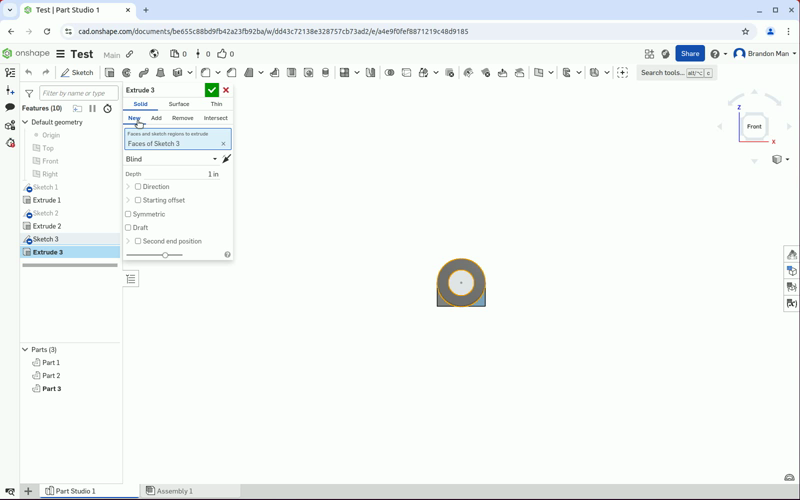
key(tab, 4)
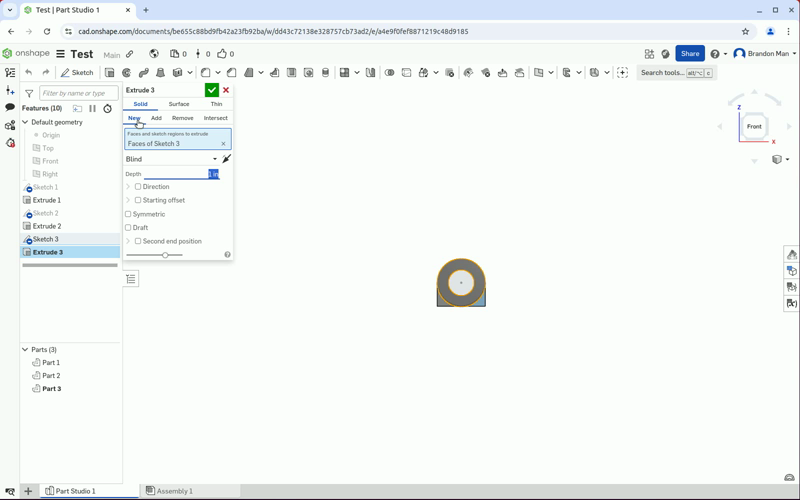
text(46.216)
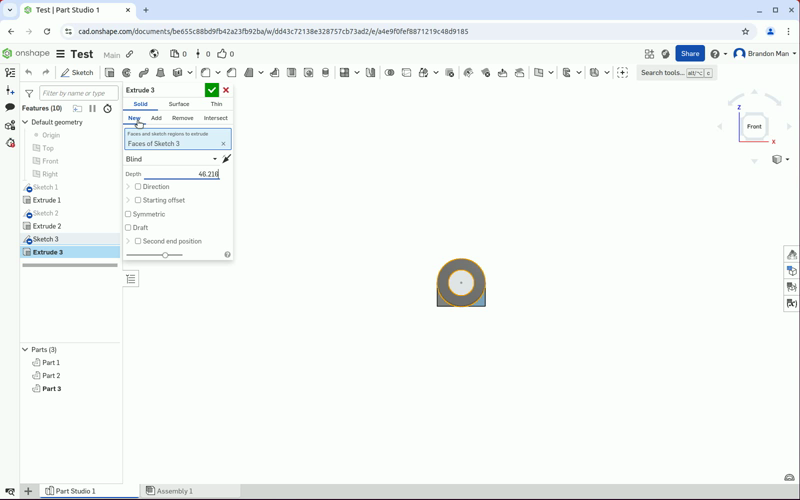
key(tab, 3)
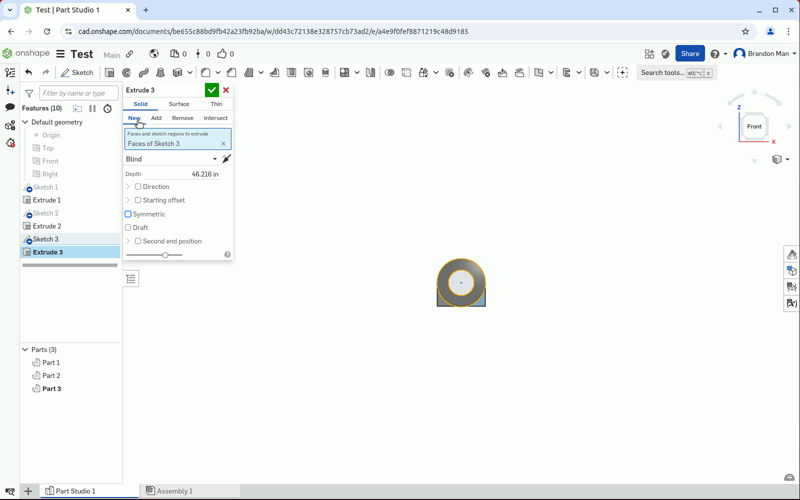
key(space)
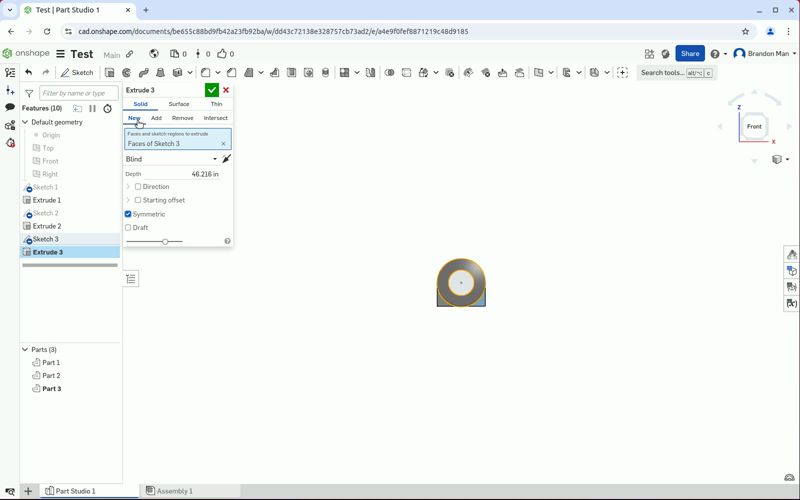
key(enter)
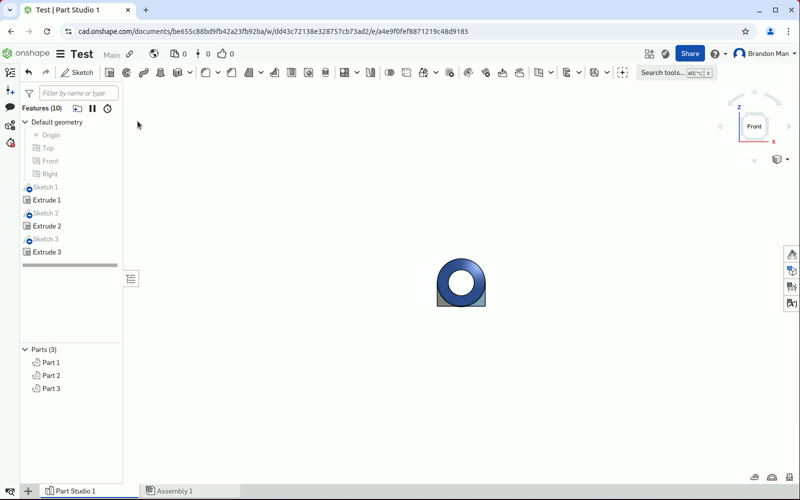
key(shift+h)
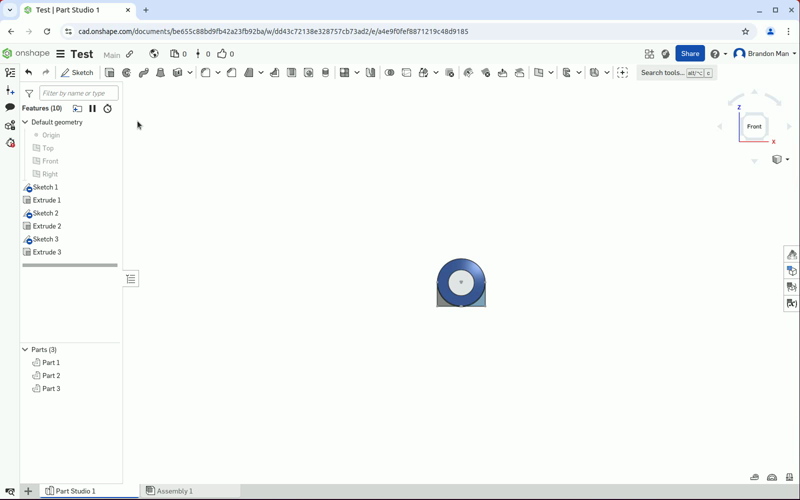
key(shift+h)
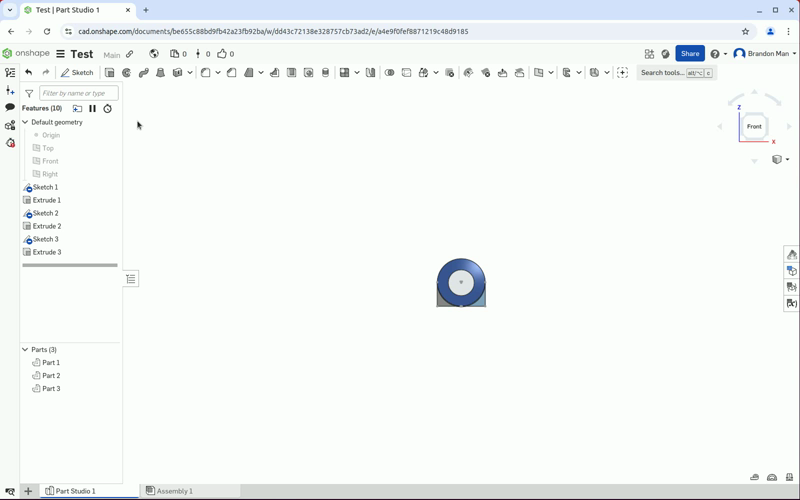
key(shift+7)
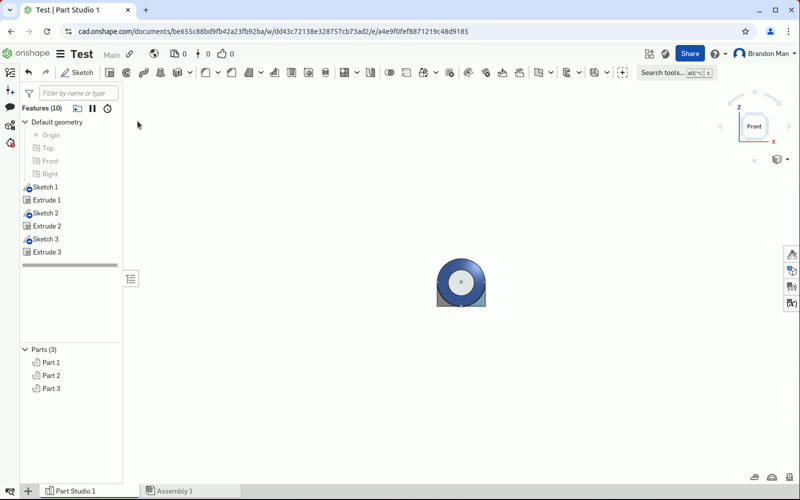
key(left, 2)
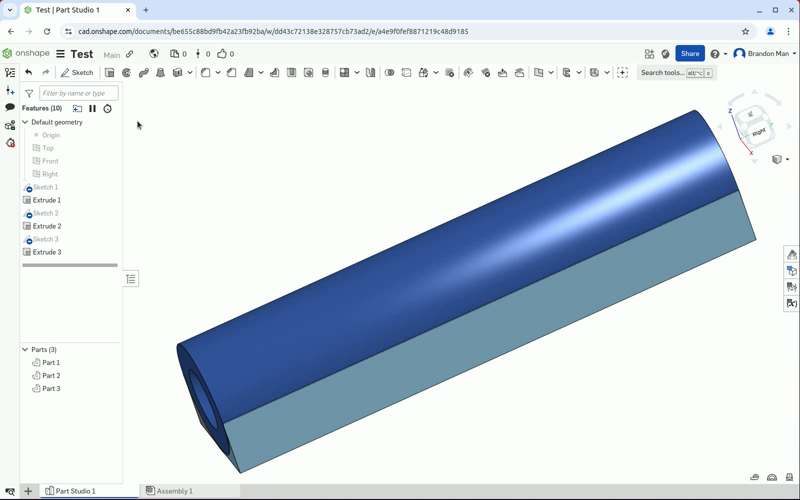
key(down, 2)
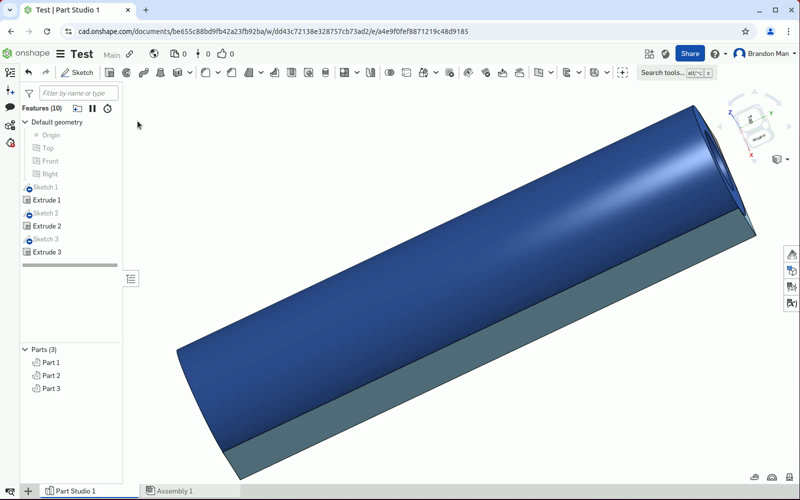
key(up, 2)
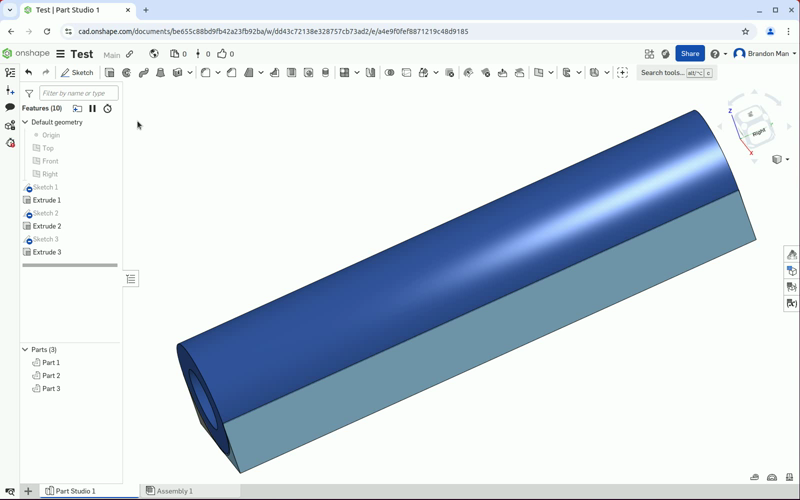
key(right, 2)
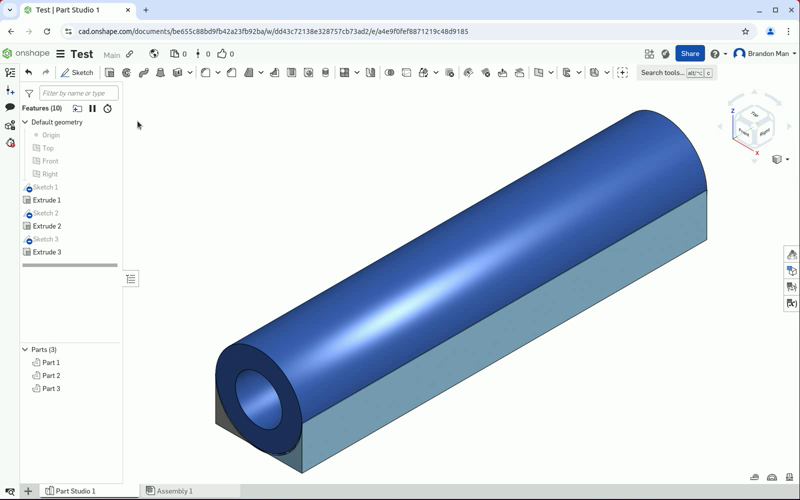
mouse_move(73, 189)
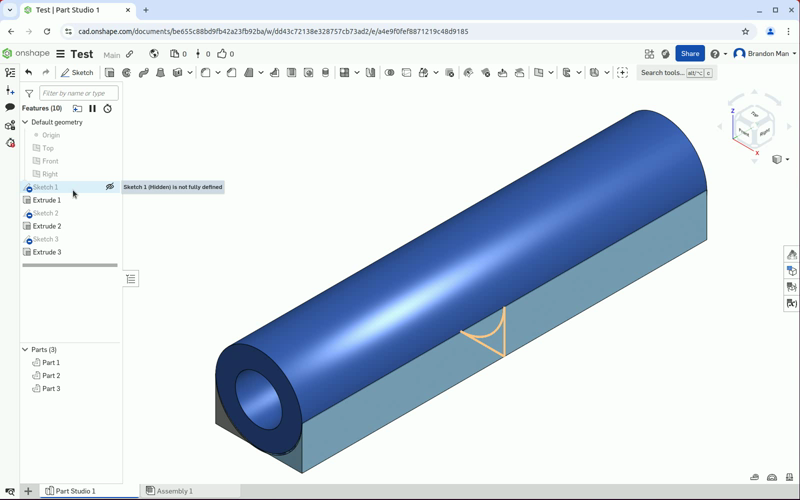
click(73, 189)